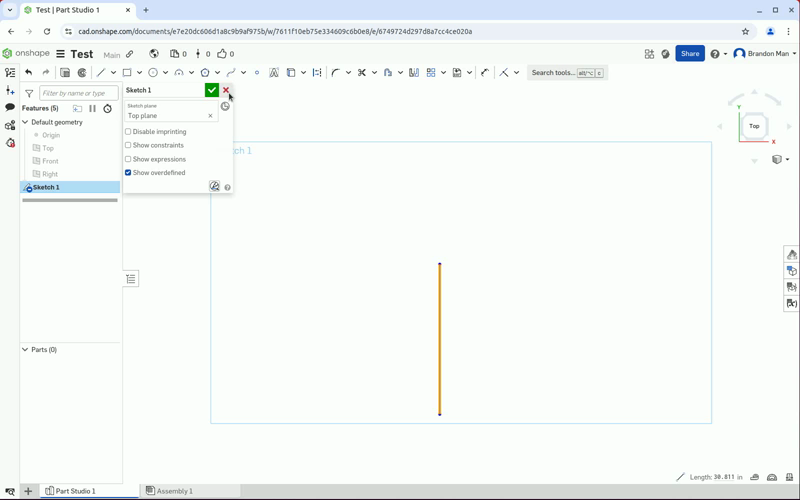
key(shift+h)
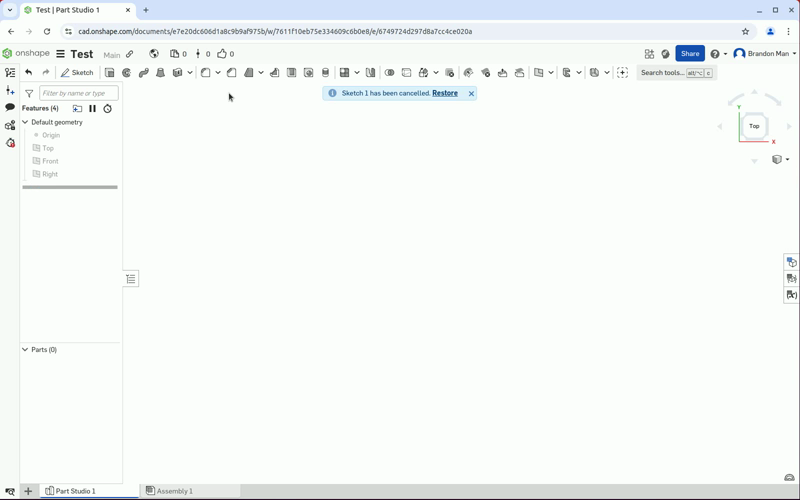
mouse_move(73, 352)
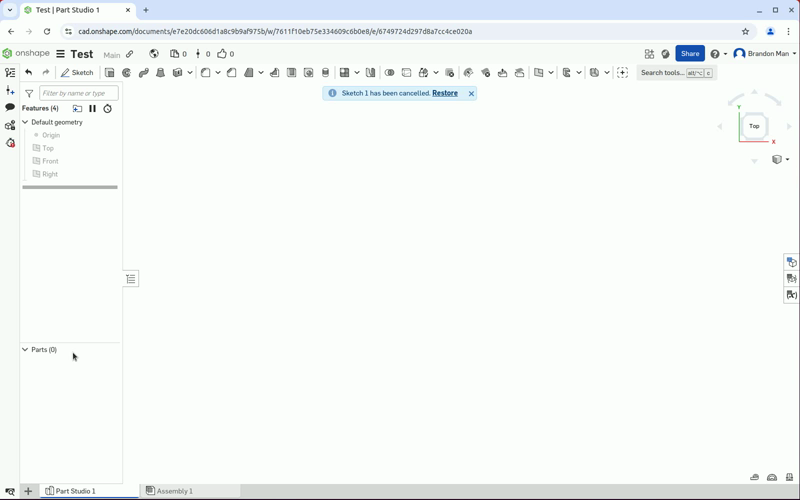
key(y)
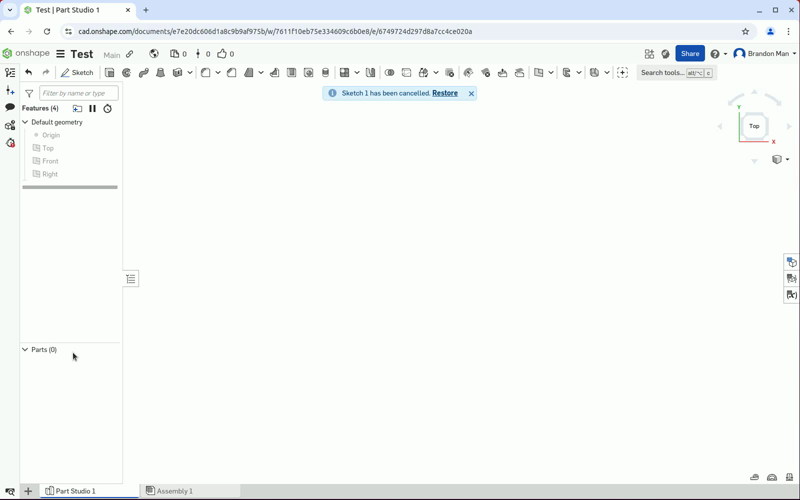
key(shift+p)
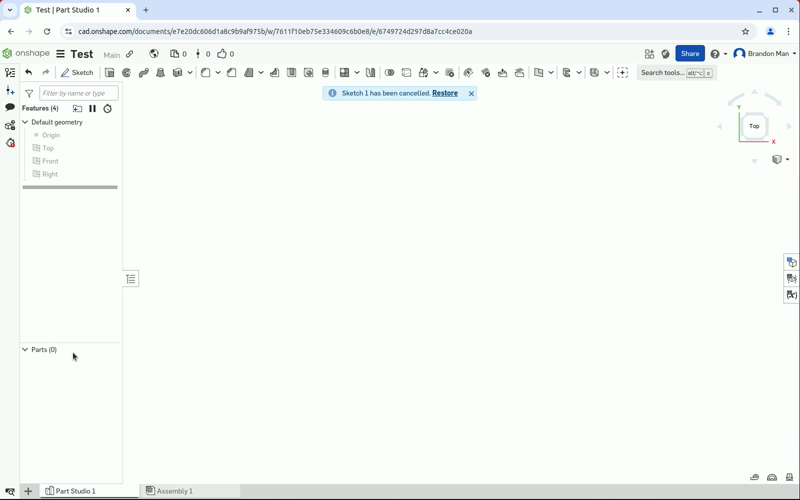
key(space)
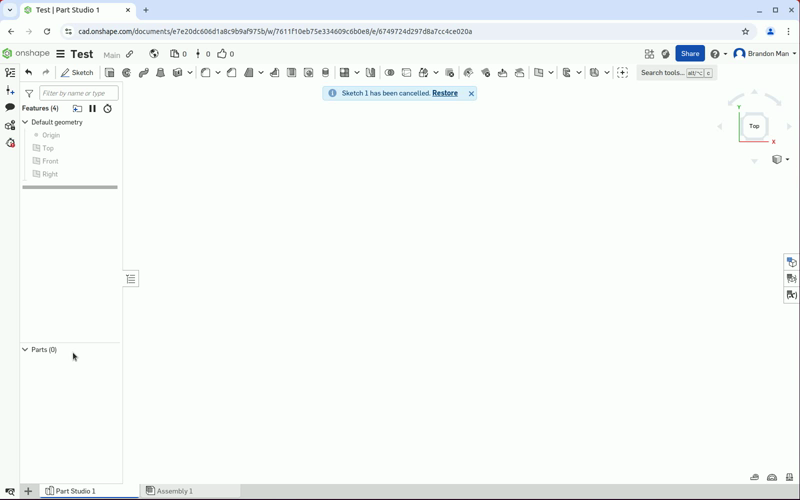
key_down(shift)
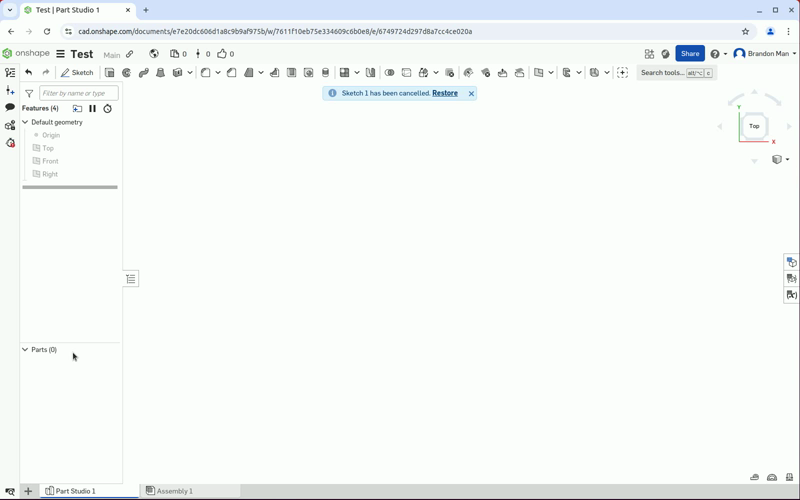
key(up)
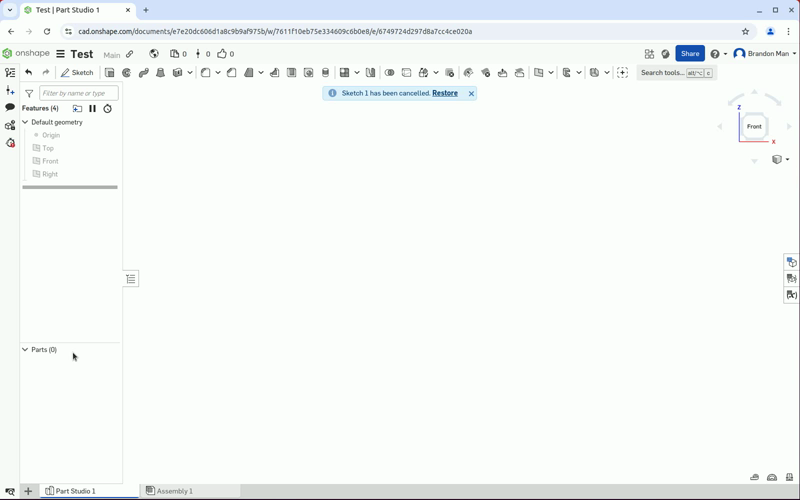
key_up(shift)
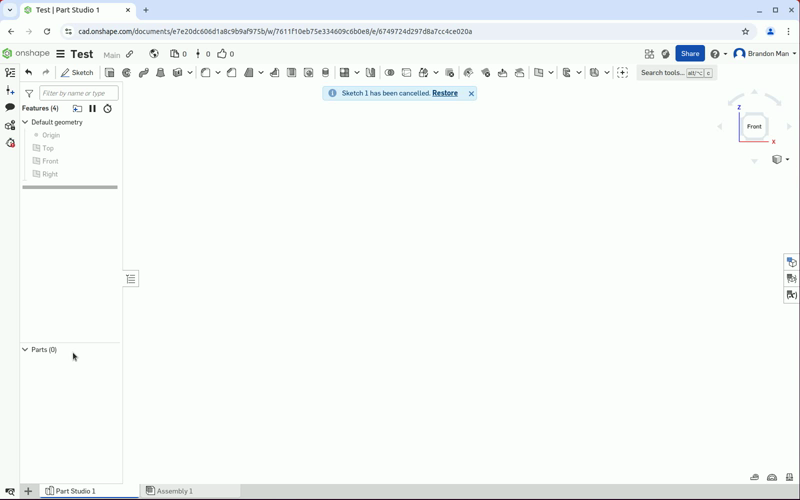
key(space)
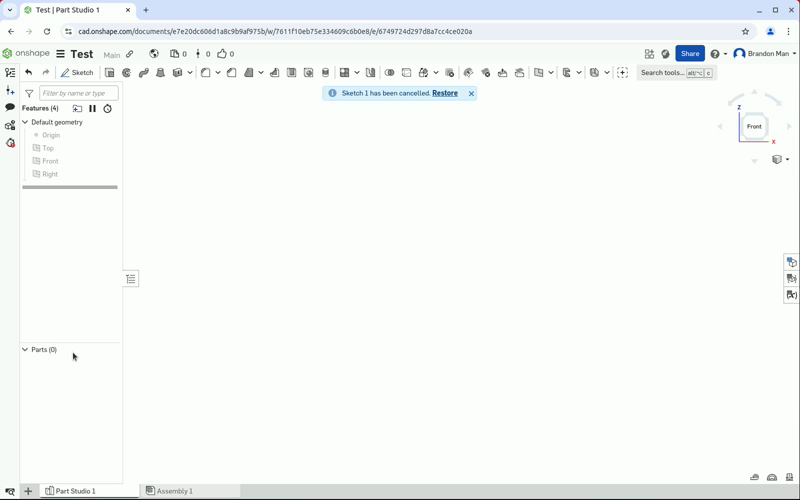
key_down(shift)
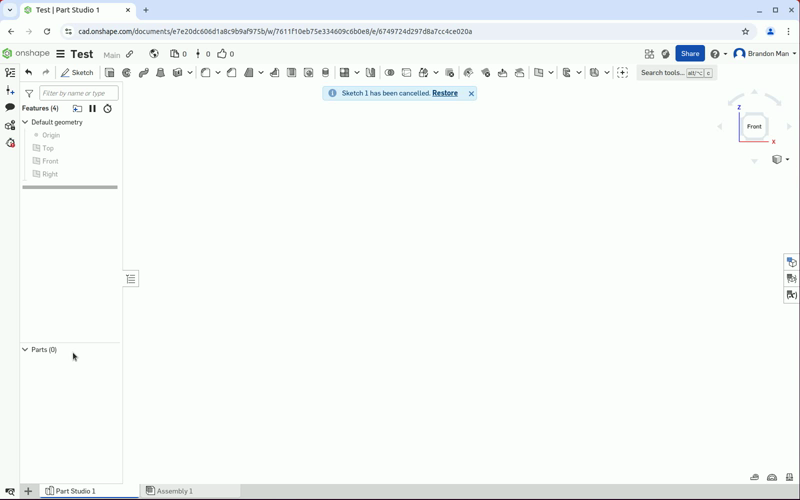
key(left)
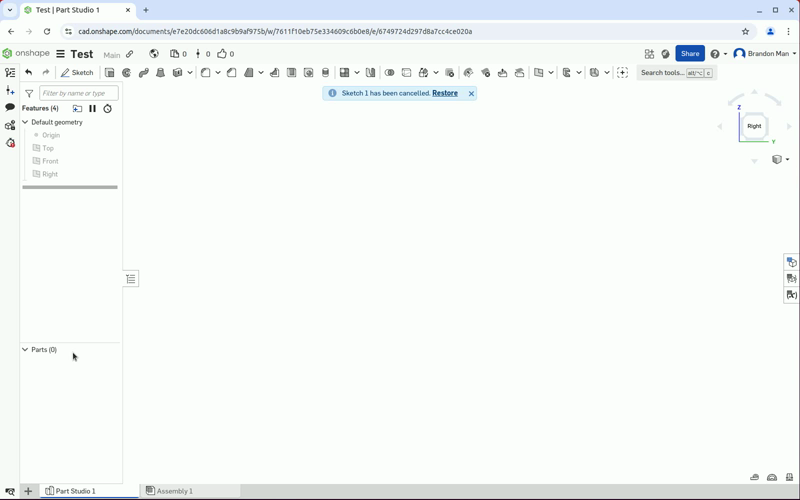
key_up(shift)
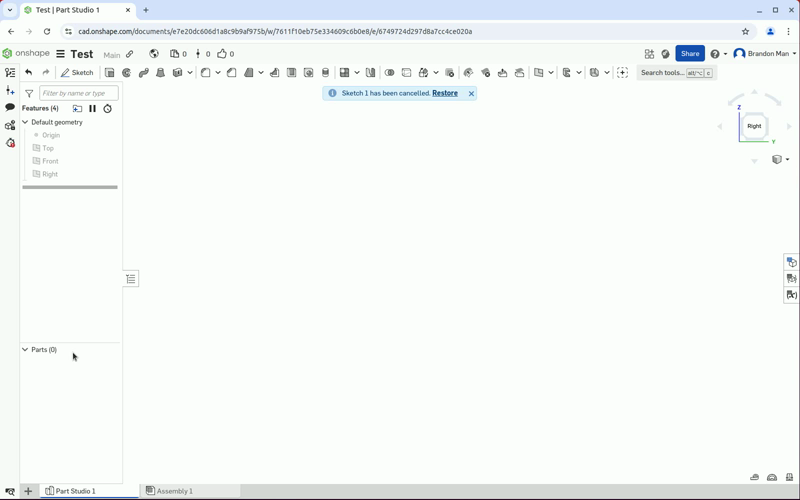
mouse_move(73, 352)
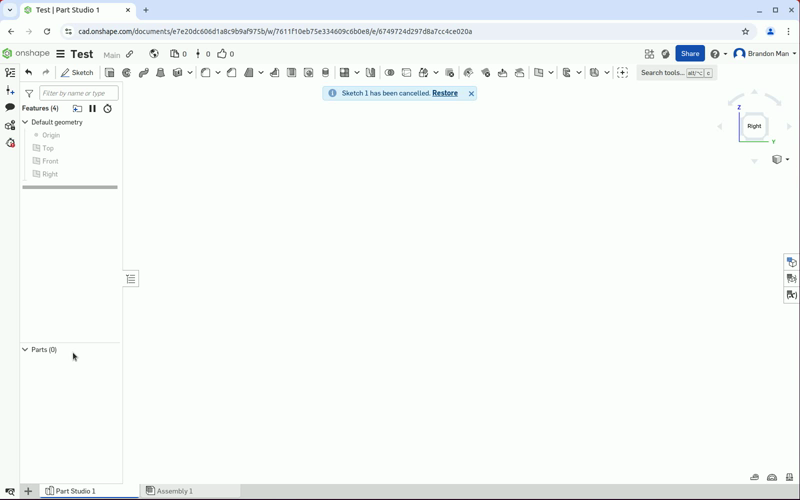
key(shift+y)
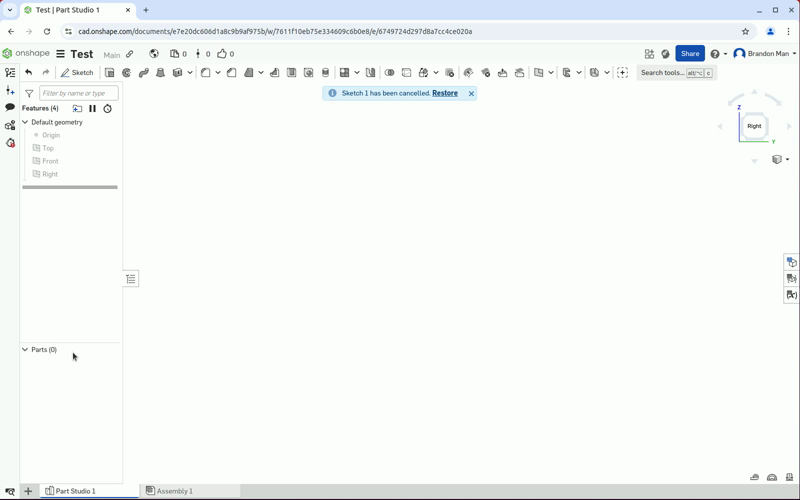
key(shift+s)
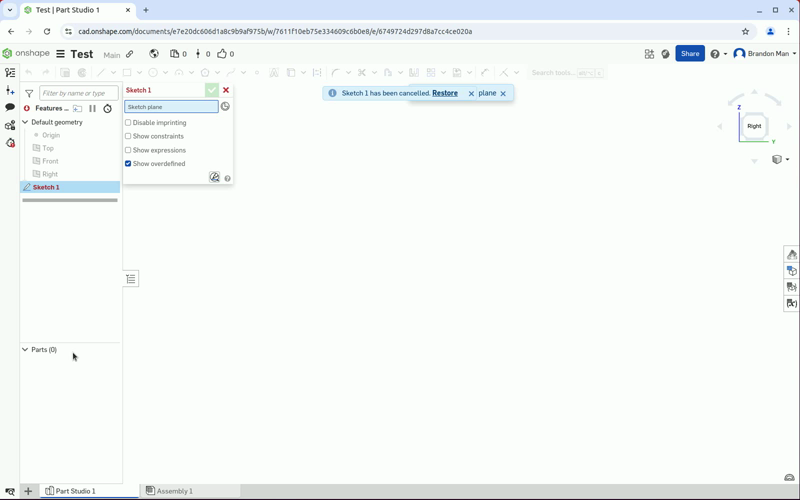
mouse_move(73, 176)
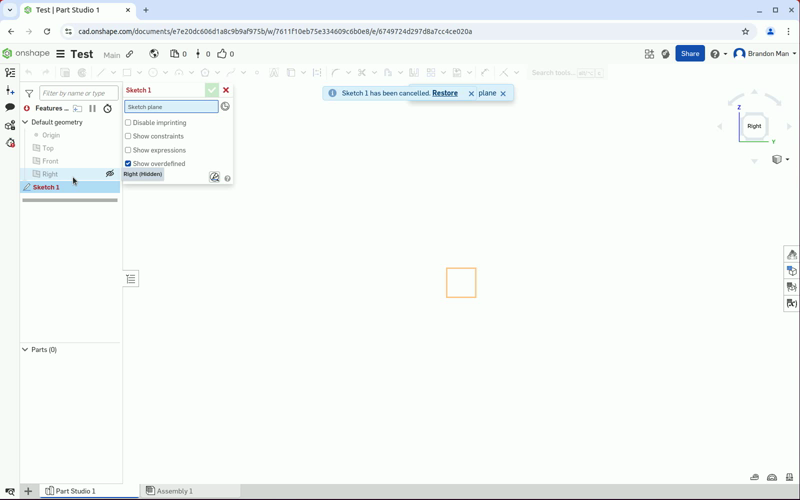
click(73, 176)
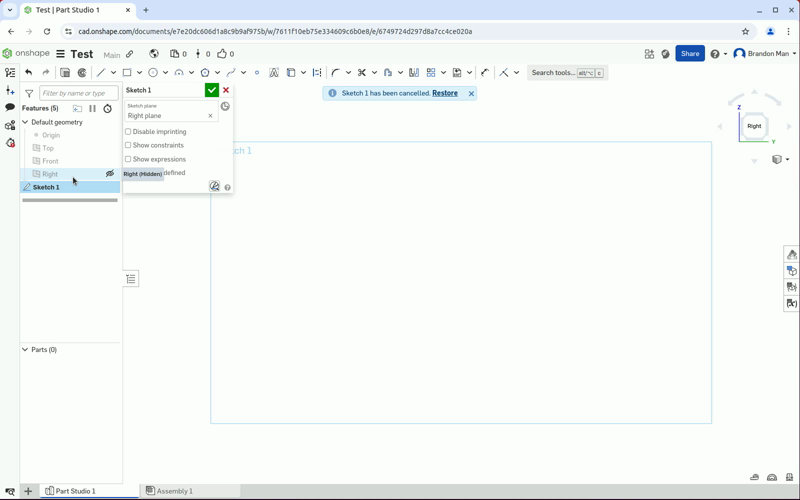
mouse_move(73, 352)
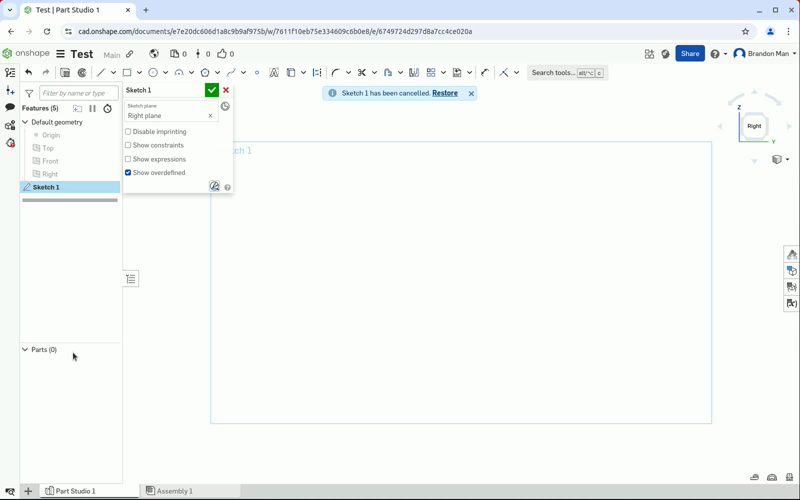
key(y)
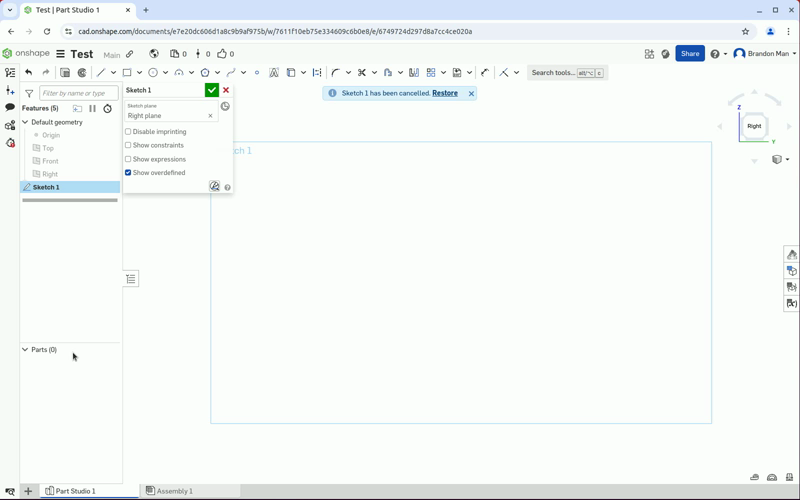
key(l)
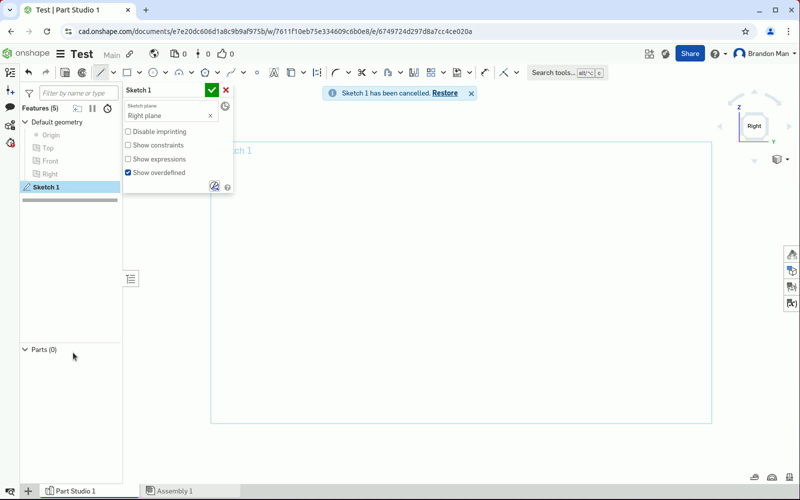
key_down(shift)
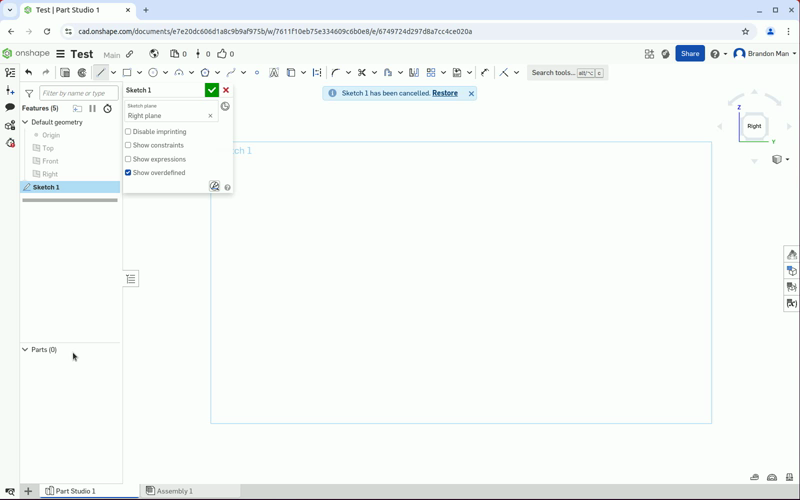
mouse_move(348, 343)
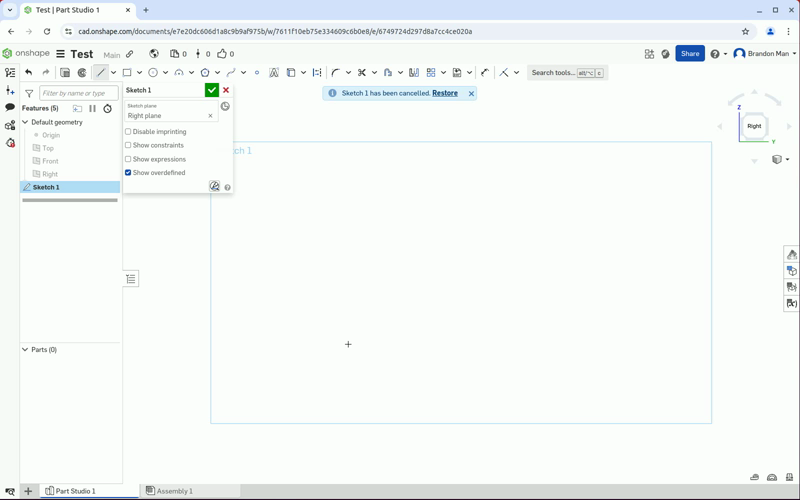
click(348, 343)
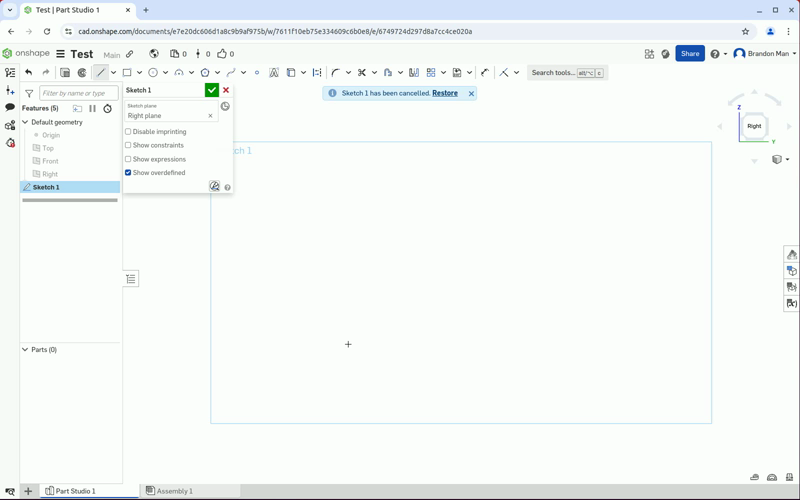
key_up(shift)
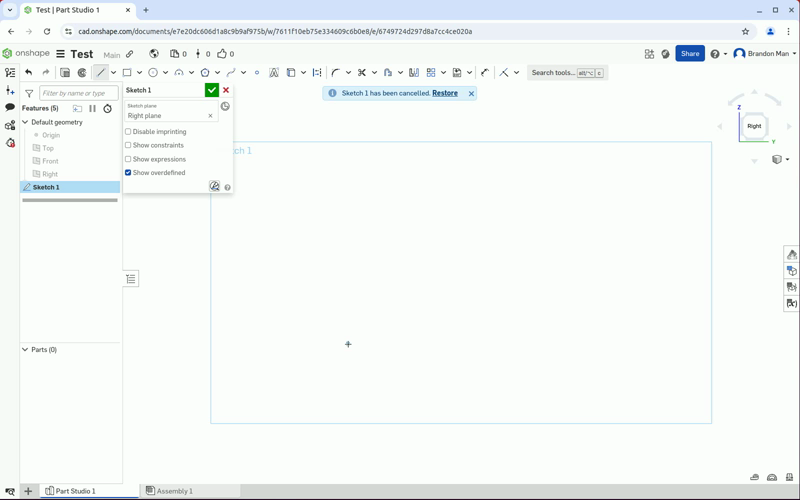
key_down(shift)
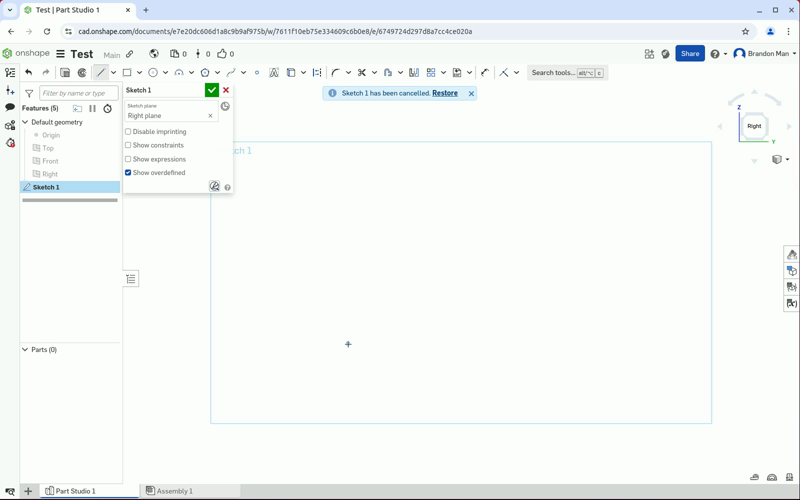
mouse_move(487, 343)
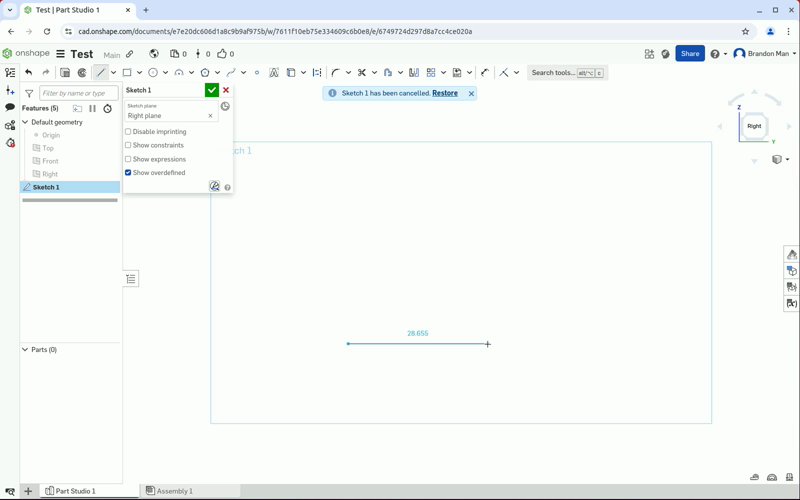
click(487, 343)
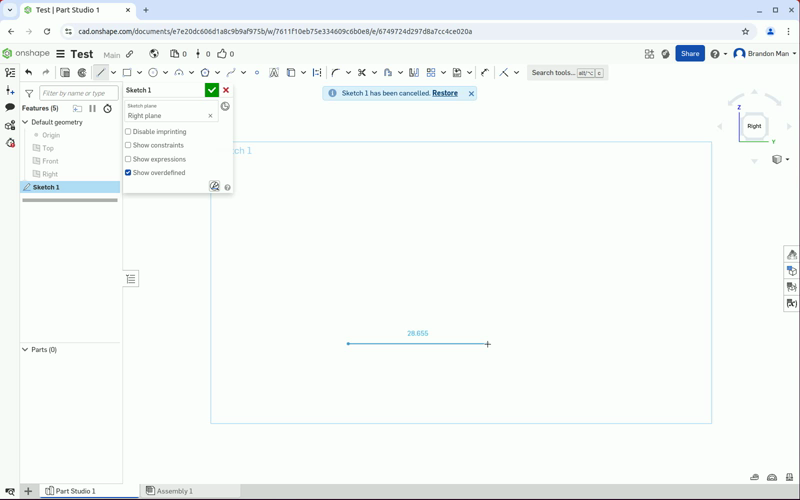
key_up(shift)
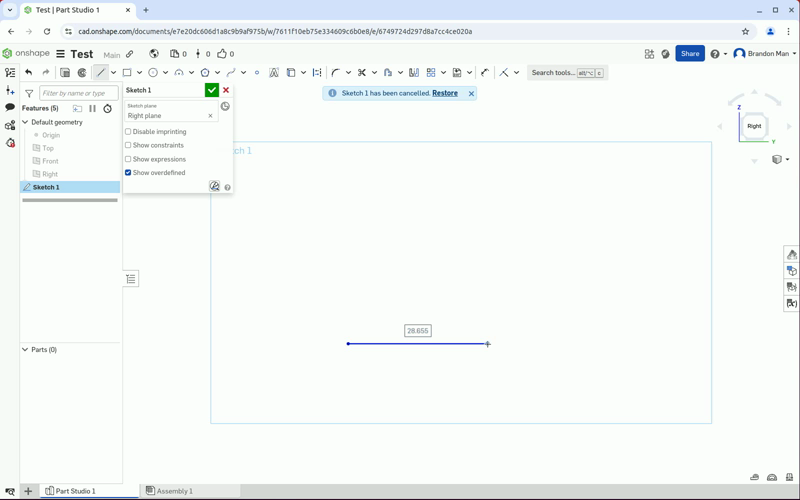
key_down(shift)
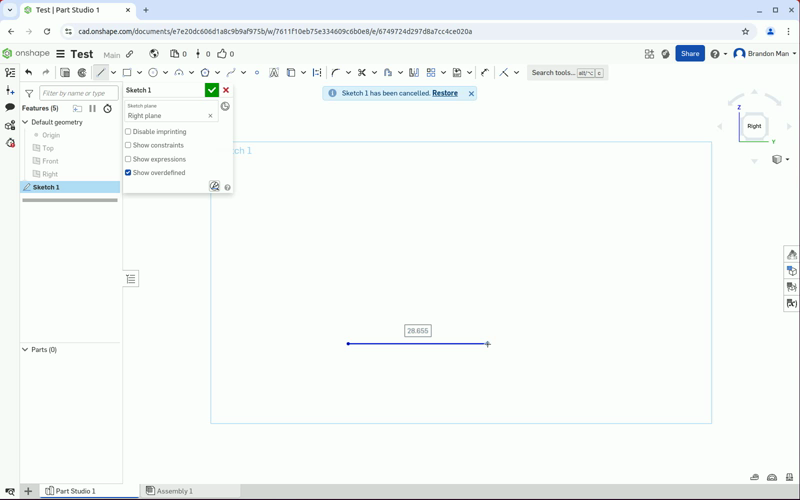
mouse_move(487, 217)
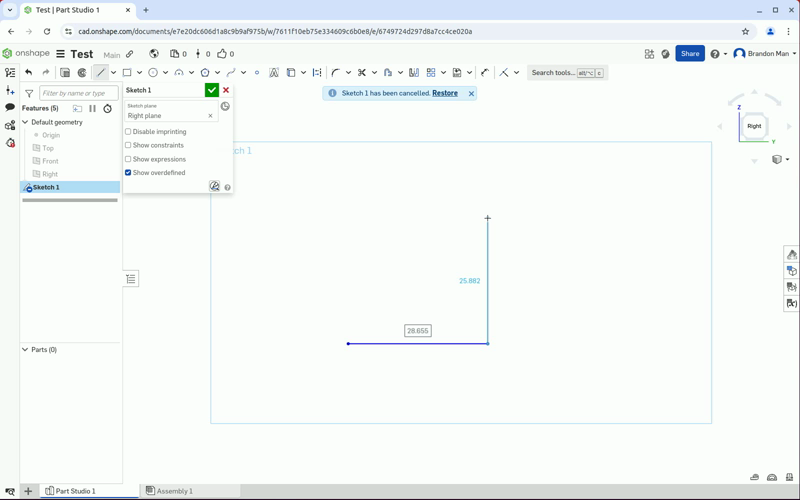
click(487, 217)
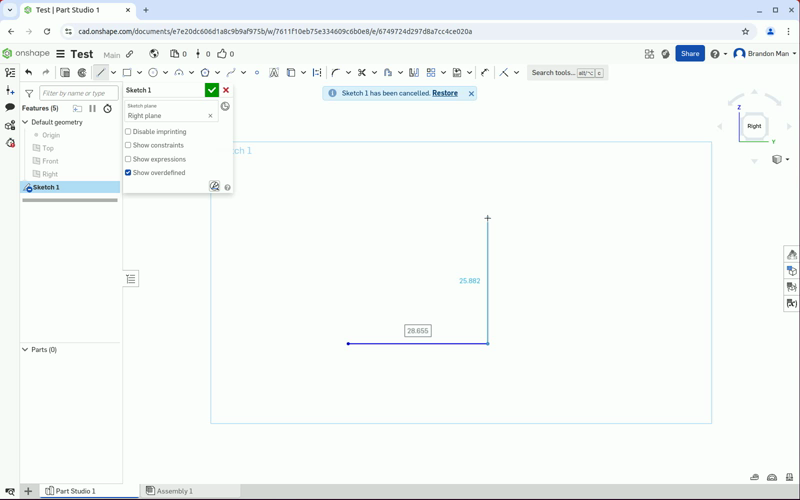
key_up(shift)
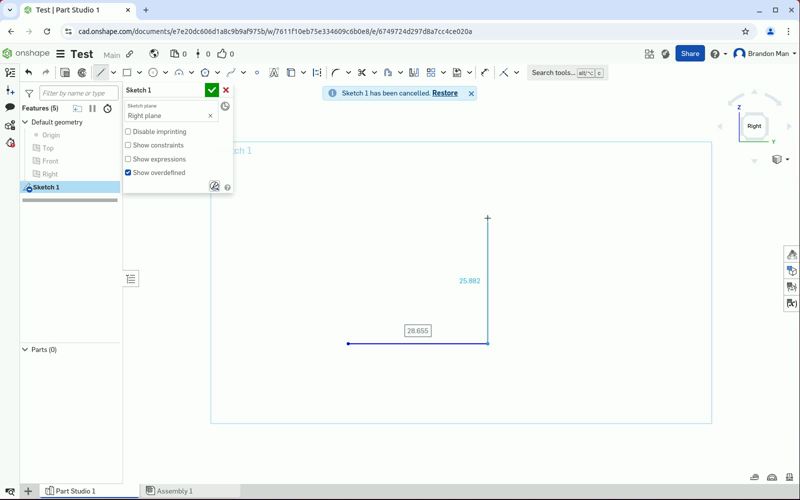
key_down(shift)
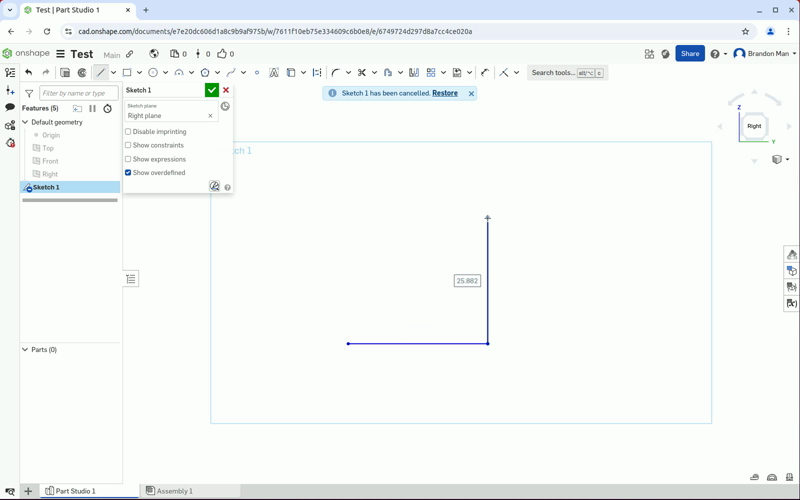
mouse_move(348, 217)
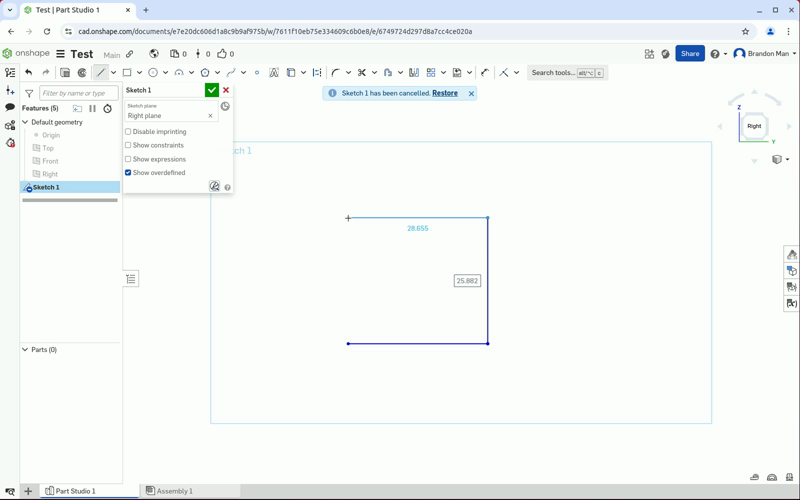
click(348, 217)
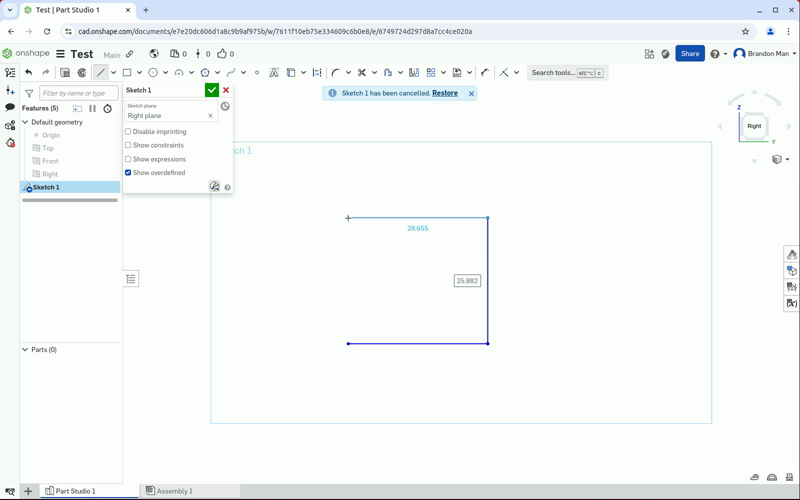
key_up(shift)
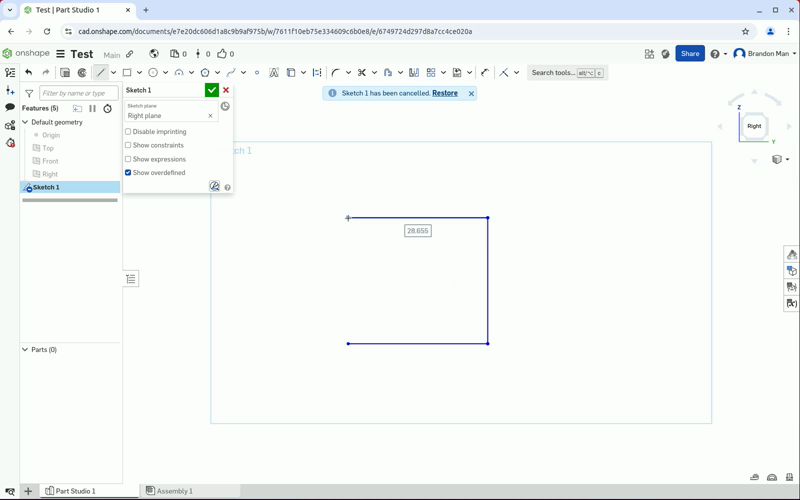
key_down(shift)
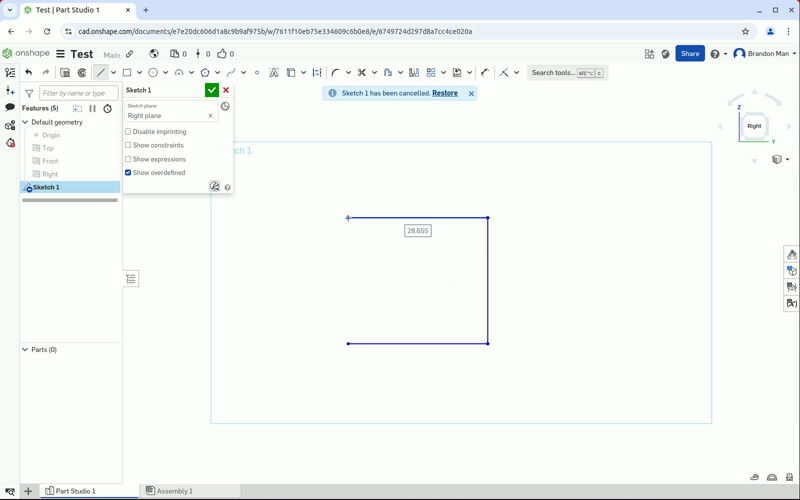
mouse_move(348, 343)
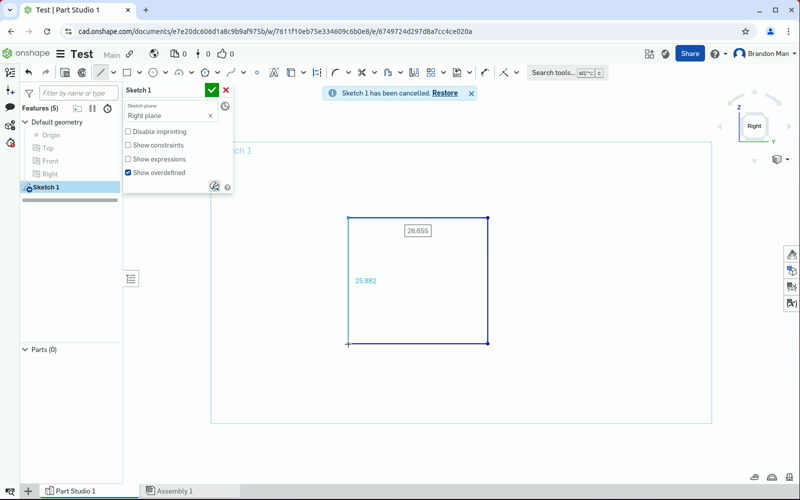
key_up(shift)
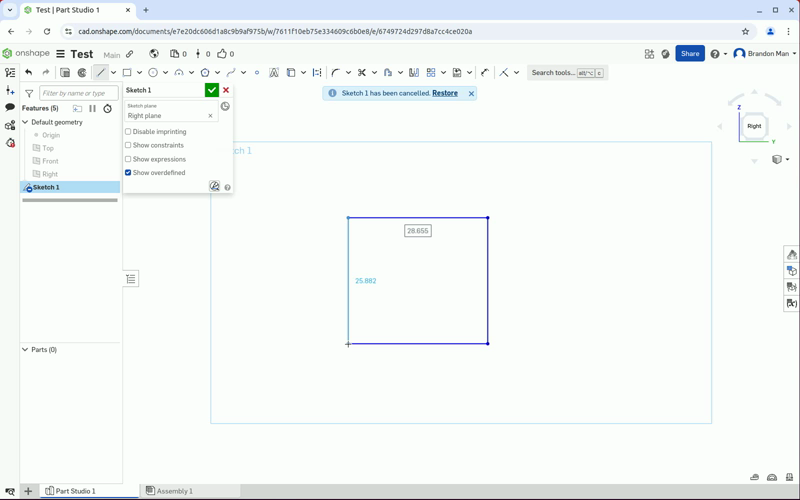
click(348, 343)
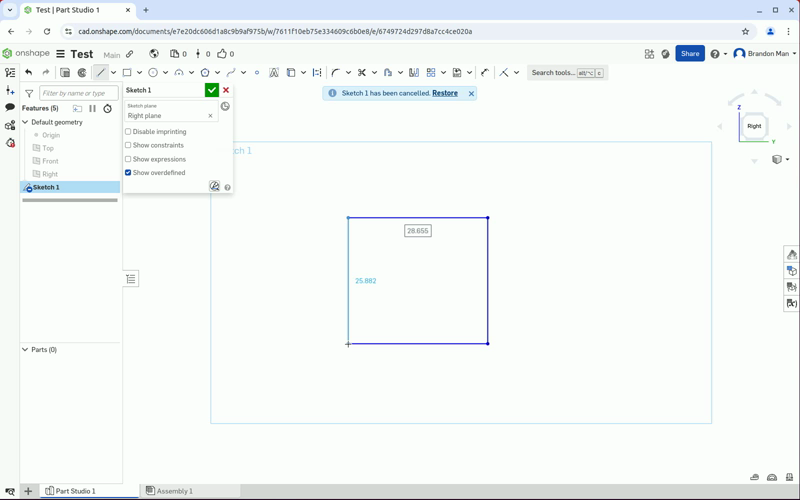
key(esc)
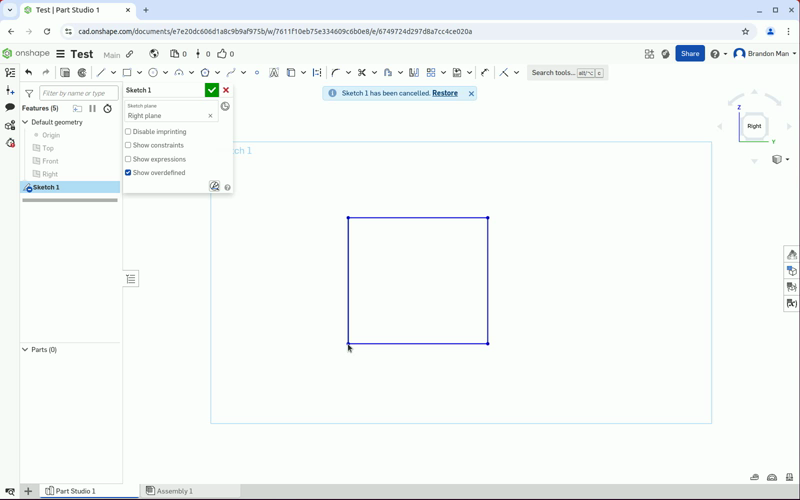
mouse_move(390, 252)
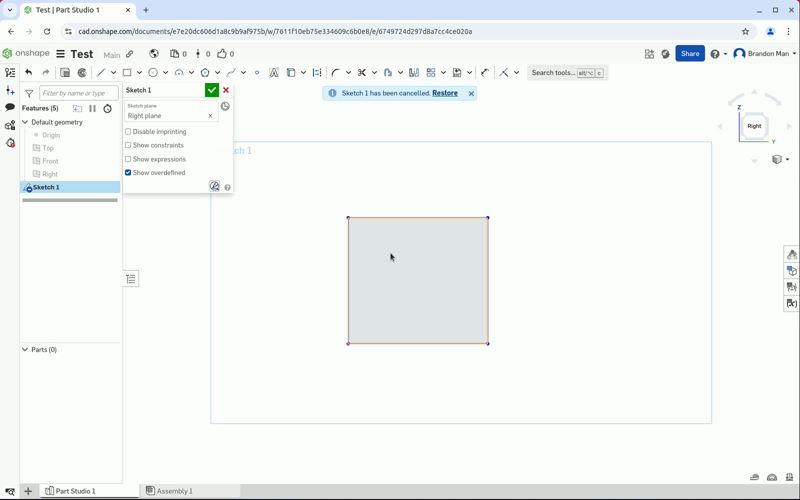
click(390, 252)
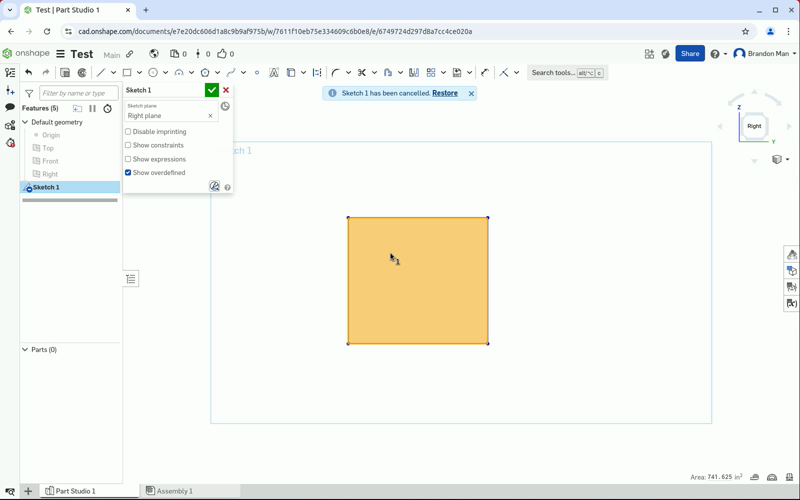
mouse_move(73, 352)
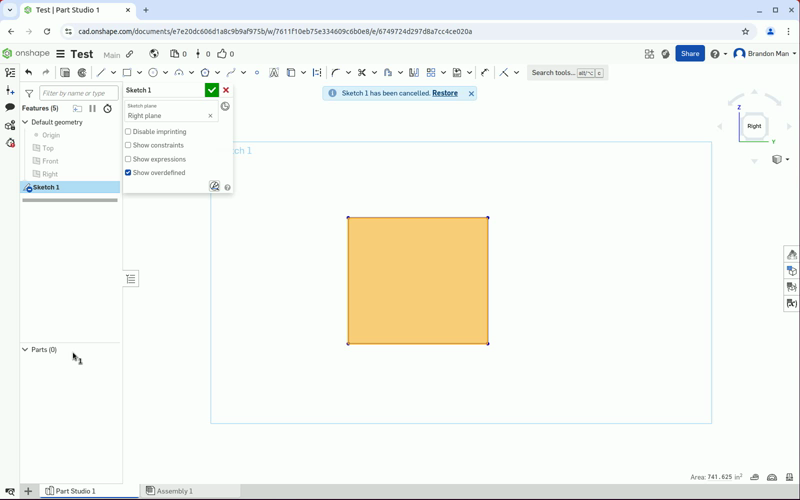
key(shift+y)
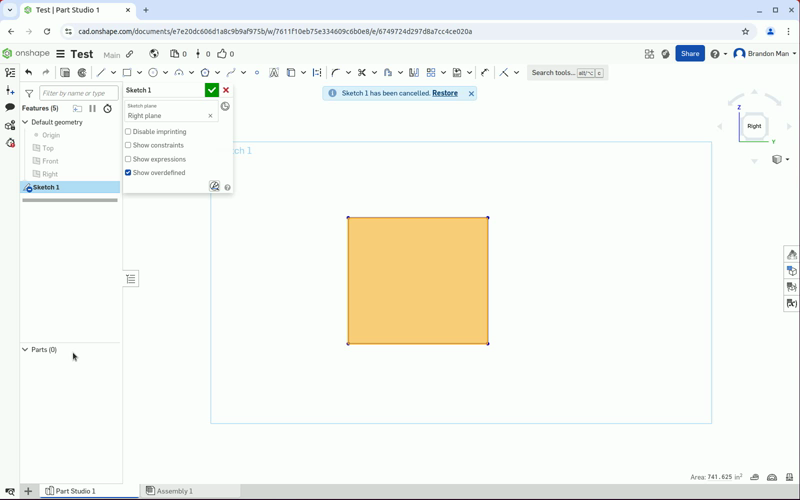
key(shift+e)
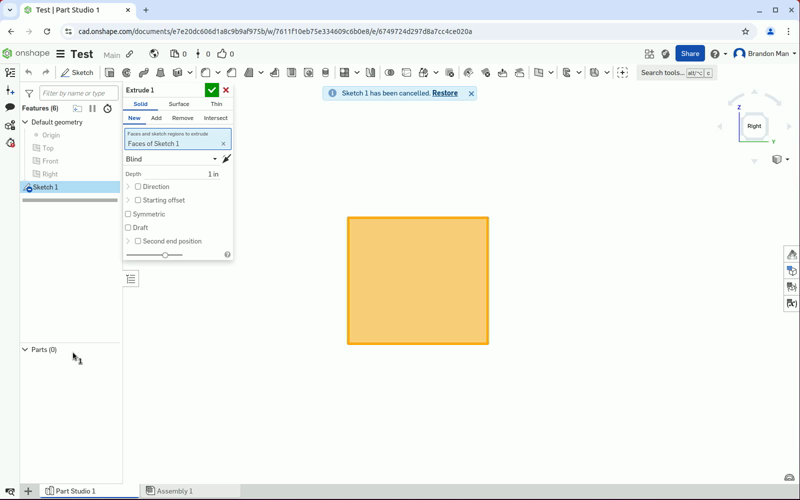
mouse_move(143, 106)
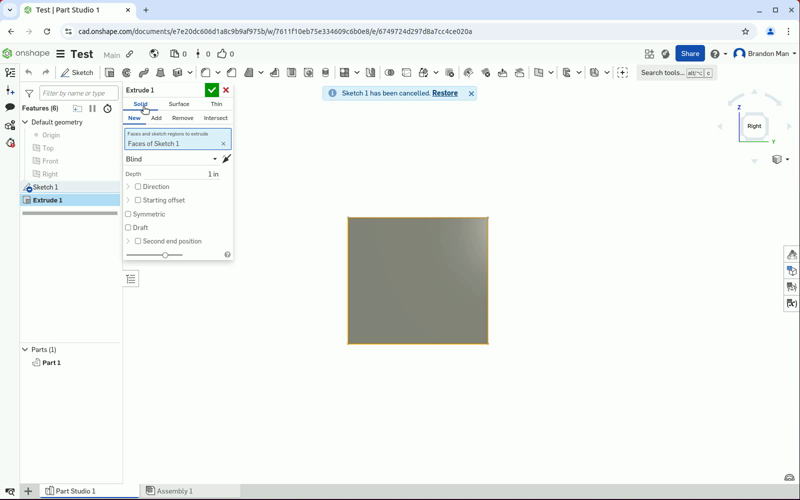
click(143, 106)
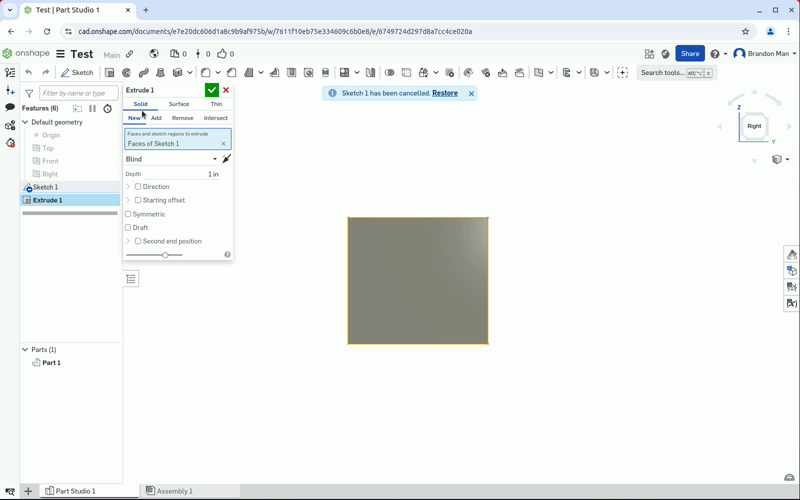
mouse_move(137, 120)
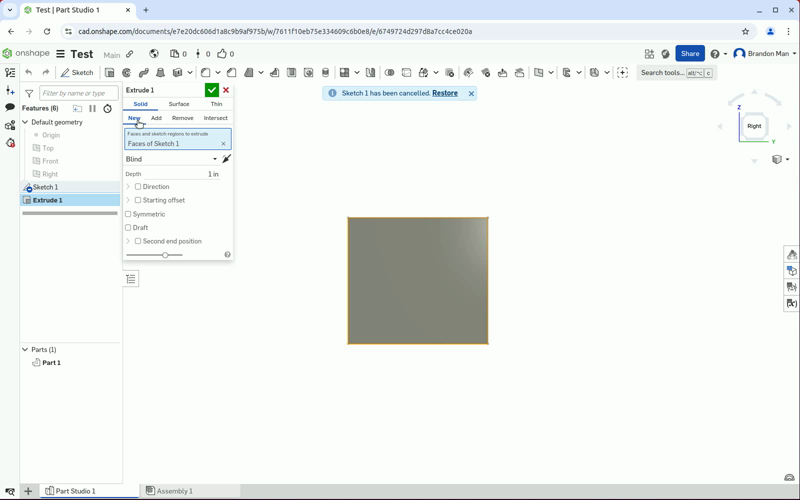
click(137, 120)
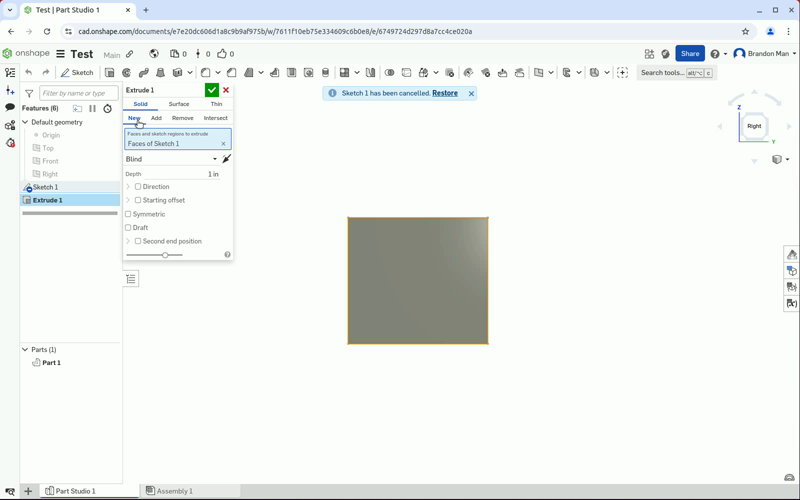
key(tab, 4)
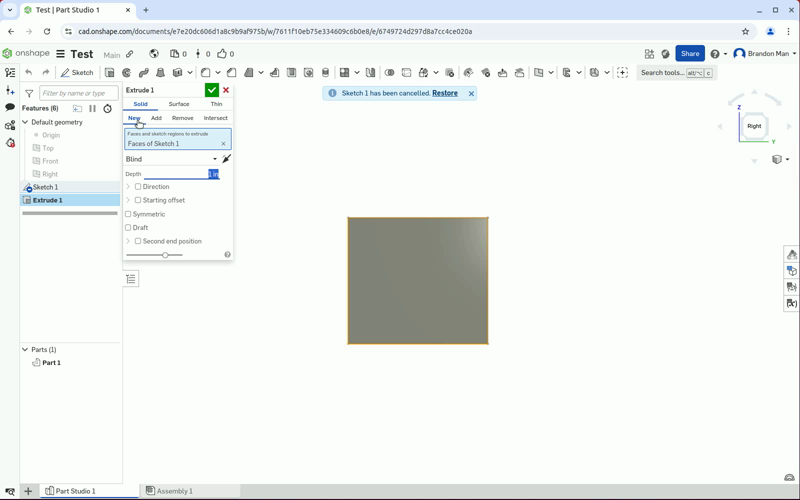
text(5.296)
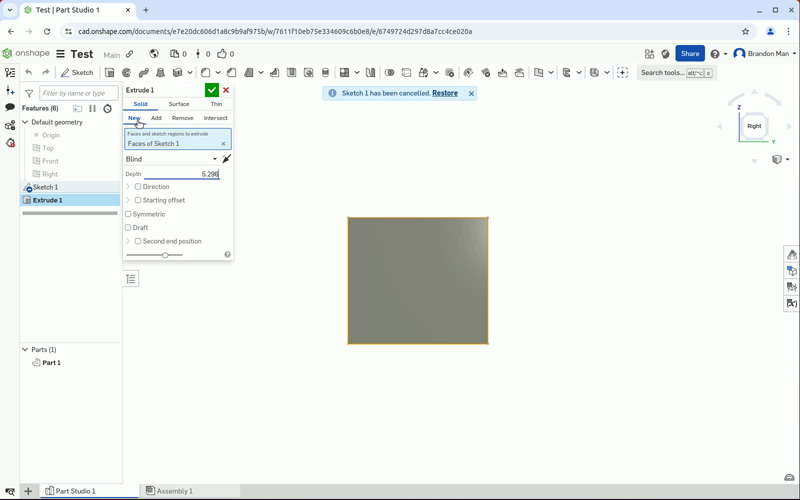
key(enter)
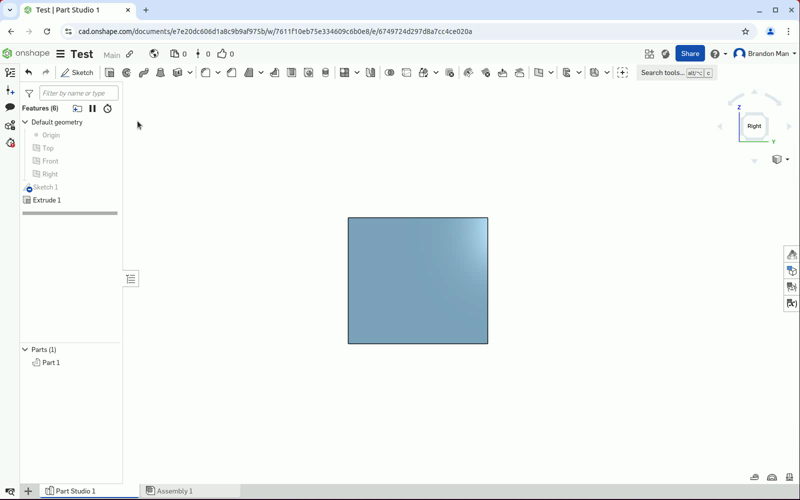
key(shift+h)
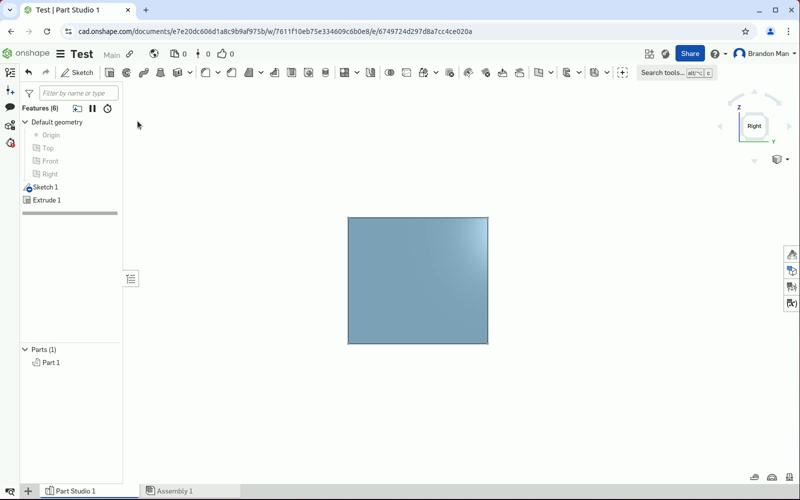
key(shift+h)
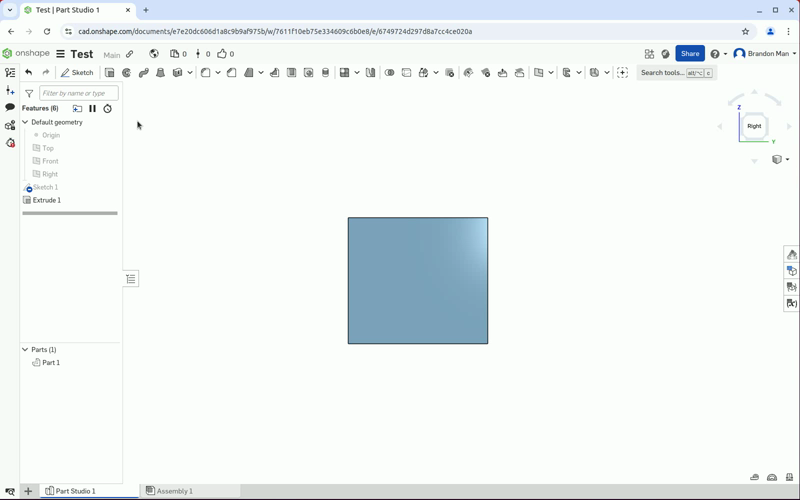
mouse_move(73, 189)
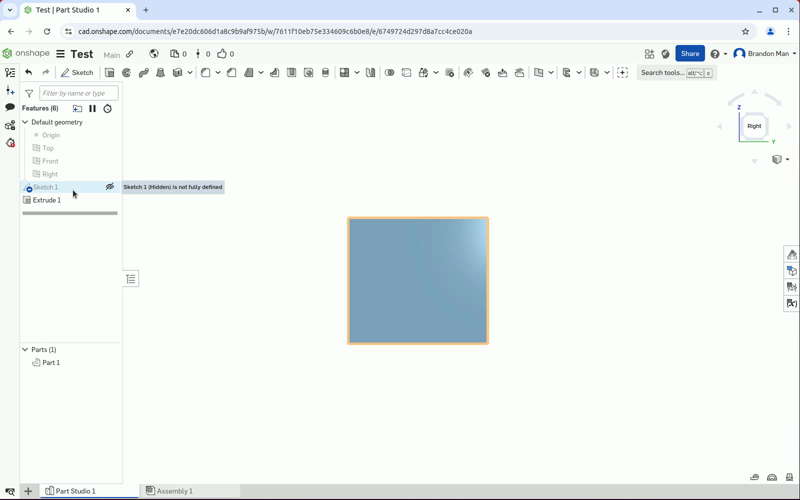
click(73, 189)
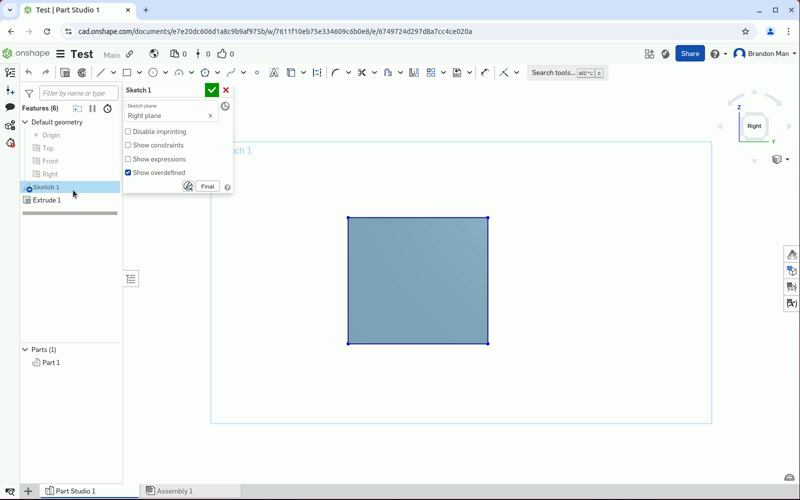
mouse_move(229, 92)
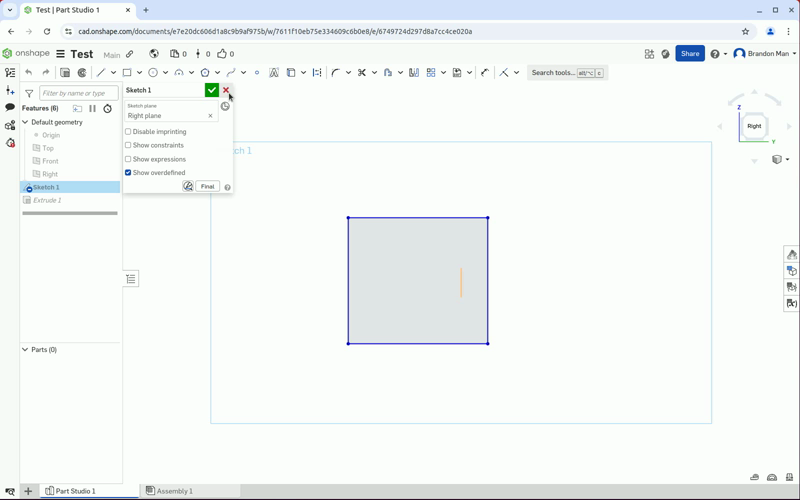
click(229, 92)
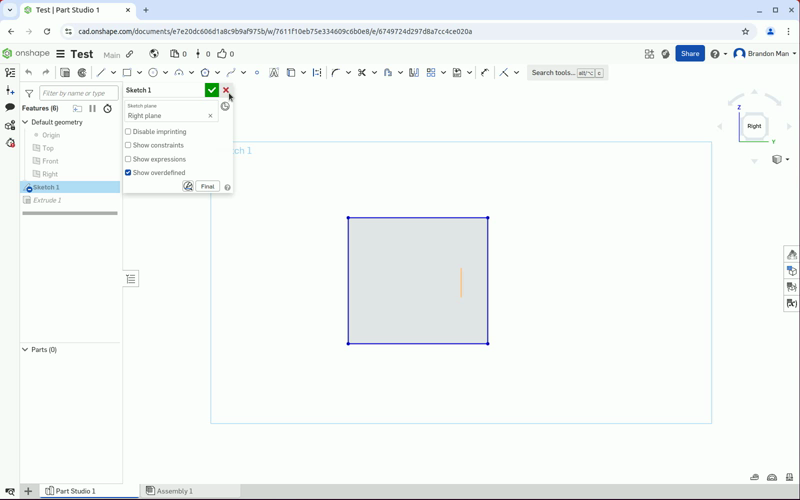
key(shift+s)
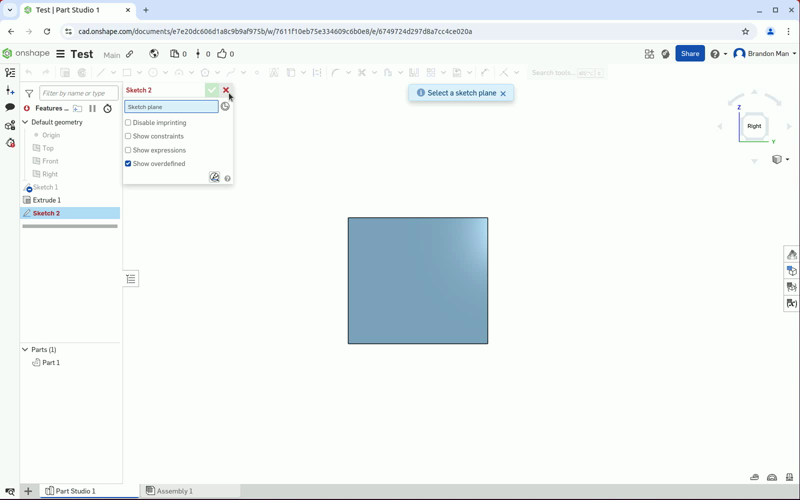
mouse_move(73, 176)
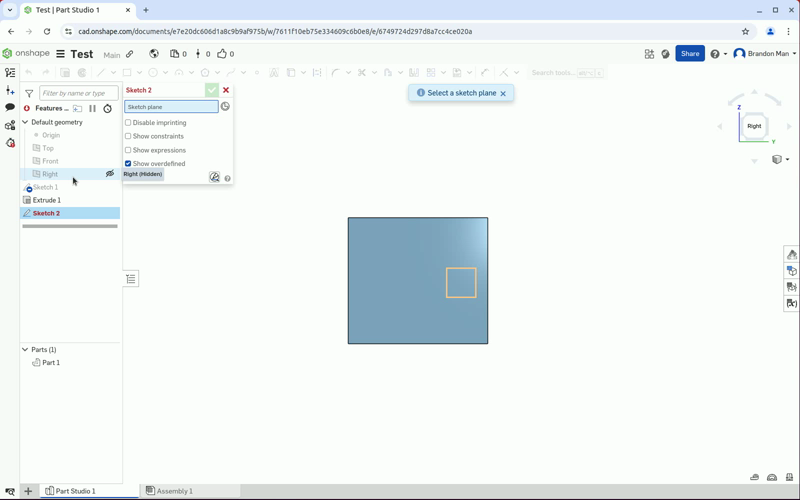
click(73, 176)
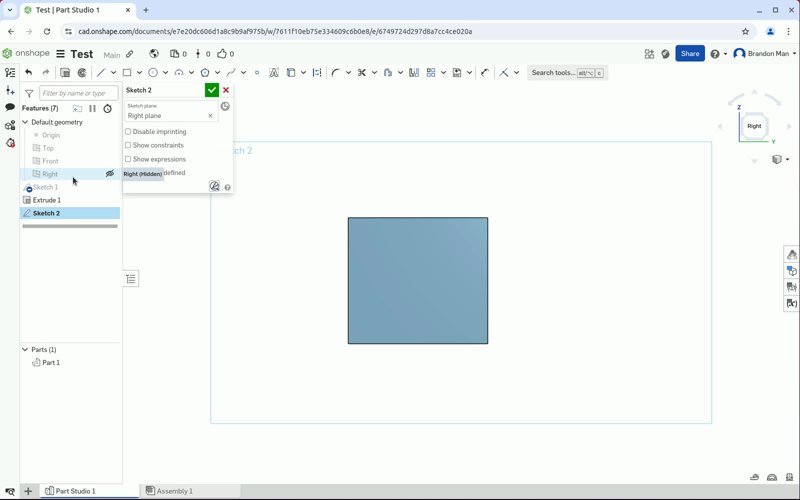
mouse_move(73, 352)
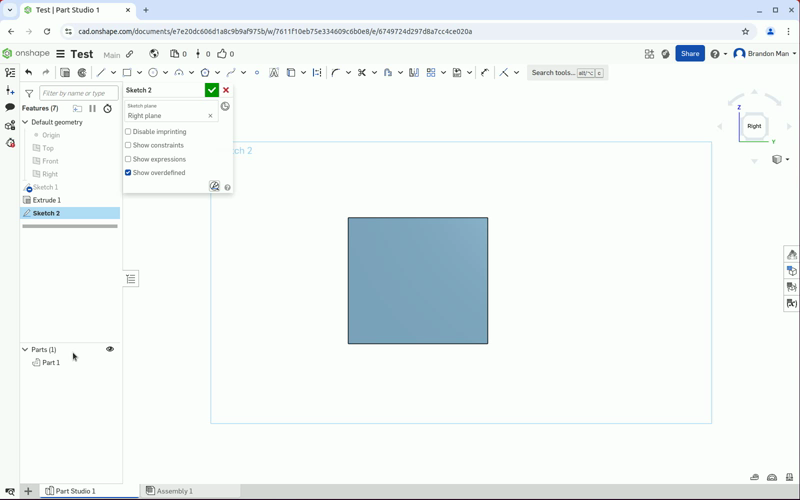
key(y)
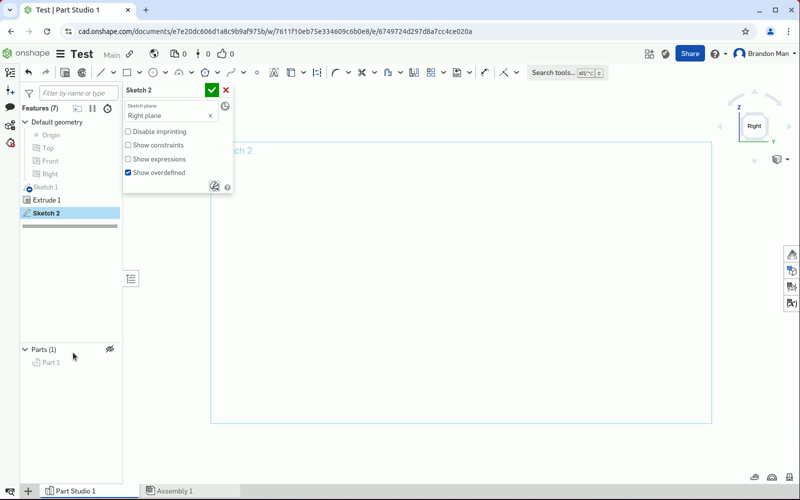
key(l)
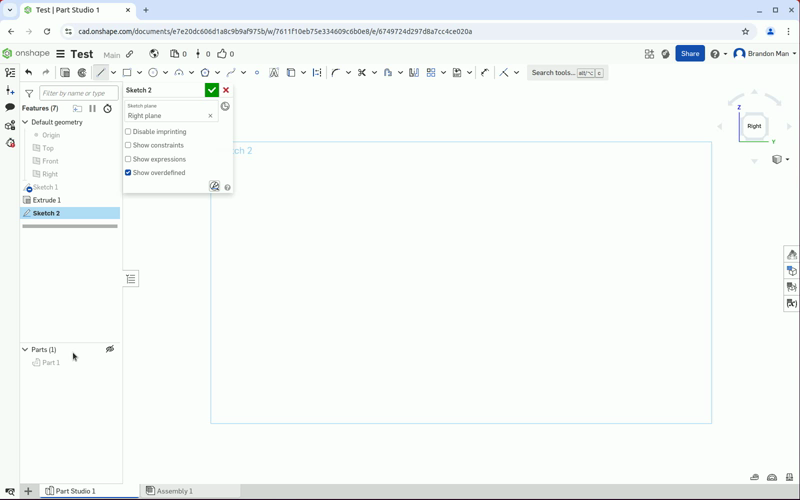
key_down(shift)
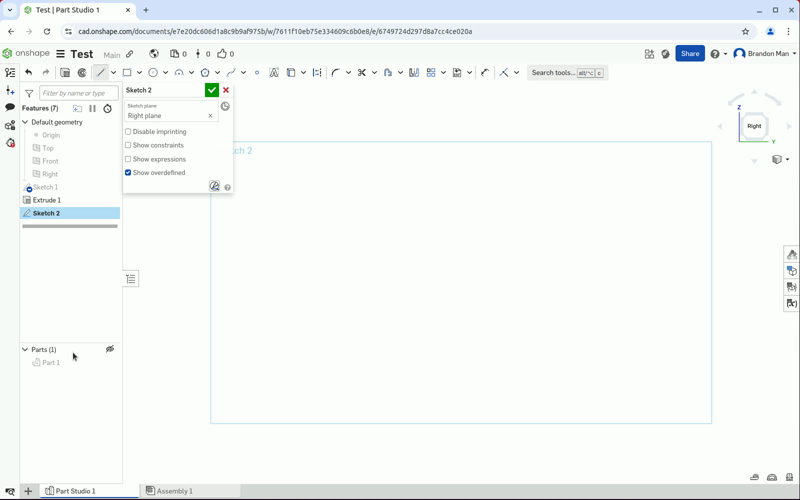
mouse_move(348, 343)
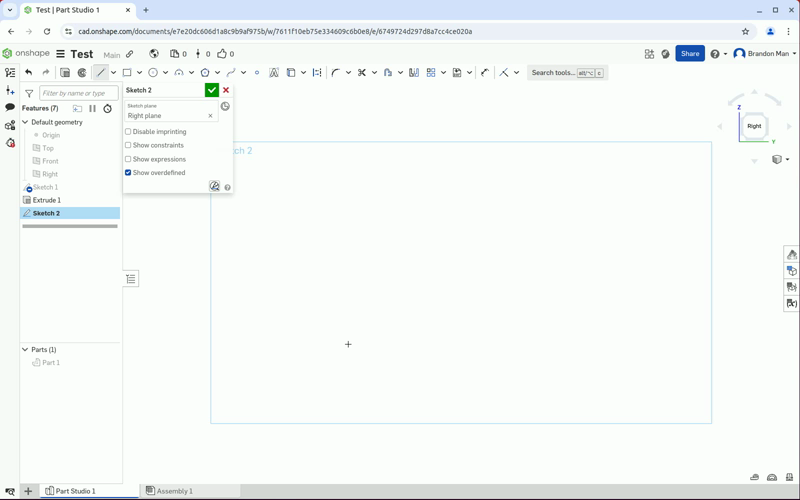
click(348, 343)
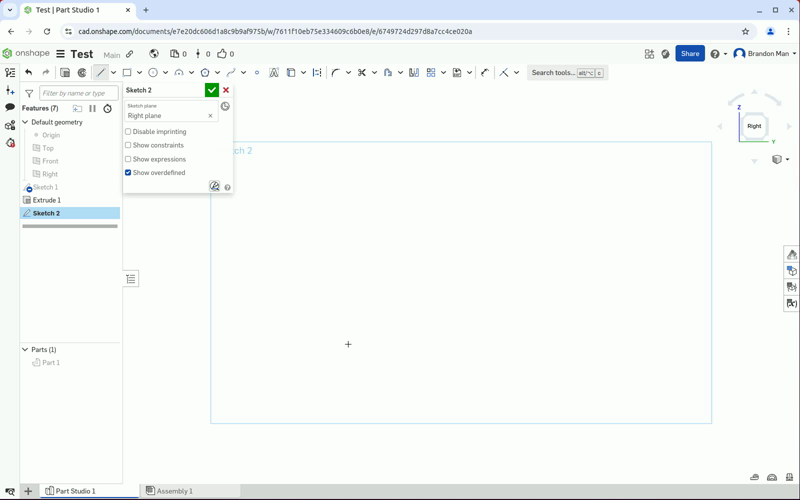
key_up(shift)
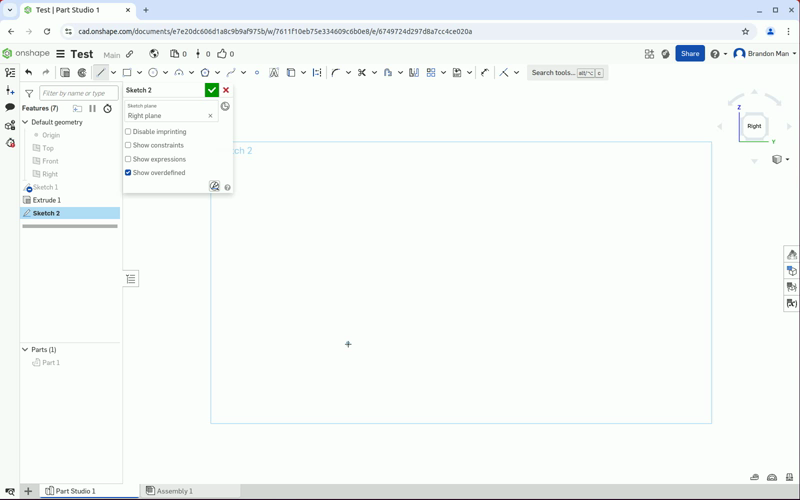
key_down(shift)
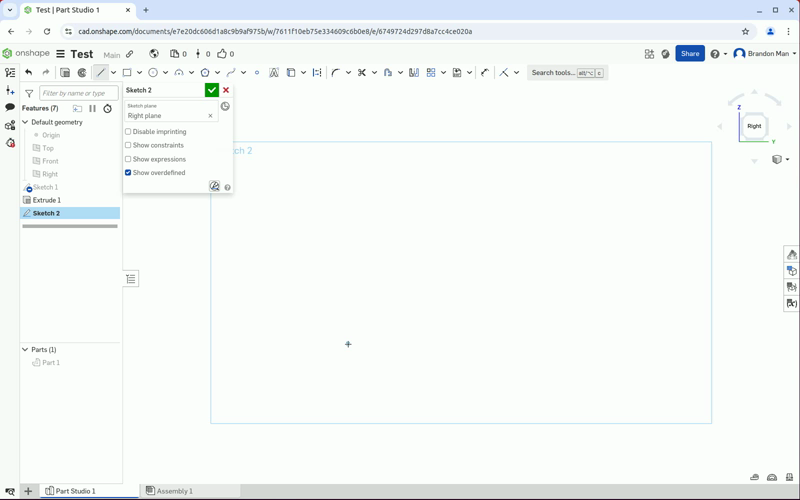
mouse_move(487, 343)
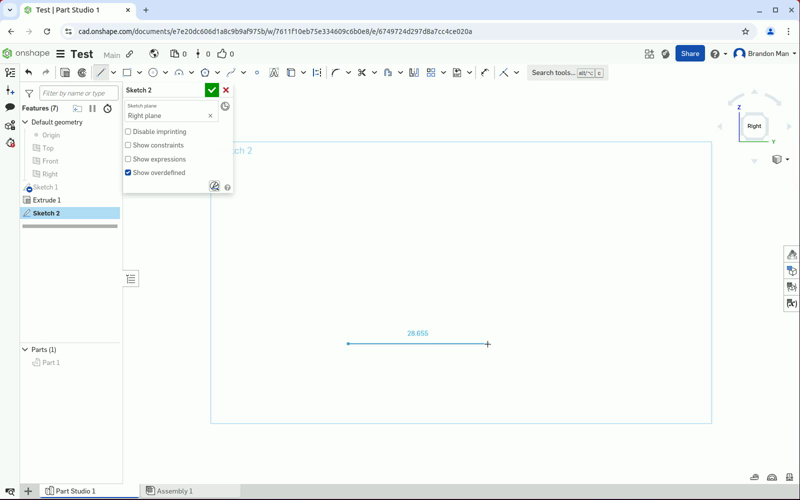
click(487, 343)
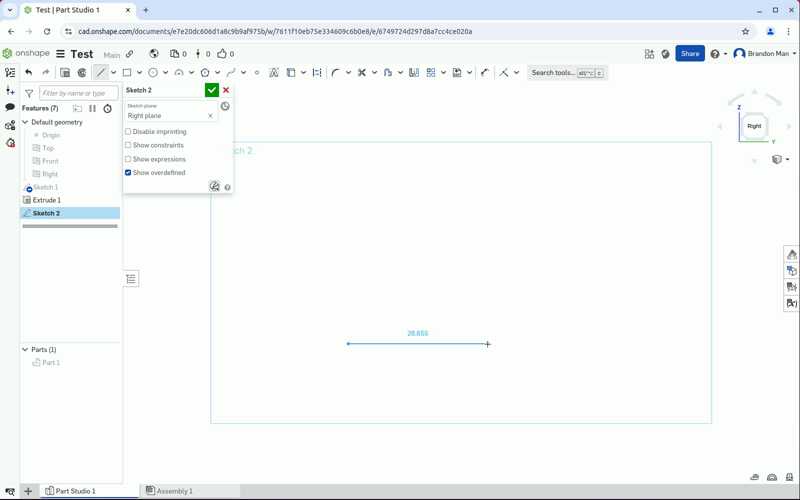
key_up(shift)
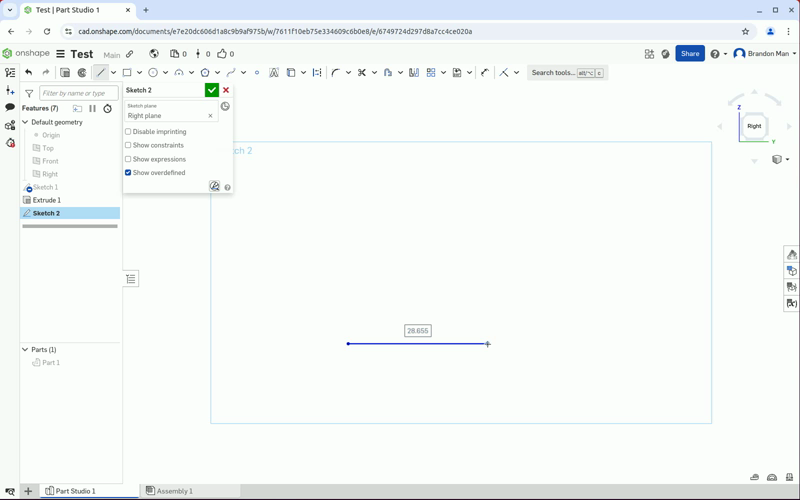
key_down(shift)
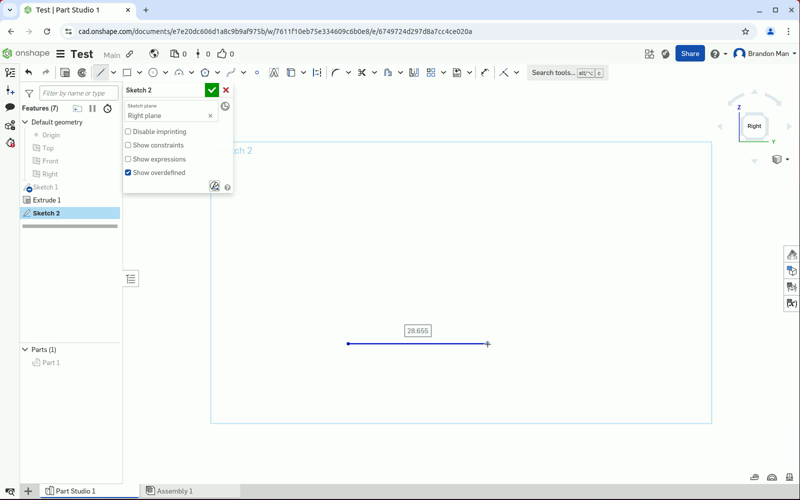
mouse_move(487, 217)
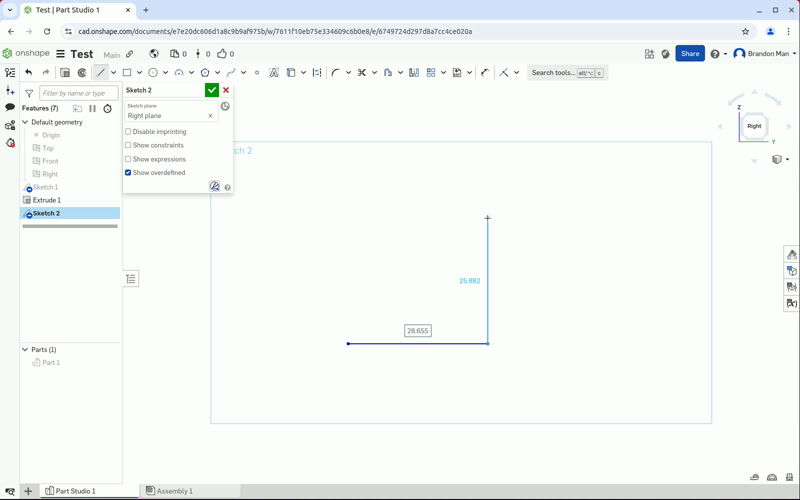
click(487, 217)
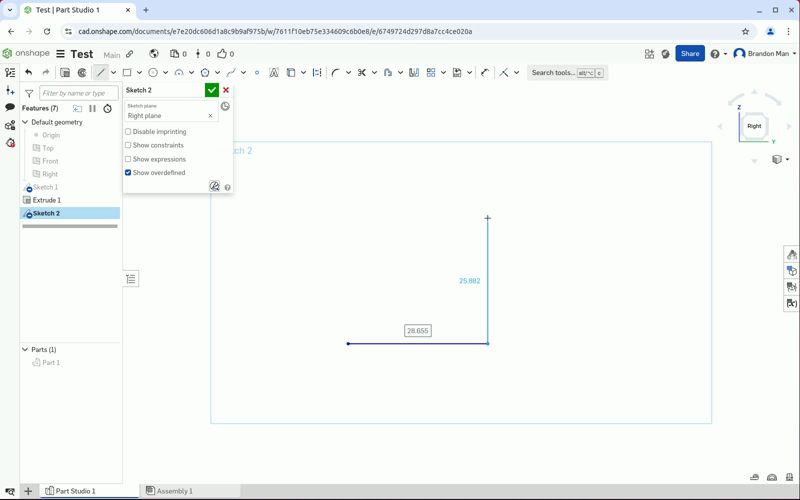
key_up(shift)
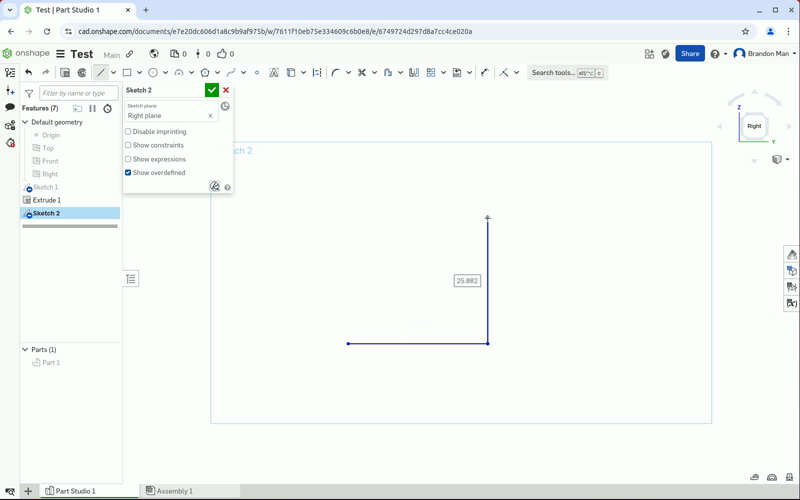
key_down(shift)
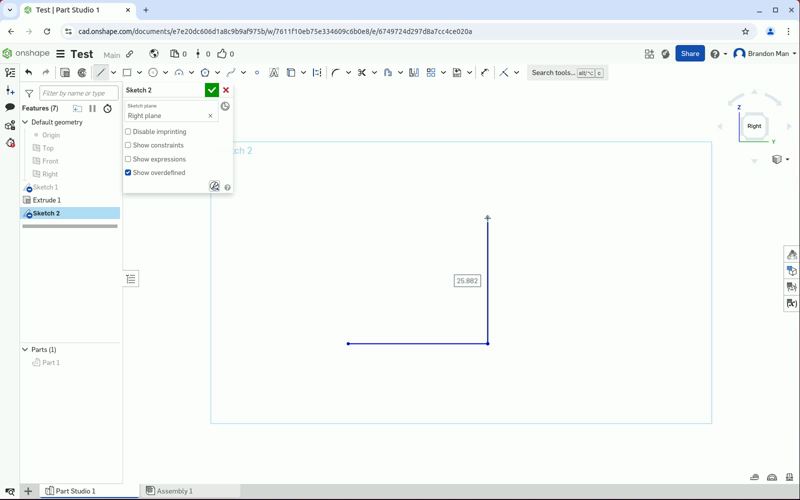
mouse_move(348, 217)
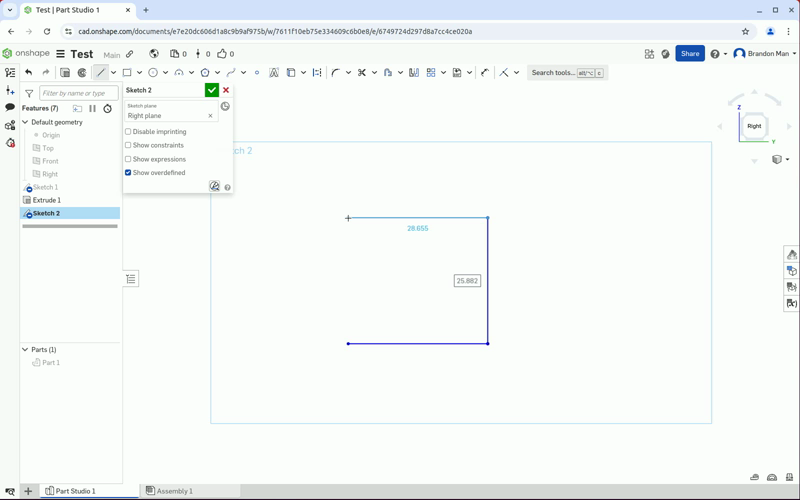
click(348, 217)
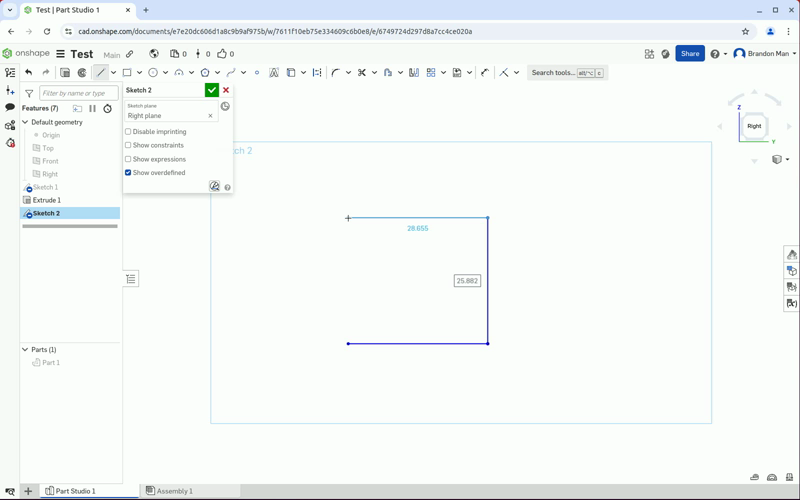
key_up(shift)
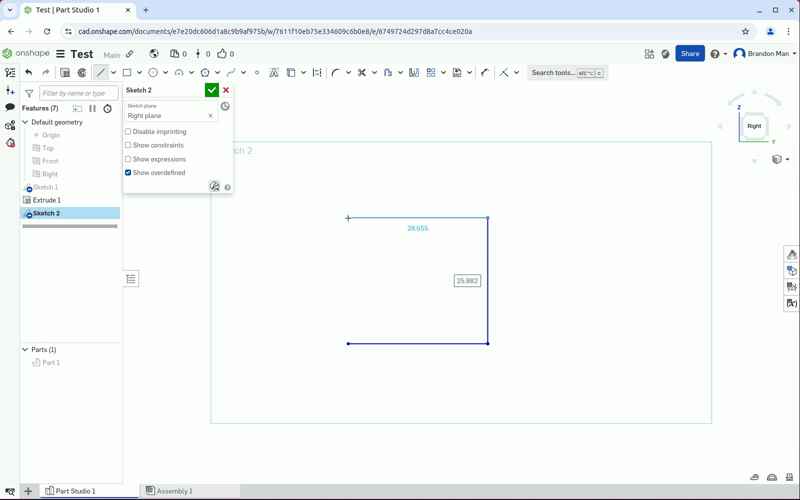
key_down(shift)
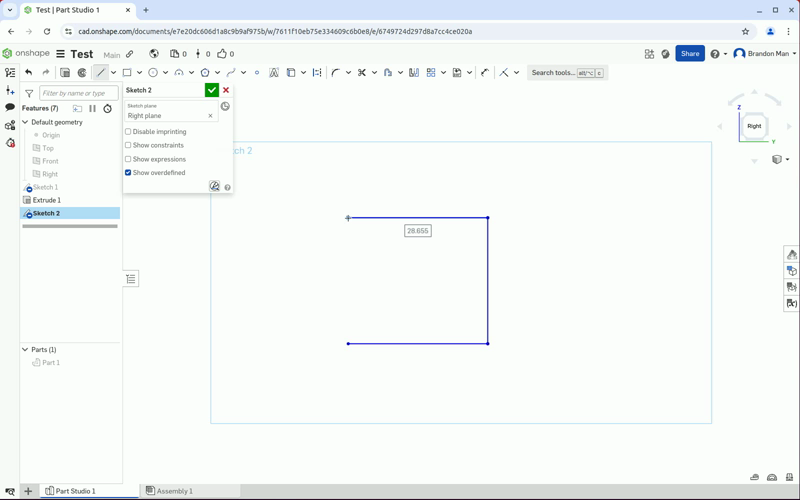
mouse_move(348, 343)
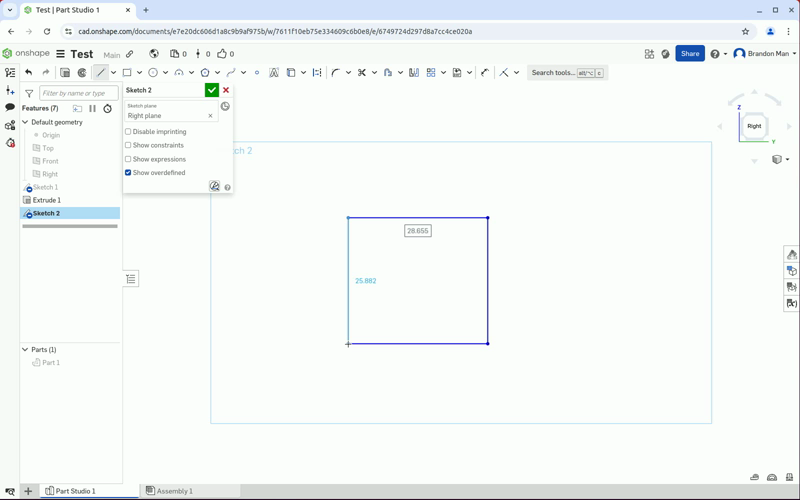
key_up(shift)
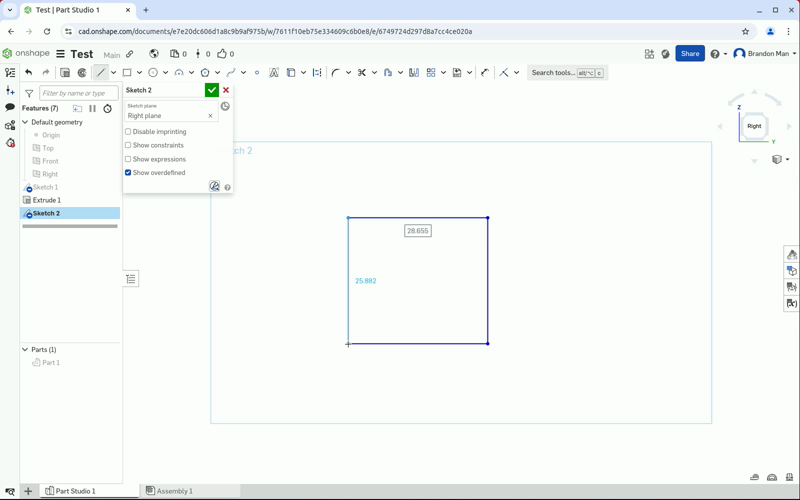
click(348, 343)
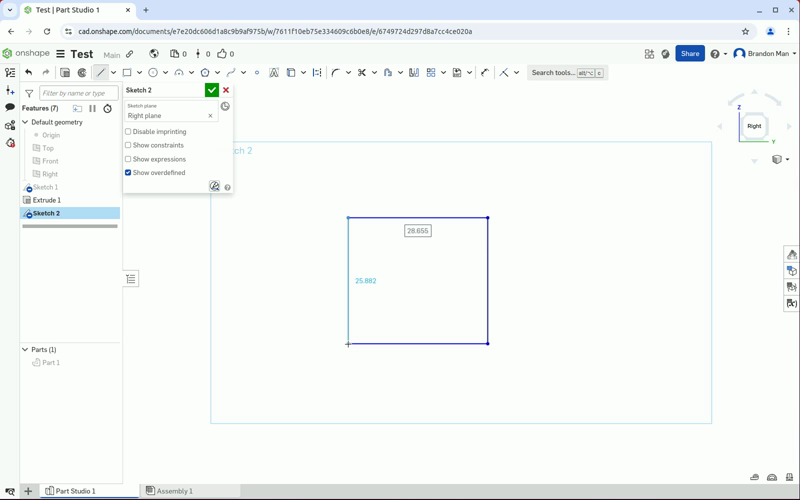
key(esc)
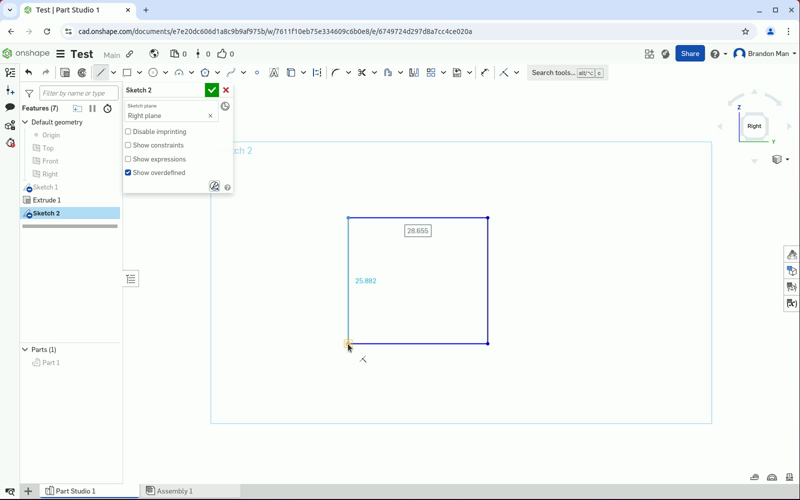
mouse_move(448, 238)
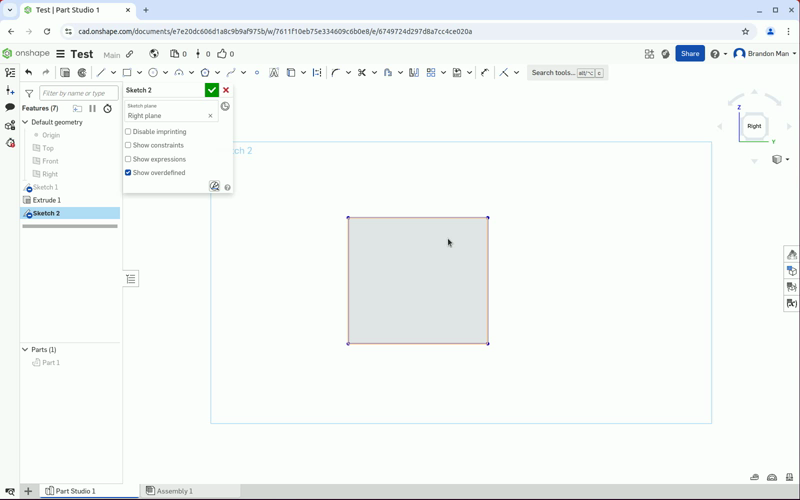
click(448, 238)
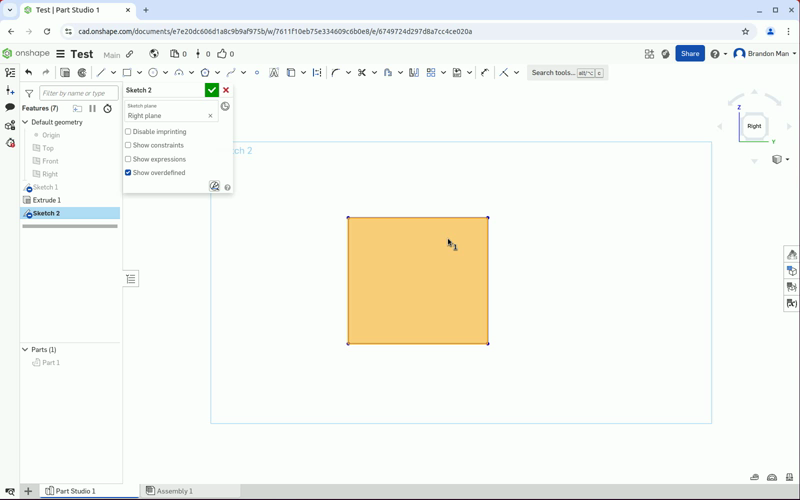
mouse_move(73, 352)
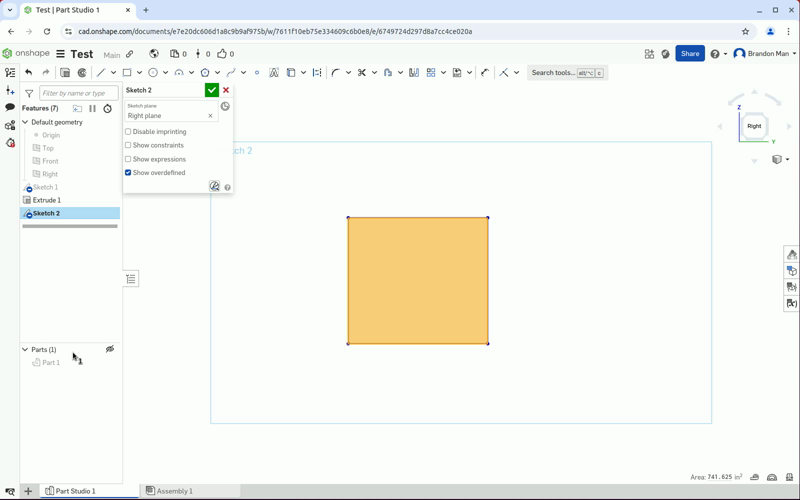
key(shift+y)
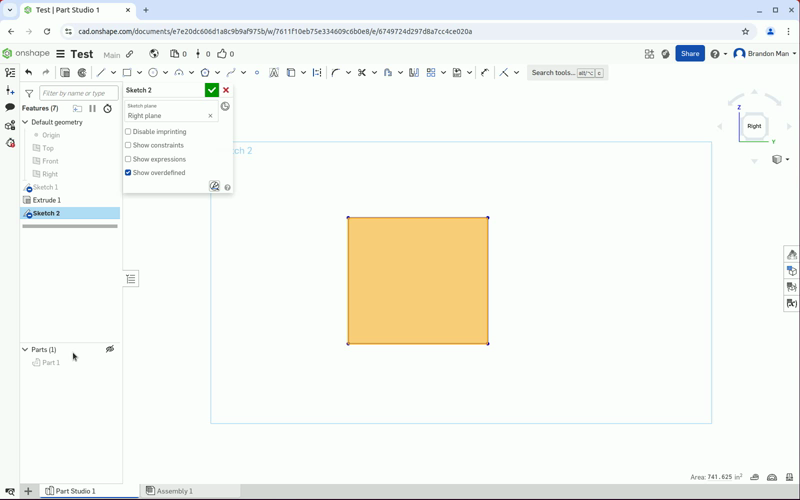
key(shift+e)
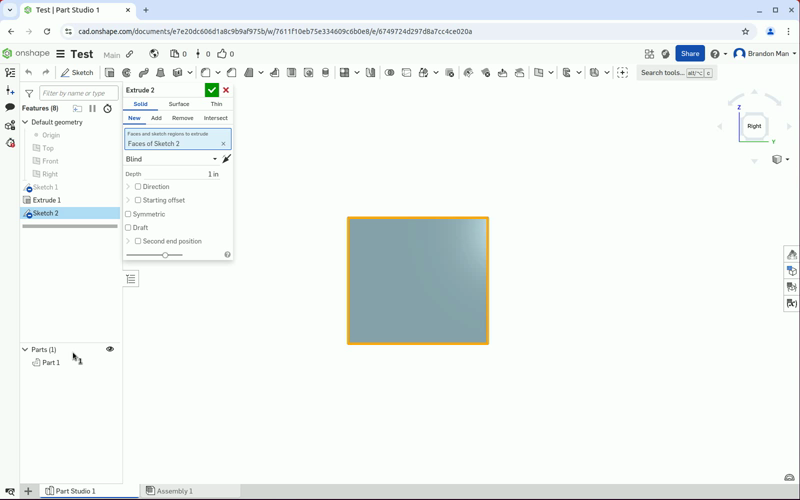
mouse_move(143, 106)
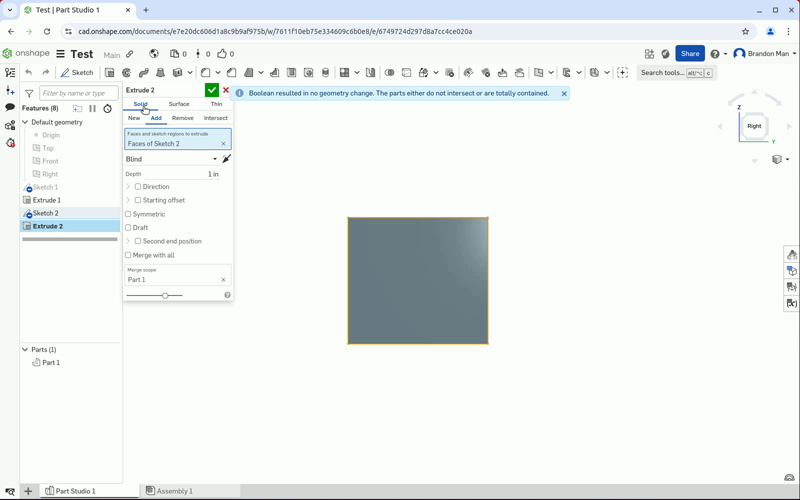
click(143, 106)
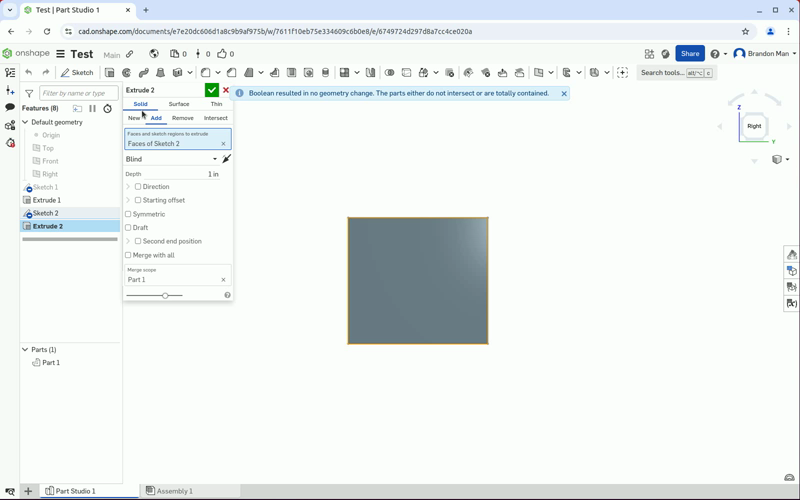
mouse_move(137, 120)
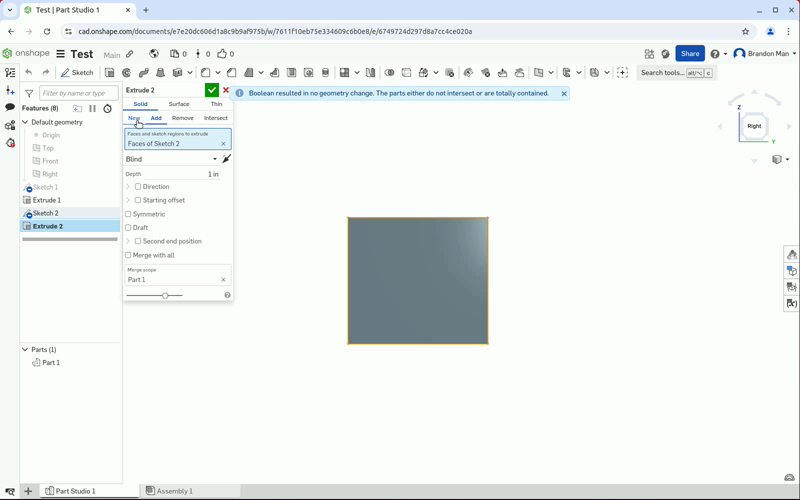
click(137, 120)
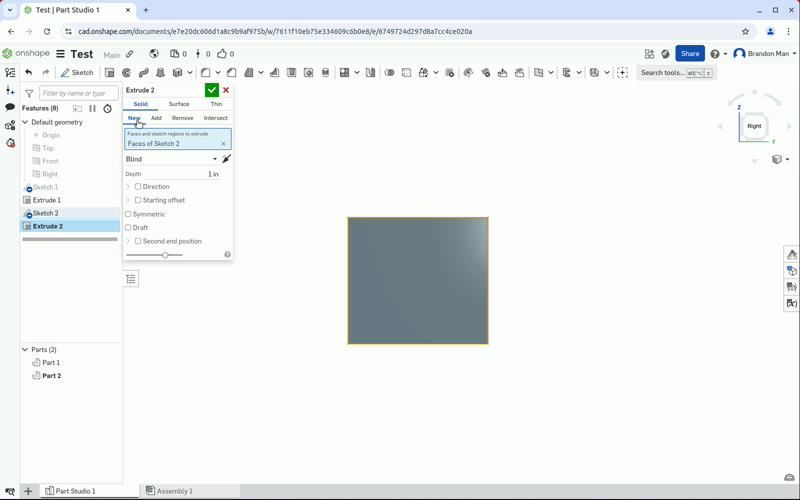
key(tab, 4)
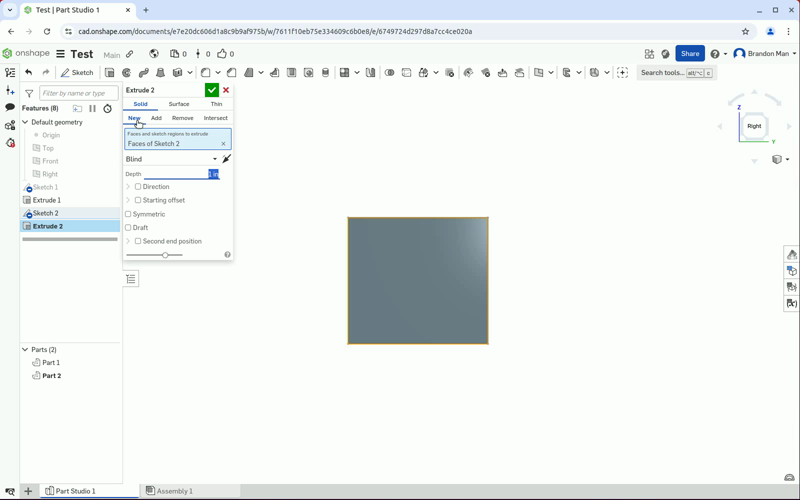
text(5.296)
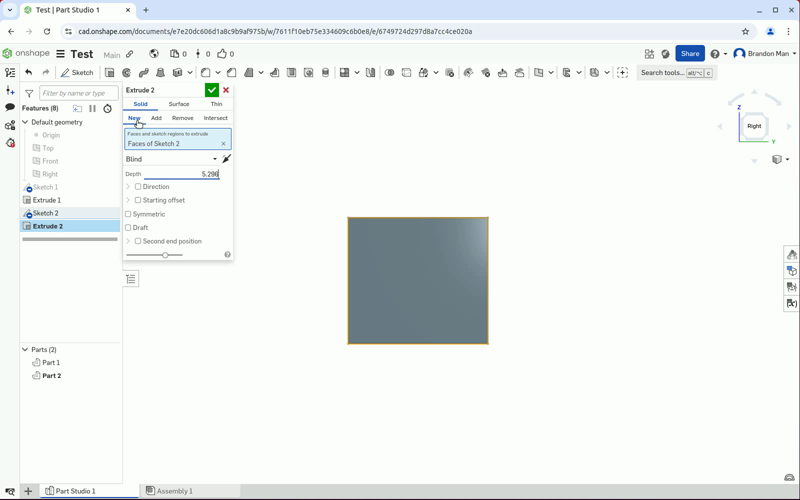
key(enter)
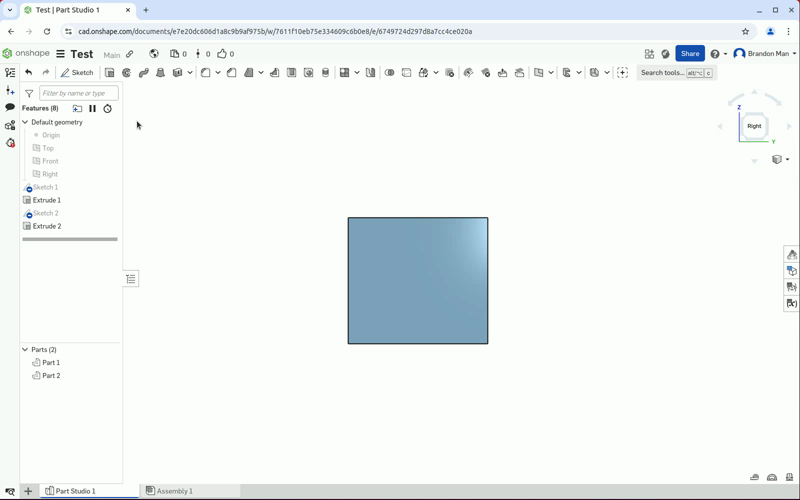
key(shift+h)
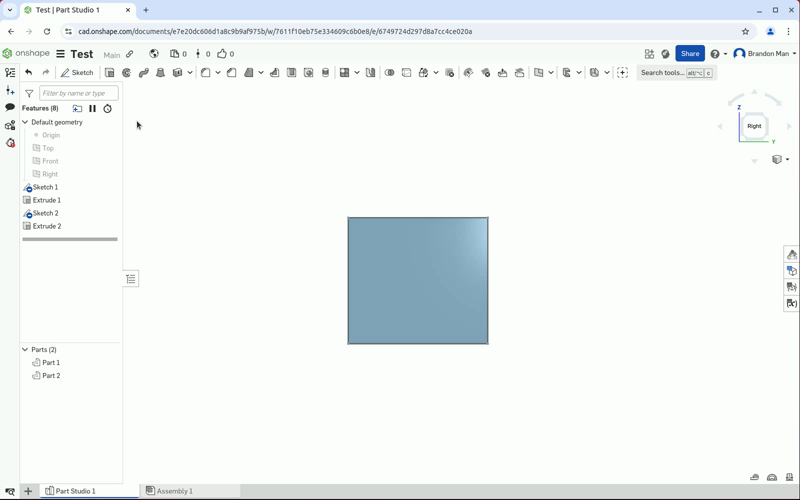
key(shift+h)
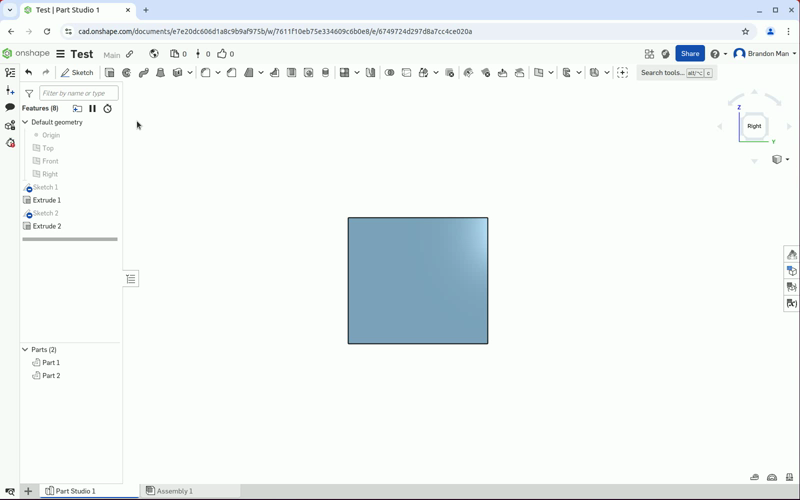
mouse_move(73, 189)
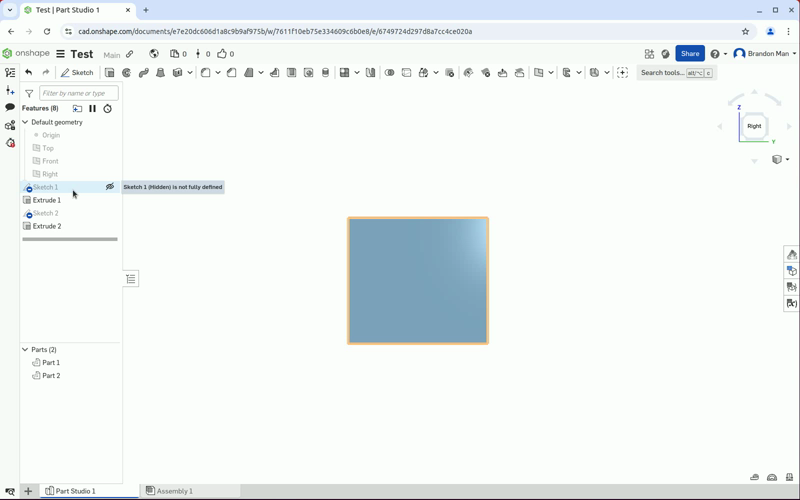
click(73, 189)
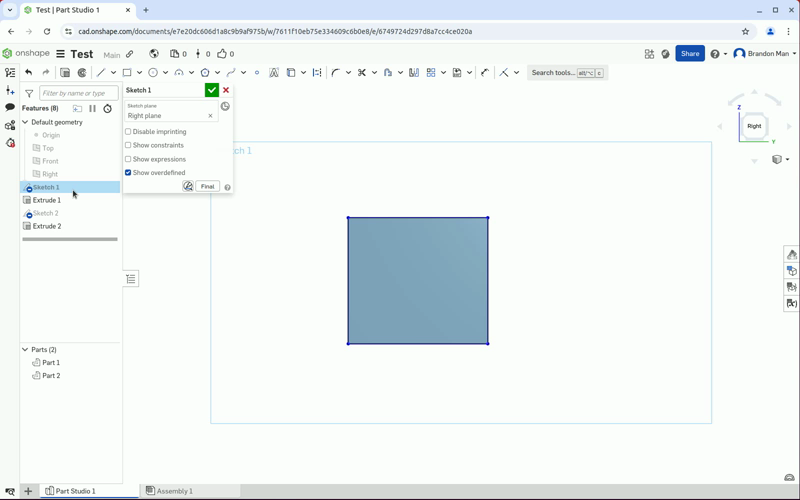
mouse_move(229, 92)
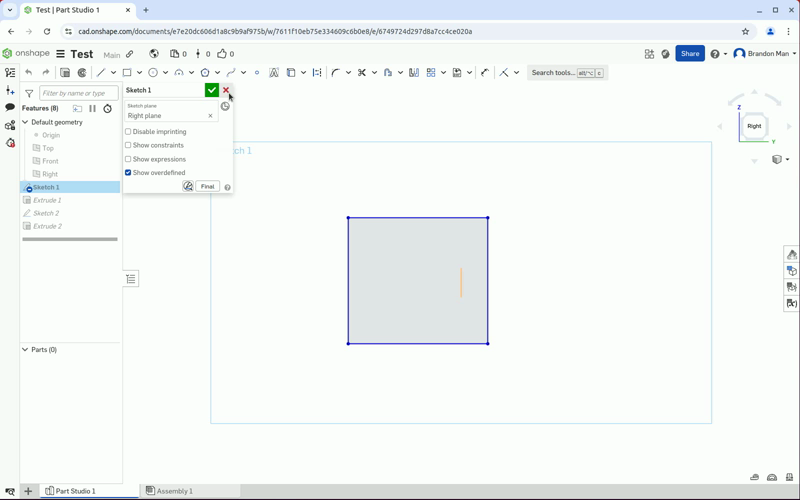
click(229, 92)
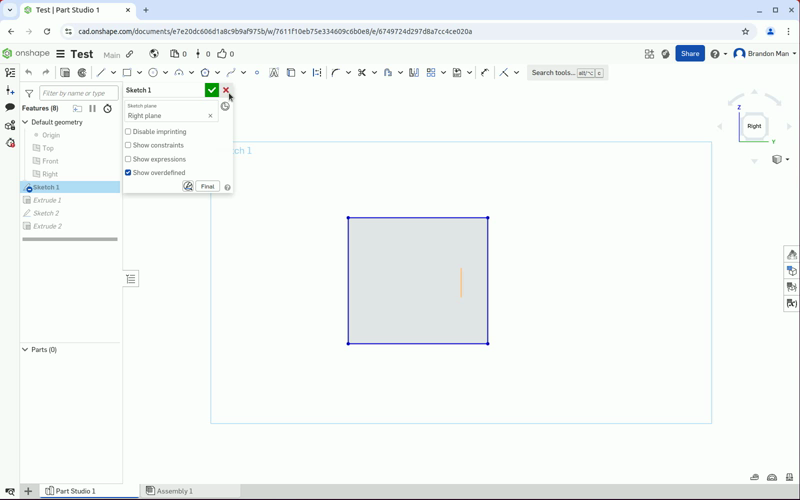
key(shift+s)
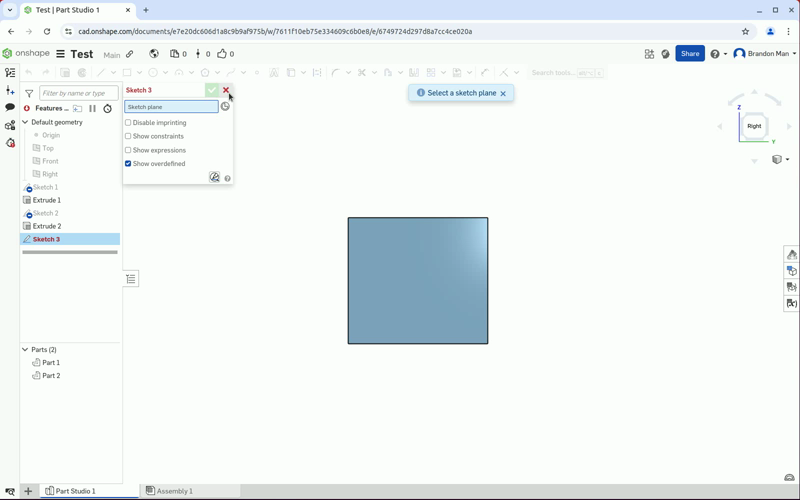
mouse_move(73, 176)
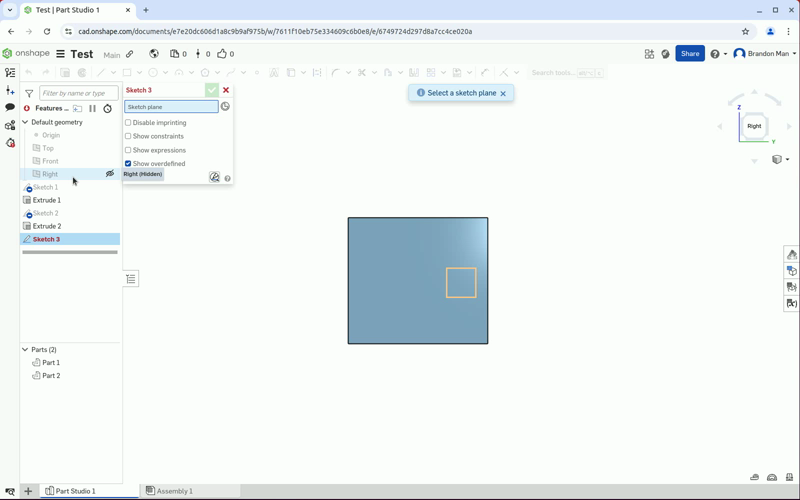
click(73, 176)
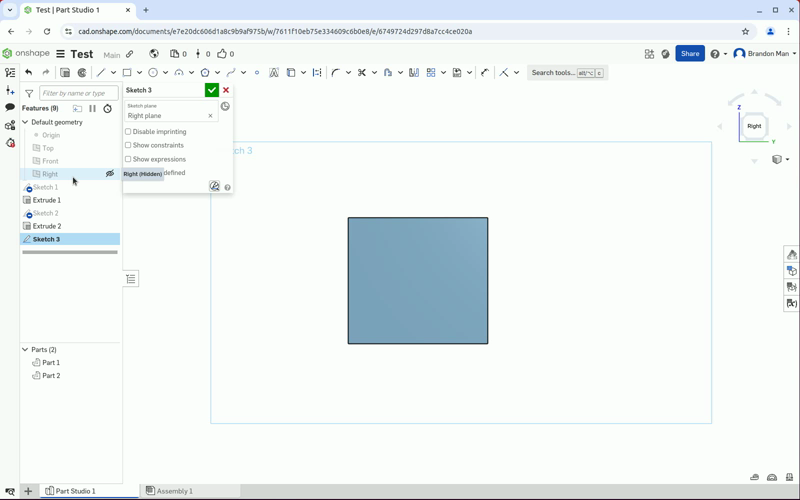
mouse_move(73, 352)
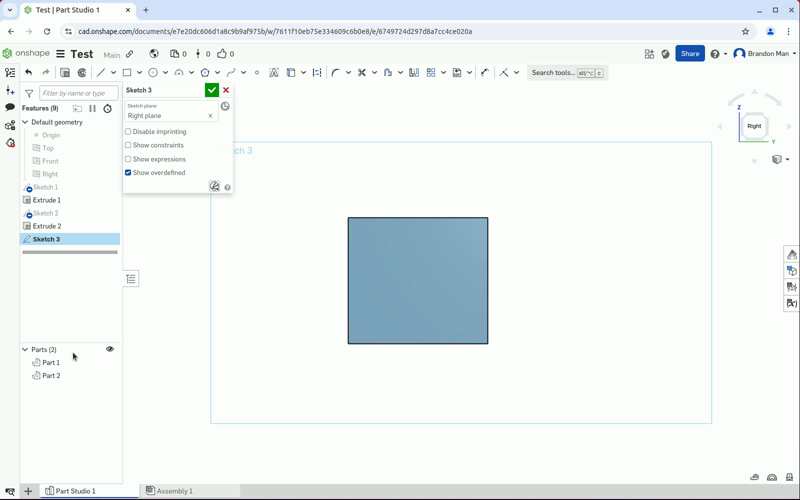
key(y)
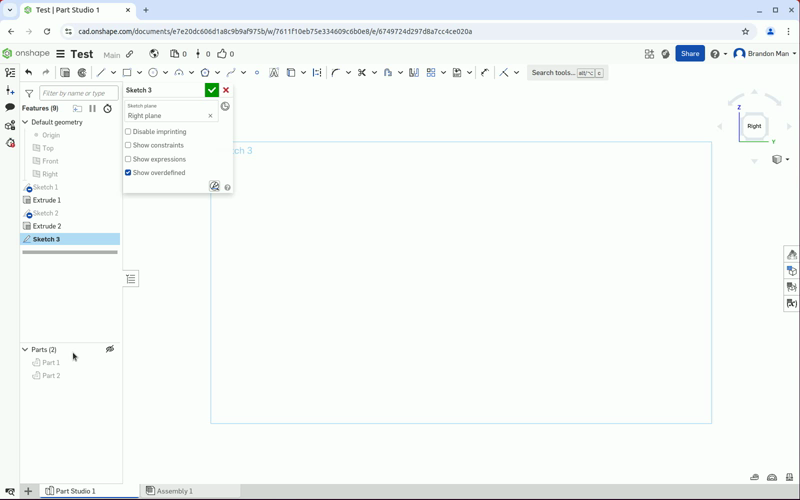
key(l)
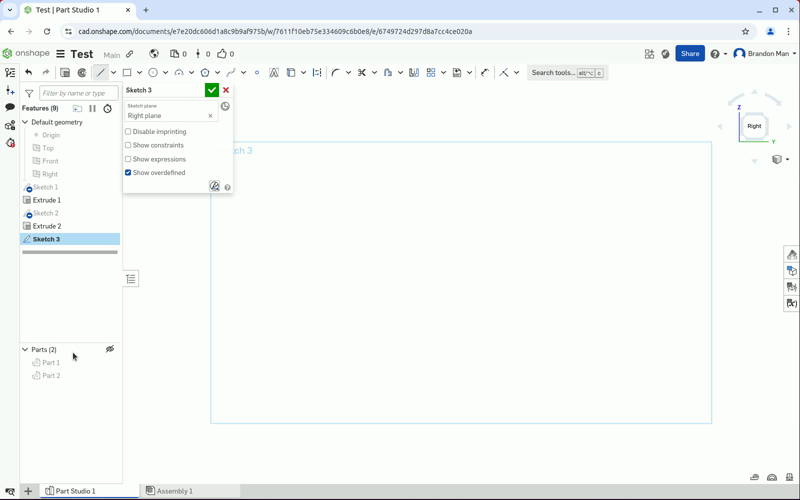
key_down(shift)
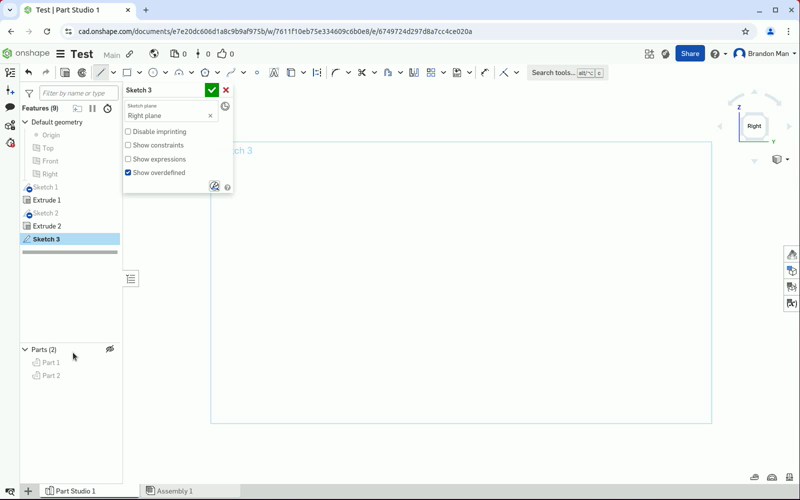
mouse_move(424, 343)
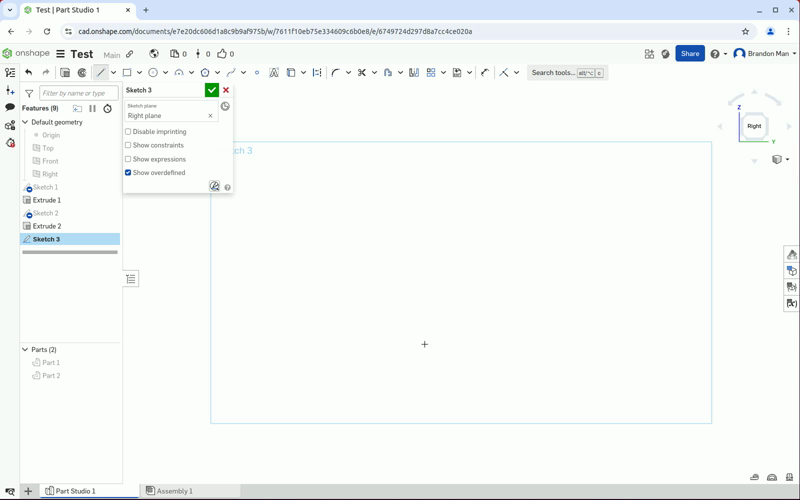
click(424, 343)
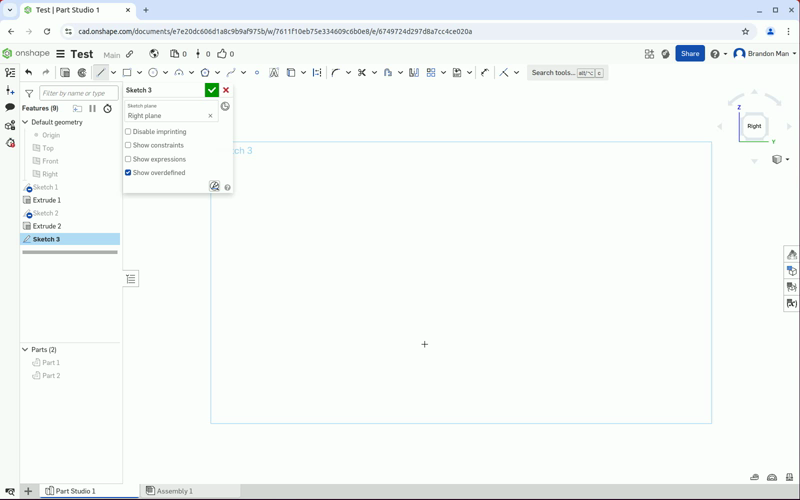
key_up(shift)
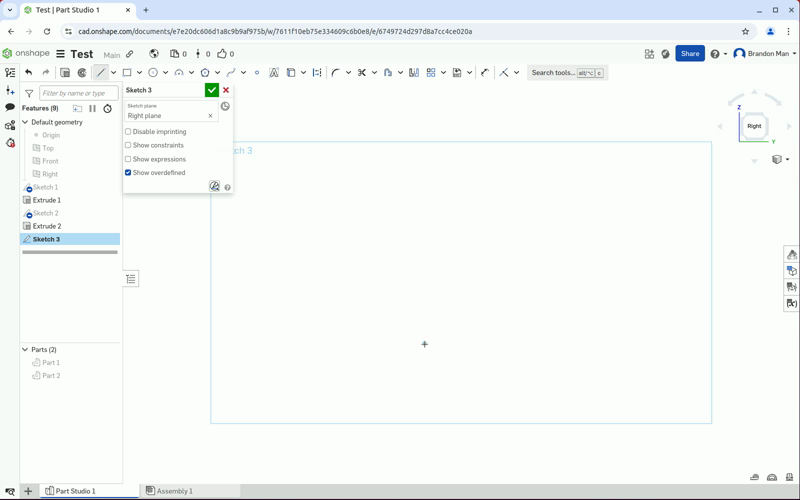
key_down(shift)
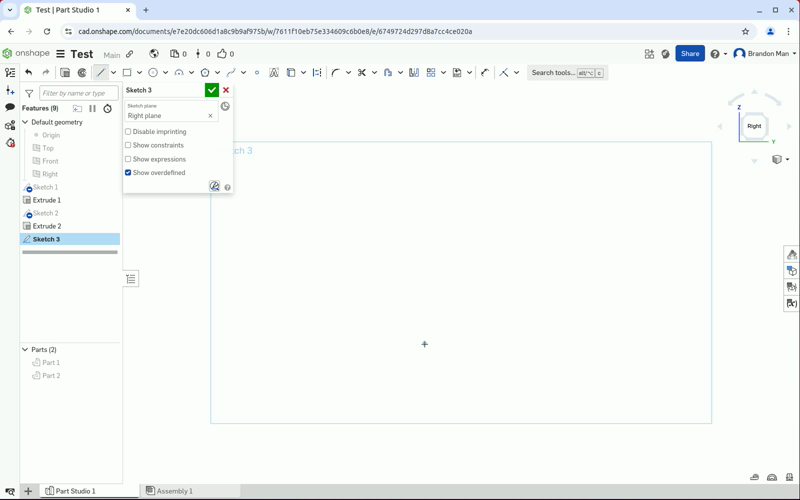
mouse_move(488, 343)
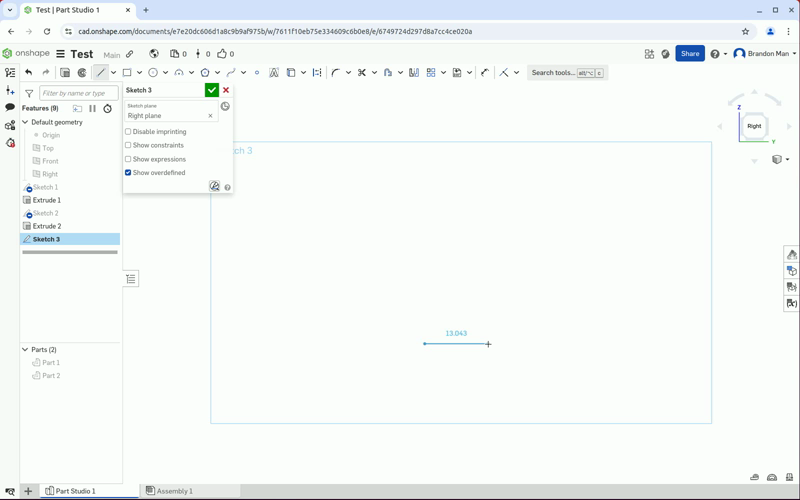
click(488, 343)
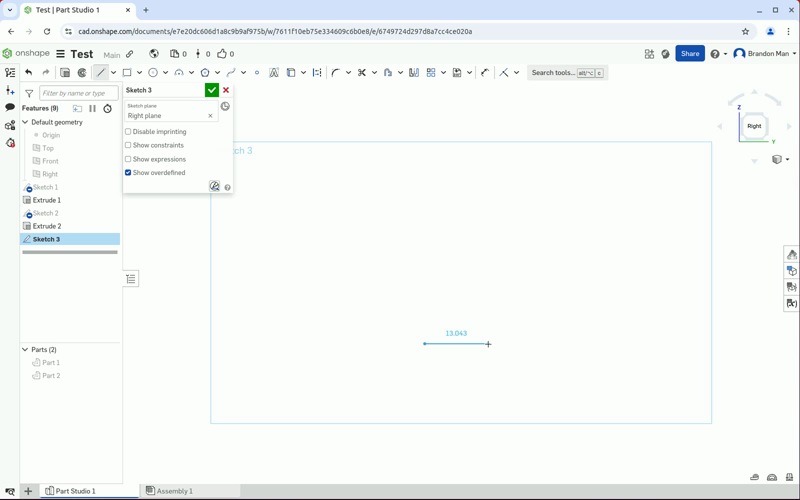
key_up(shift)
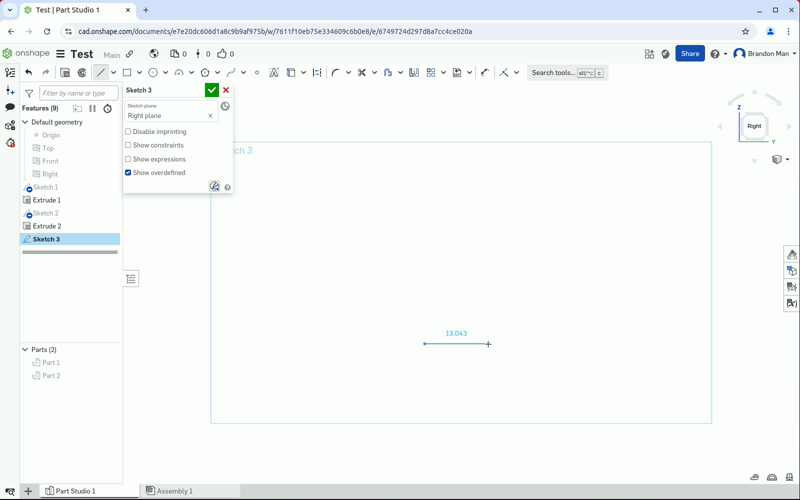
key_down(shift)
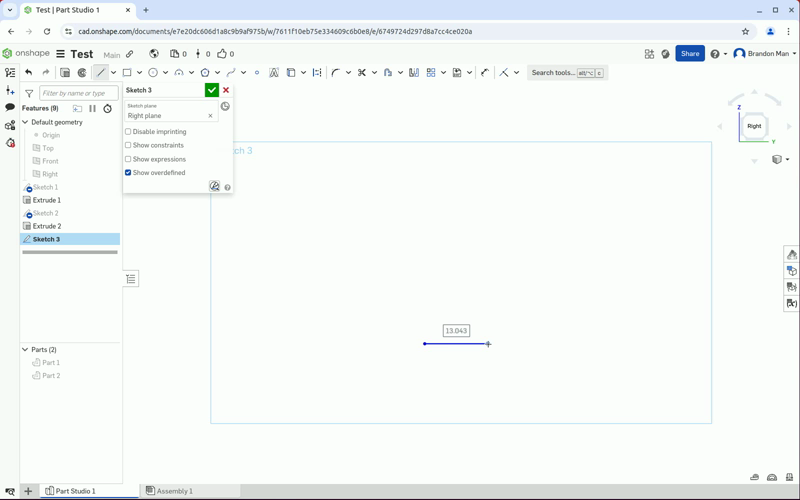
mouse_move(488, 279)
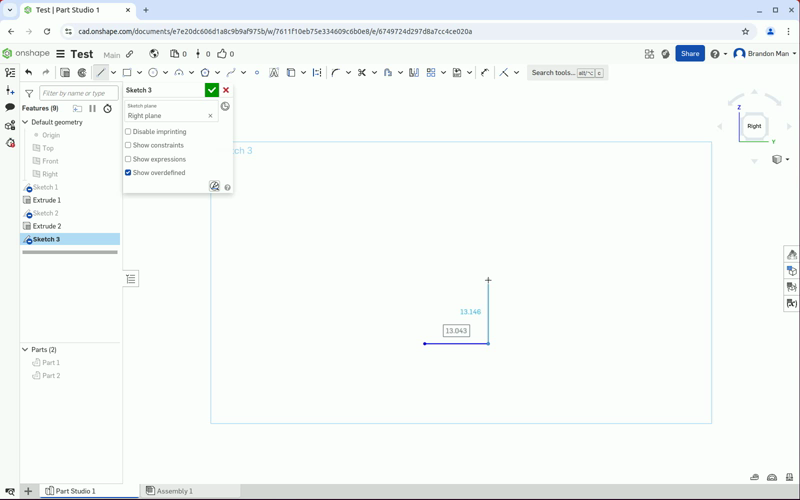
click(488, 279)
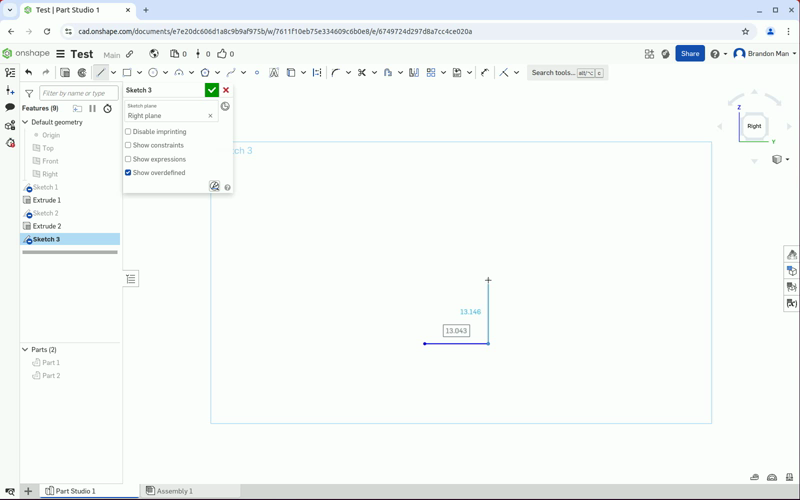
key_up(shift)
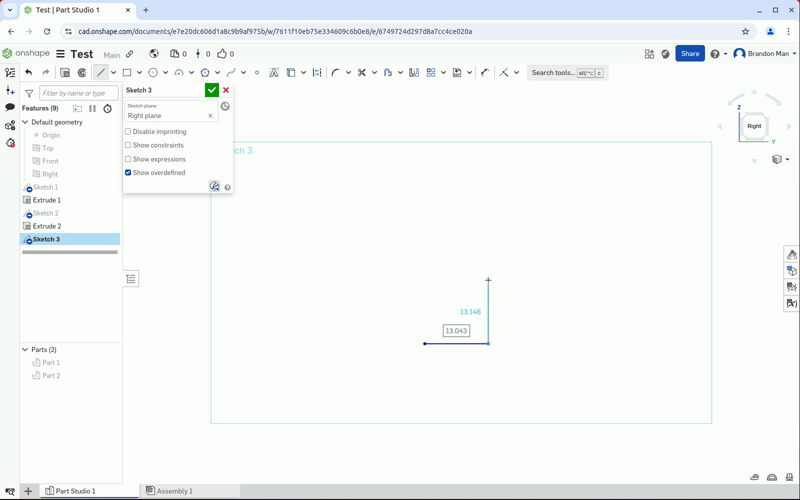
key_down(shift)
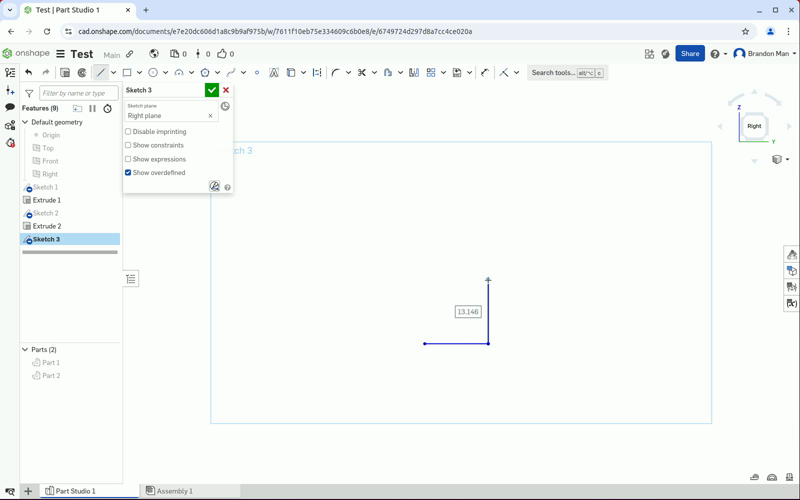
mouse_move(424, 279)
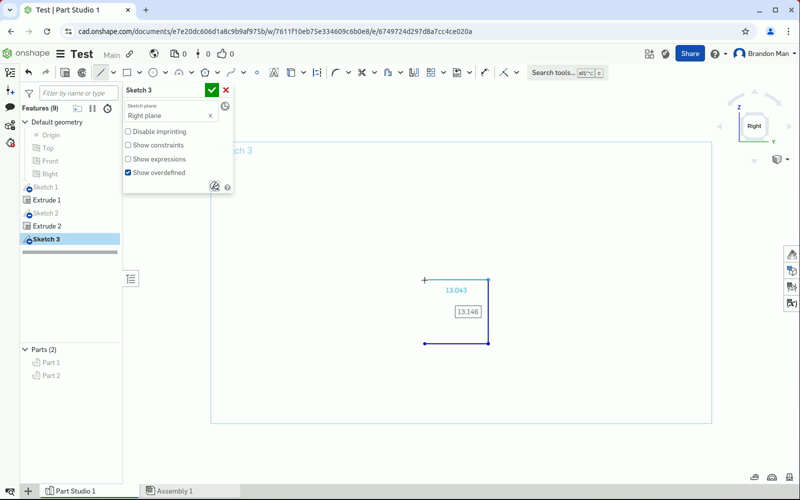
click(424, 279)
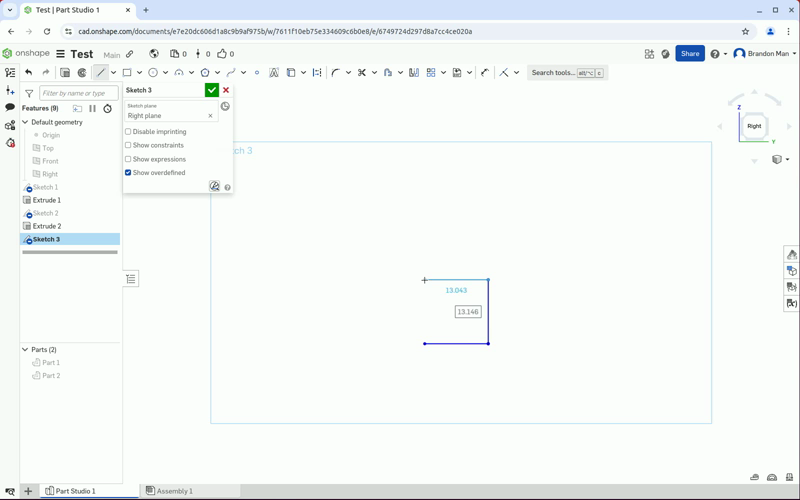
key_up(shift)
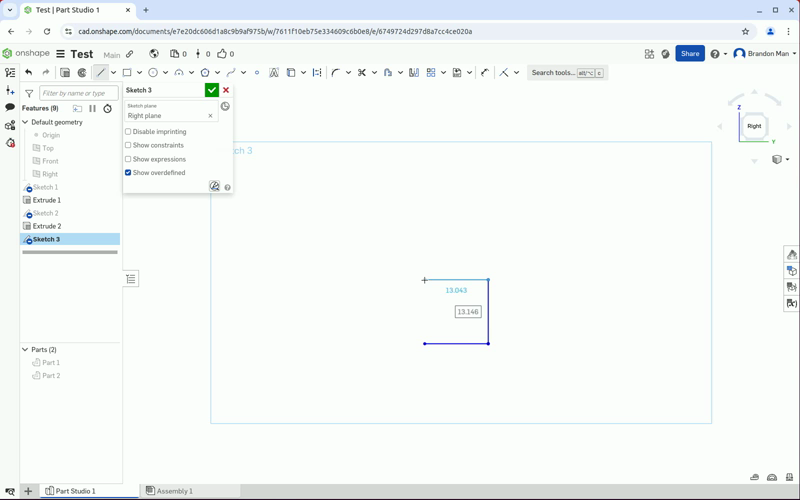
key_down(shift)
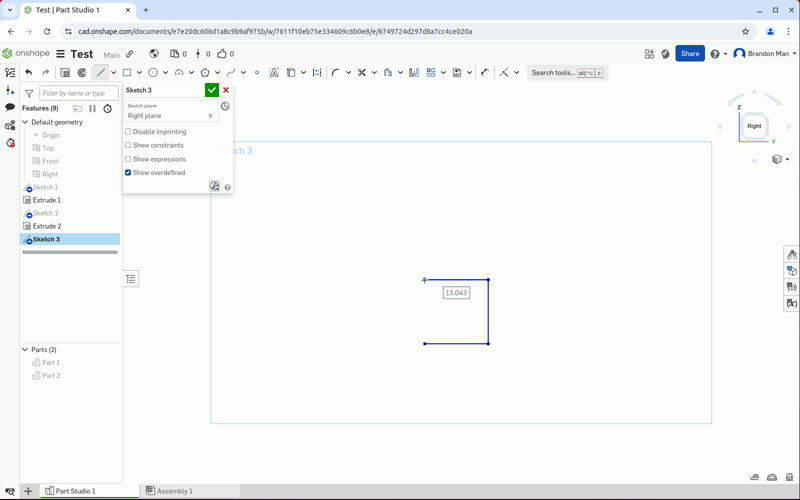
mouse_move(424, 343)
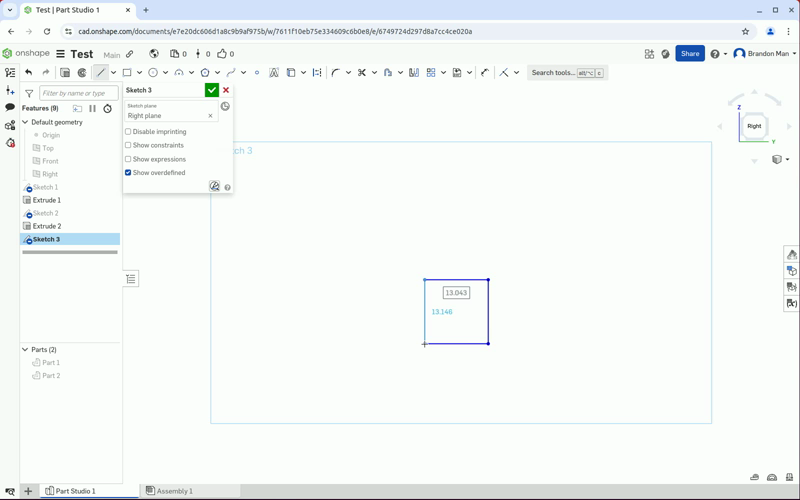
key_up(shift)
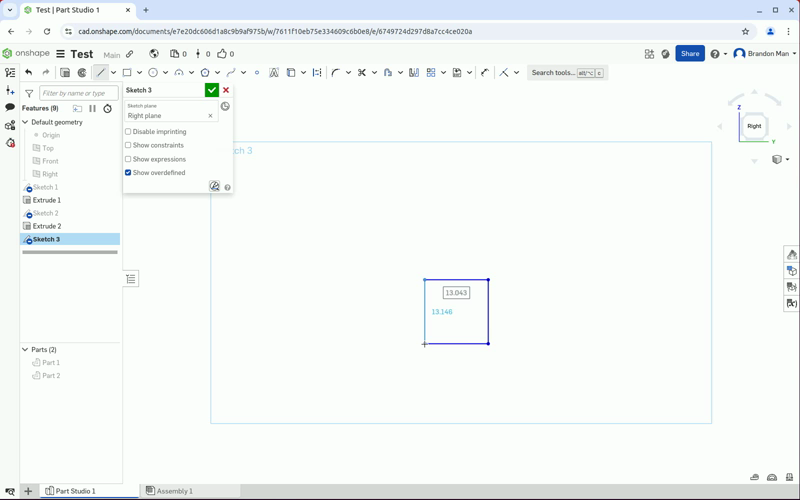
click(424, 343)
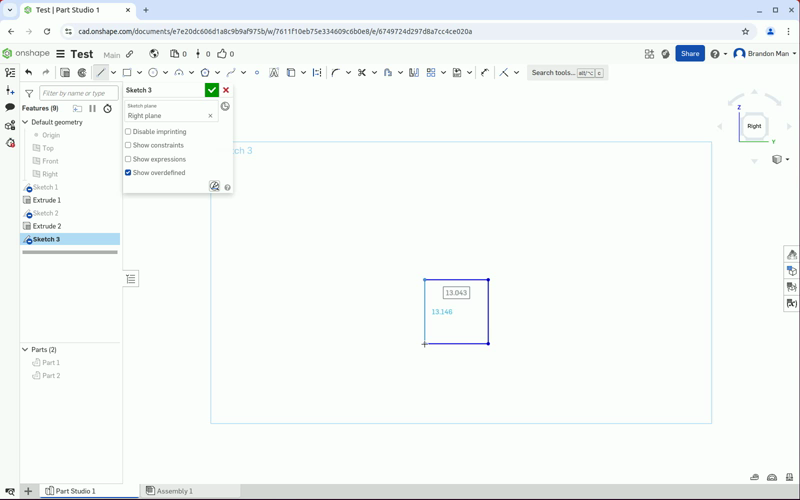
key(esc)
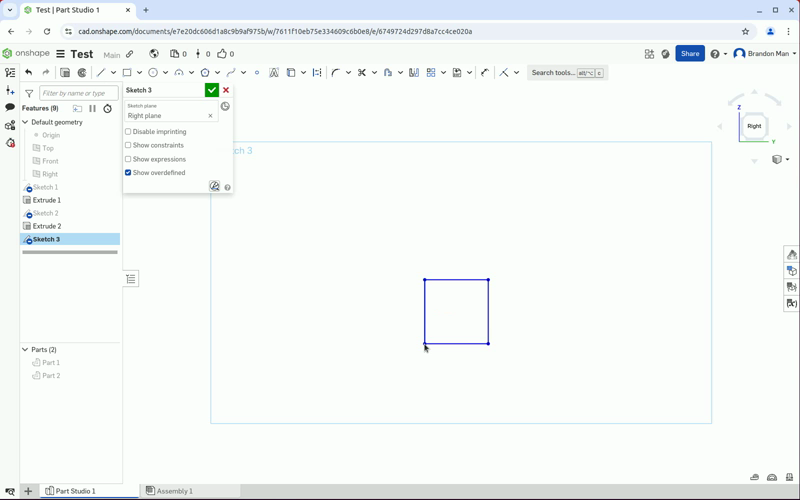
mouse_move(484, 283)
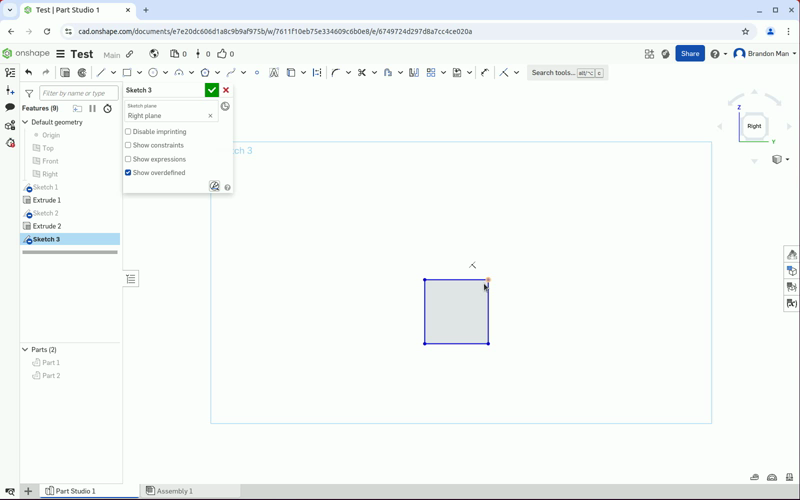
click(484, 283)
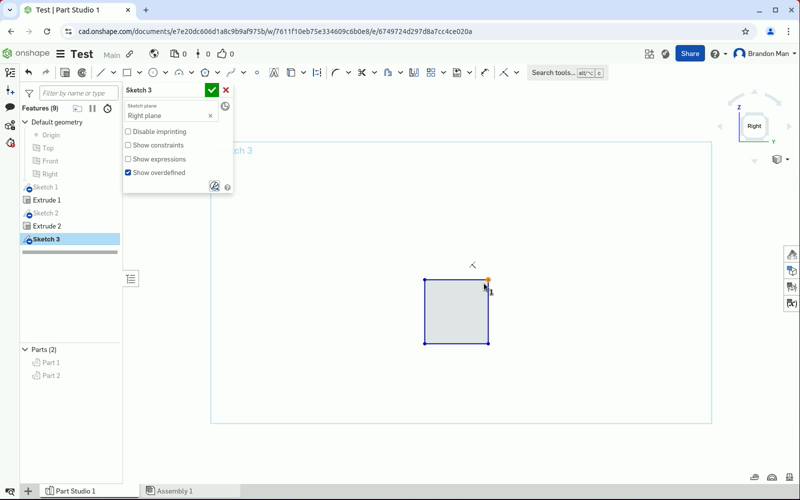
mouse_move(73, 352)
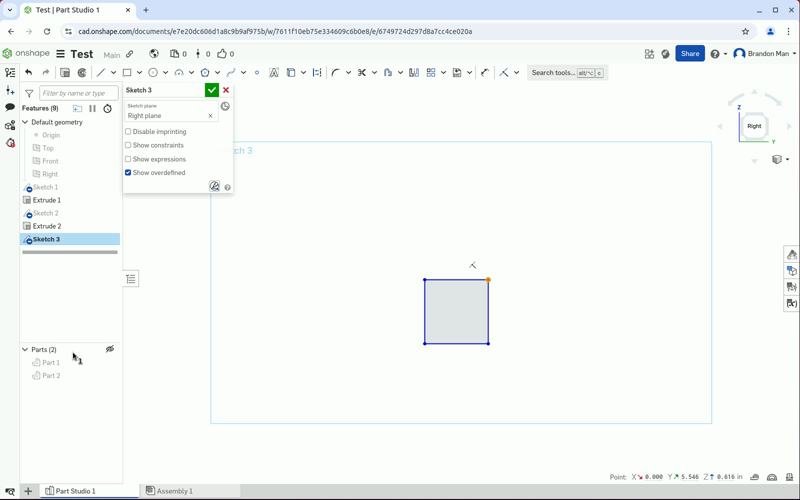
key(shift+y)
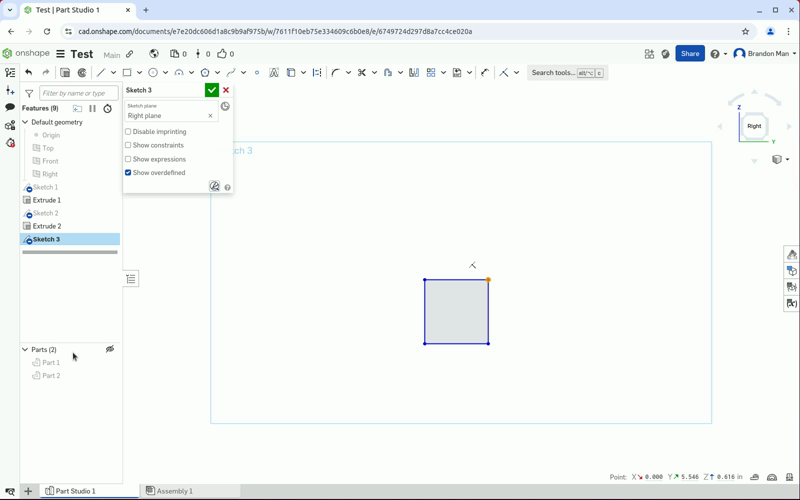
key(shift+e)
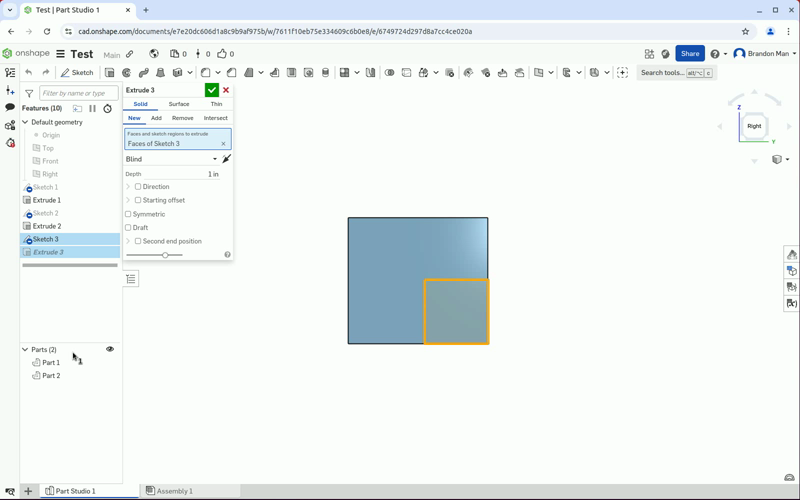
mouse_move(143, 106)
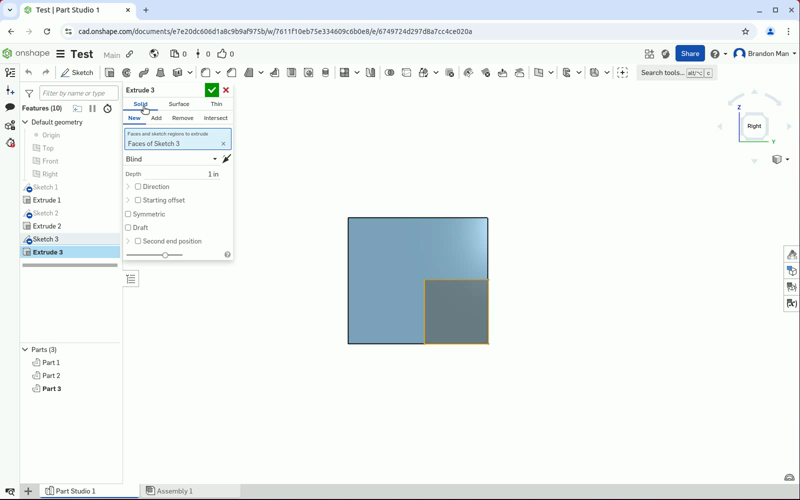
click(143, 106)
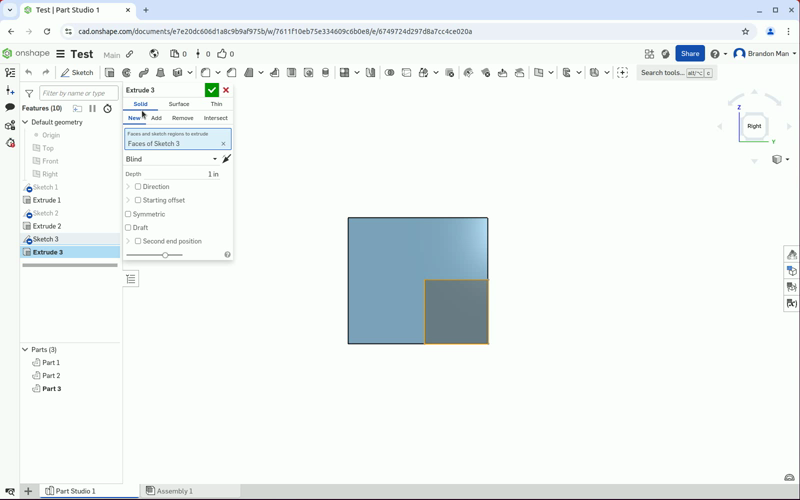
mouse_move(137, 120)
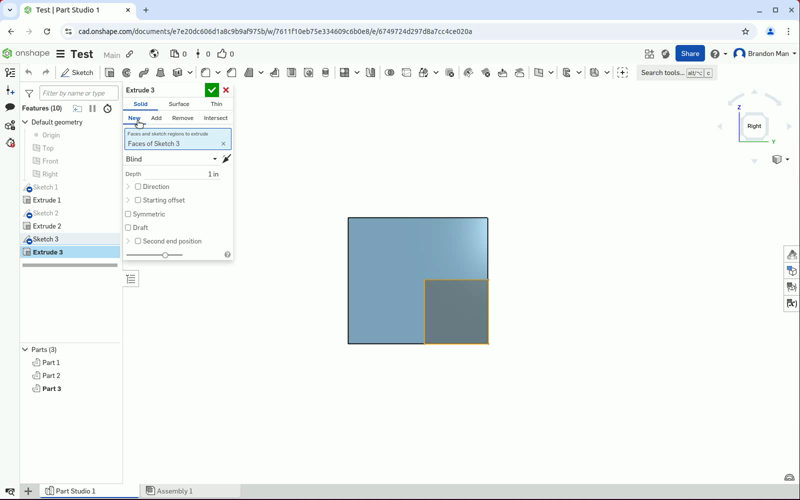
click(137, 120)
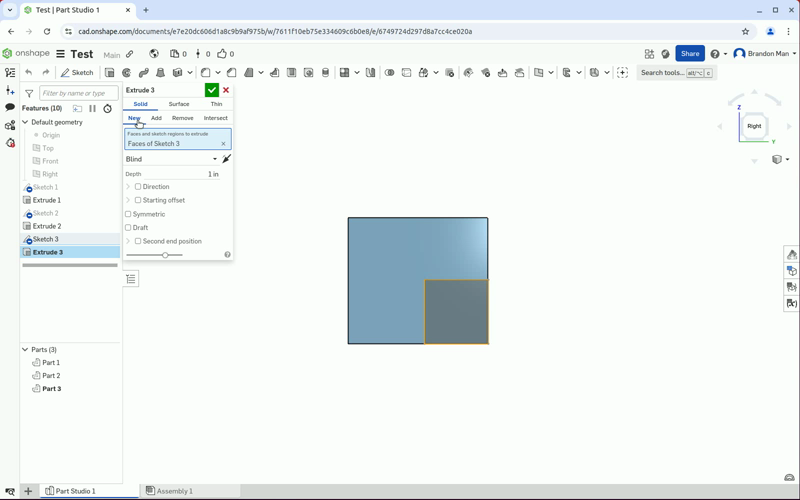
key(tab, 4)
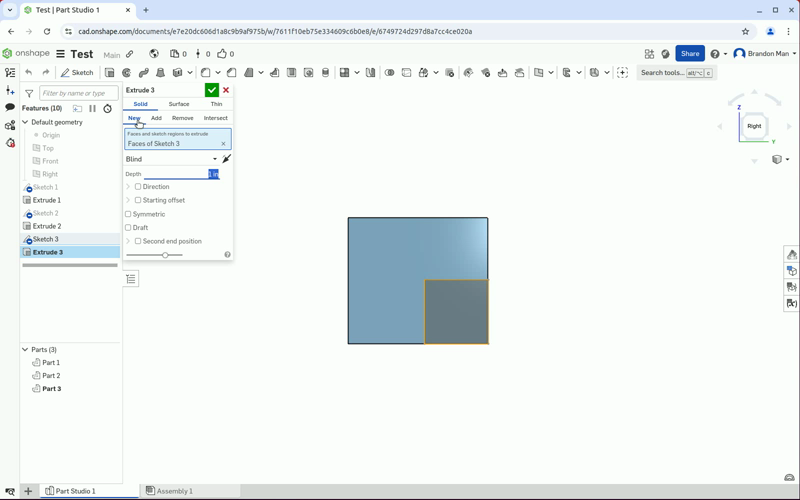
text(12.998)
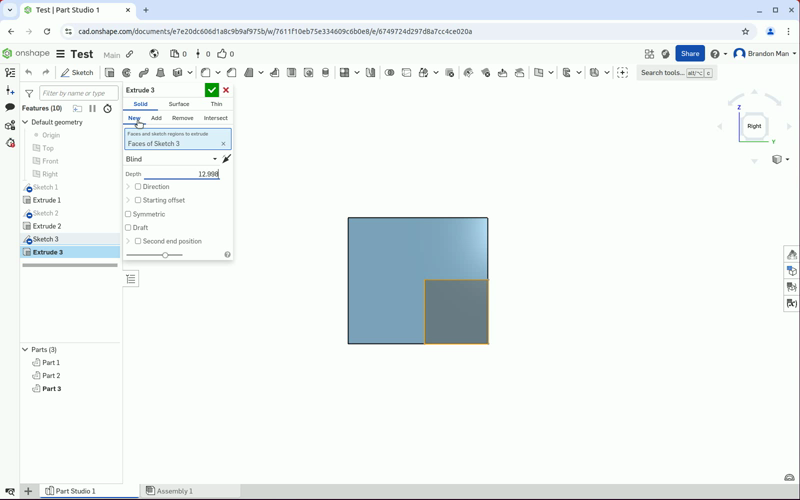
key(enter)
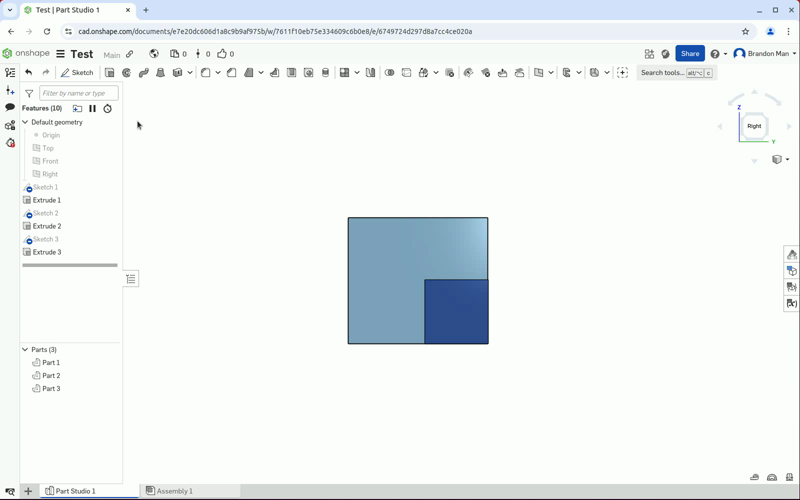
key(shift+h)
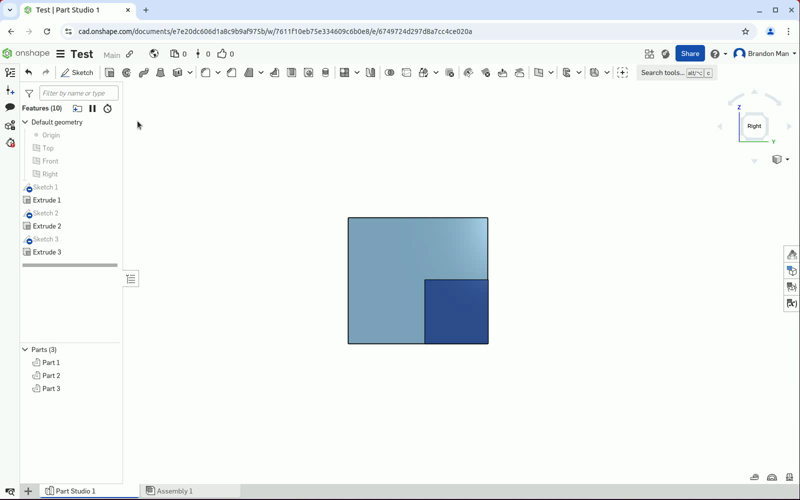
key(shift+h)
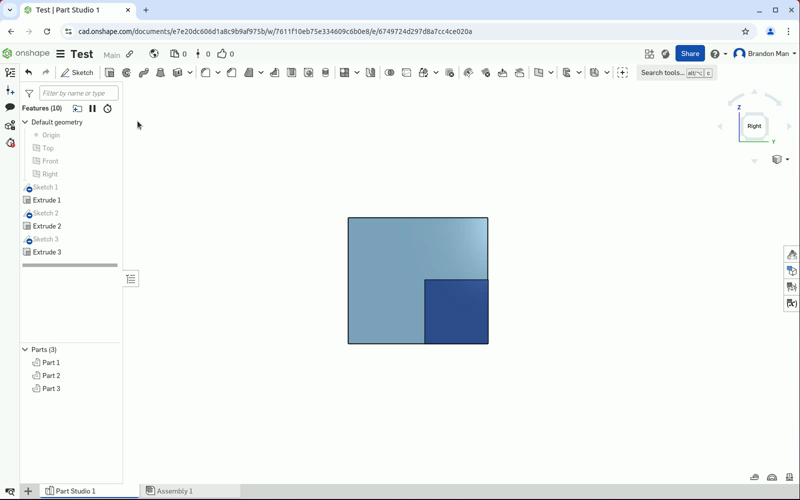
mouse_move(73, 189)
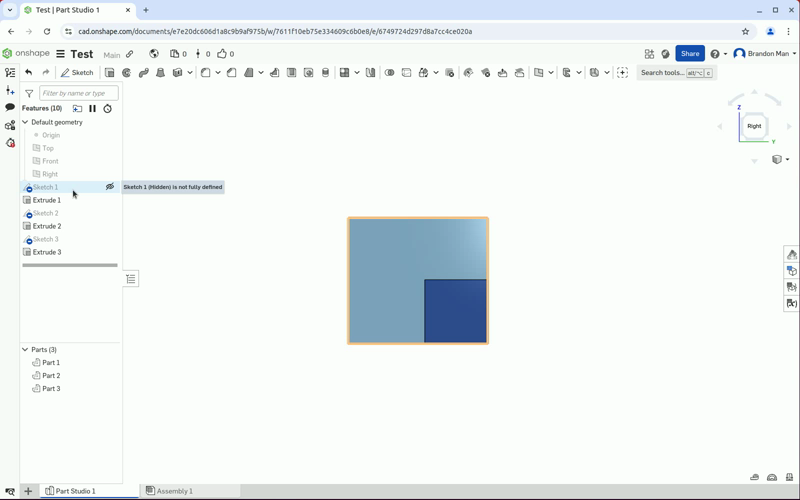
click(73, 189)
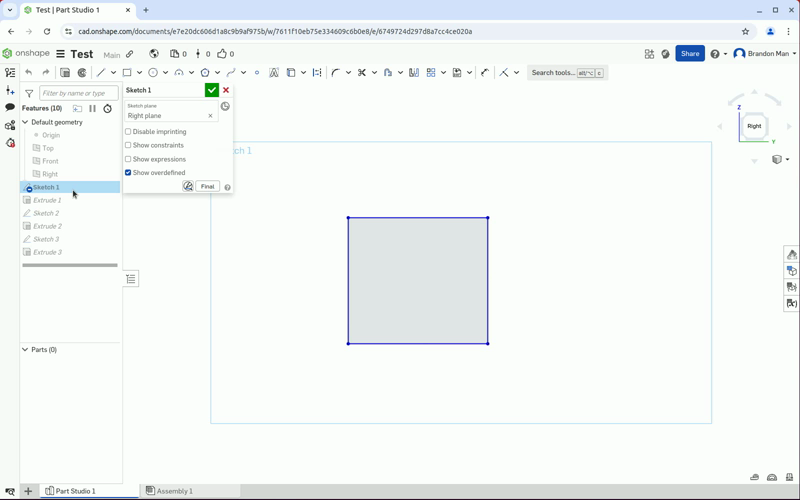
mouse_move(229, 92)
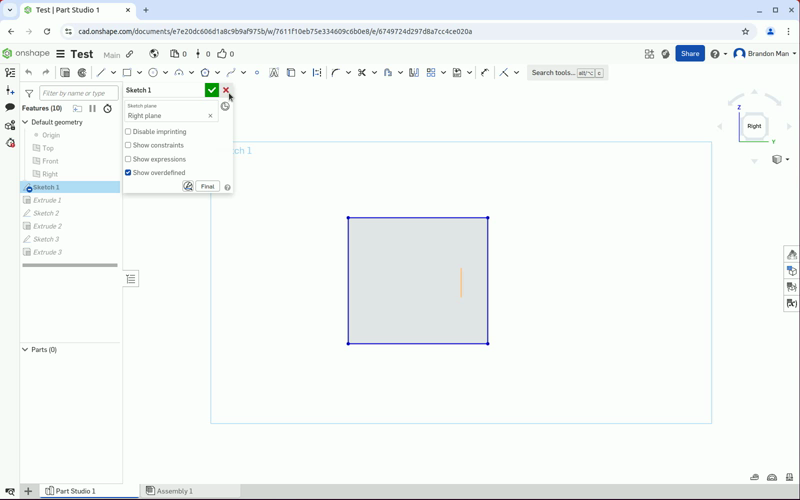
click(229, 92)
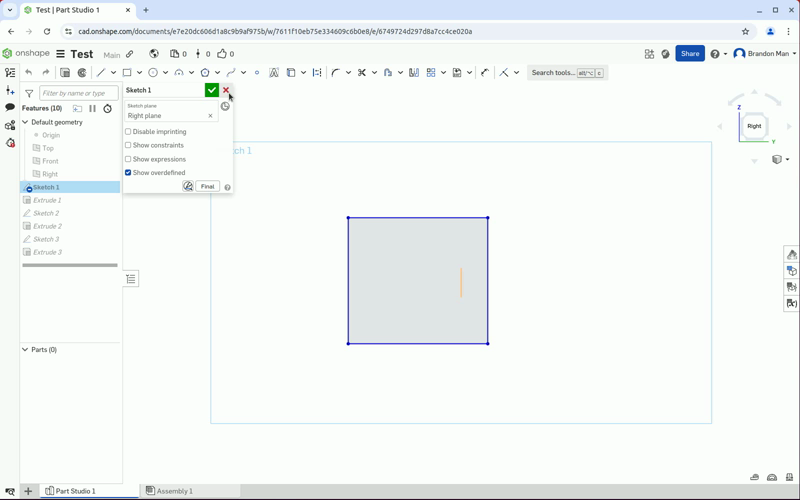
key(shift+s)
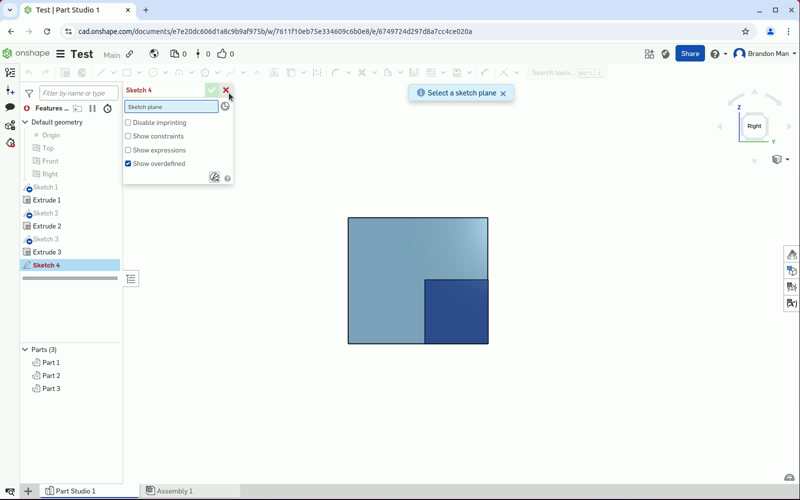
mouse_move(73, 176)
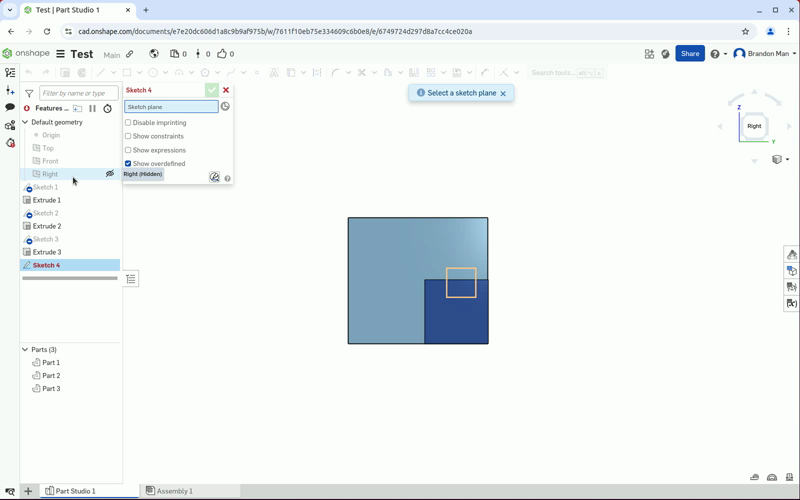
click(73, 176)
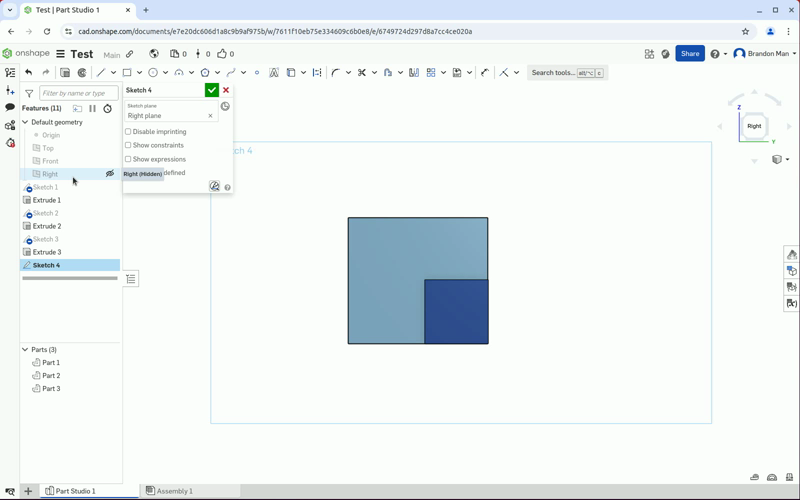
mouse_move(73, 352)
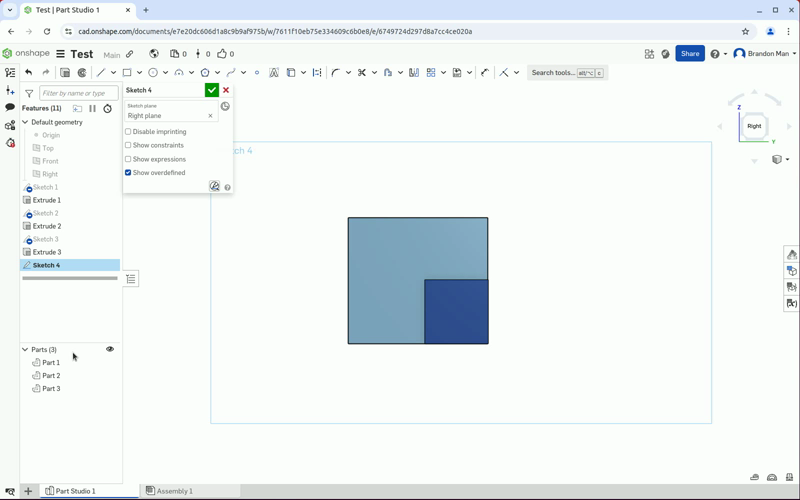
key(y)
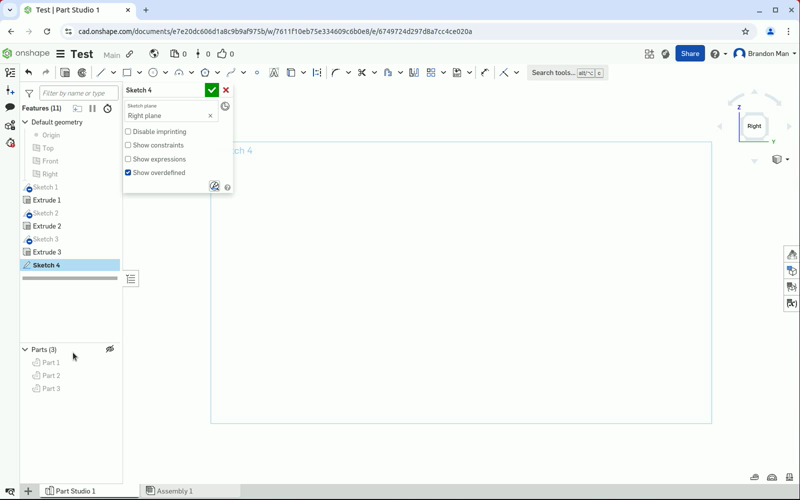
key(l)
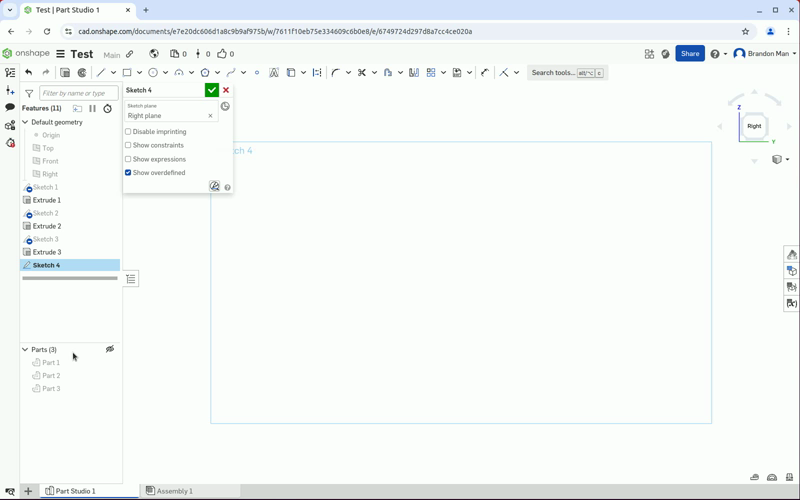
key_down(shift)
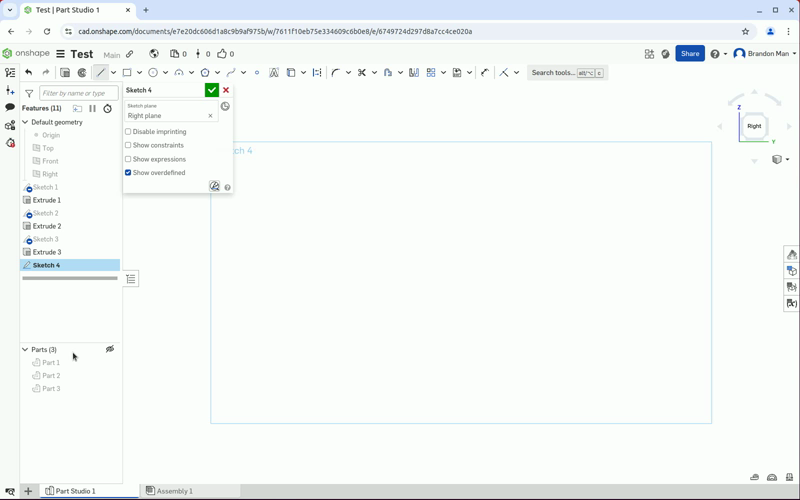
mouse_move(348, 343)
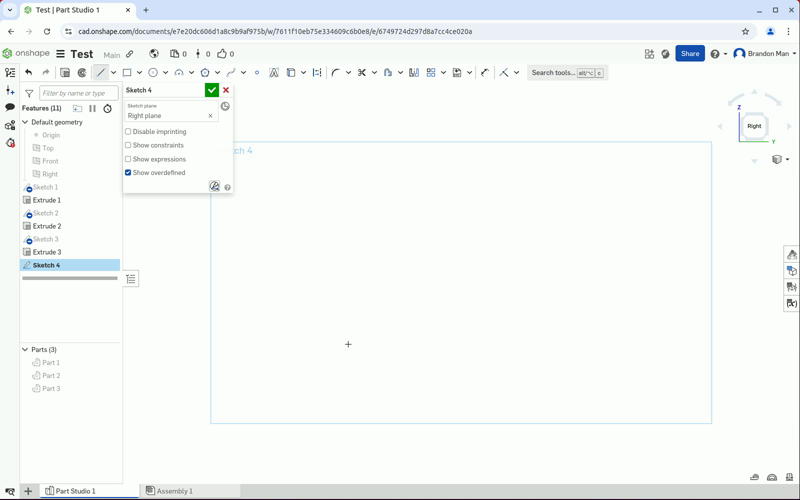
click(348, 343)
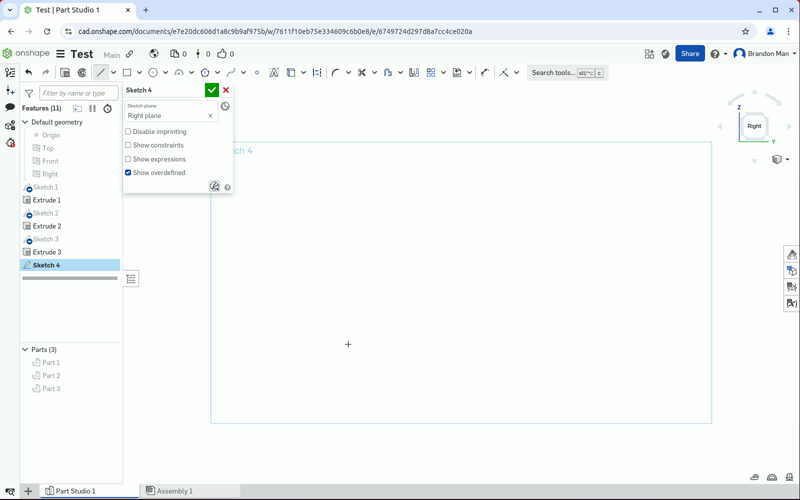
key_up(shift)
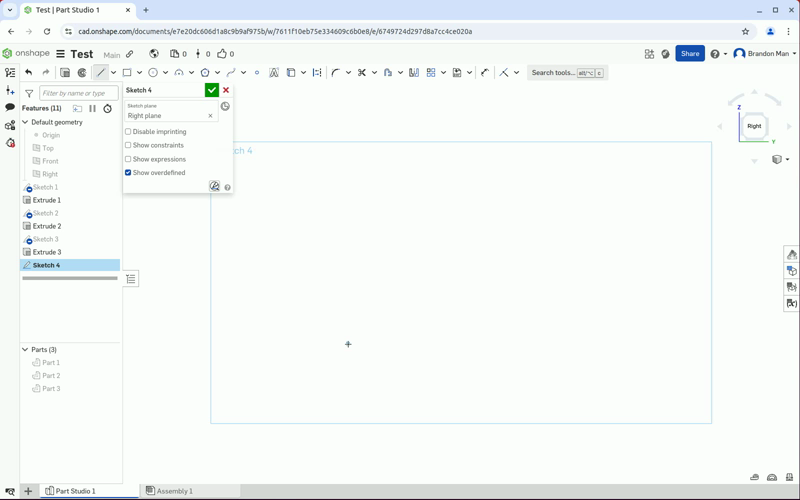
key_down(shift)
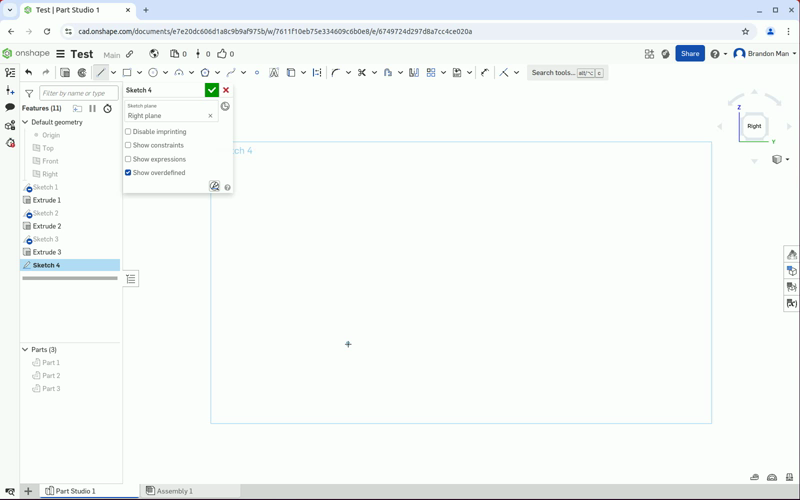
mouse_move(424, 343)
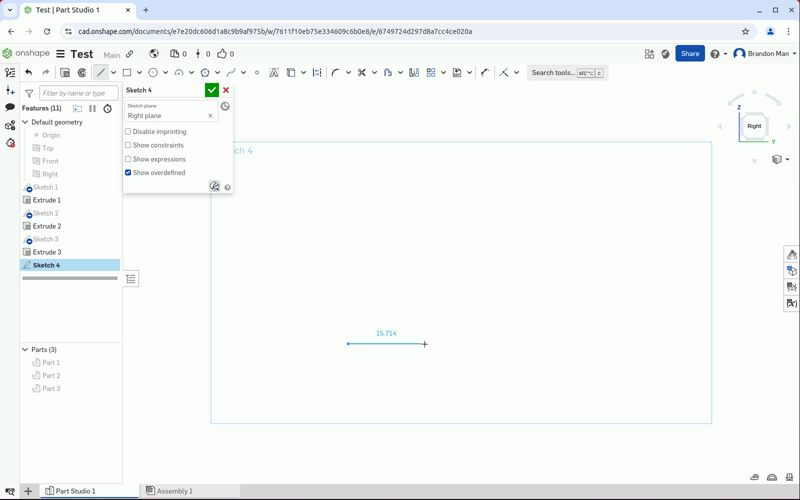
click(424, 343)
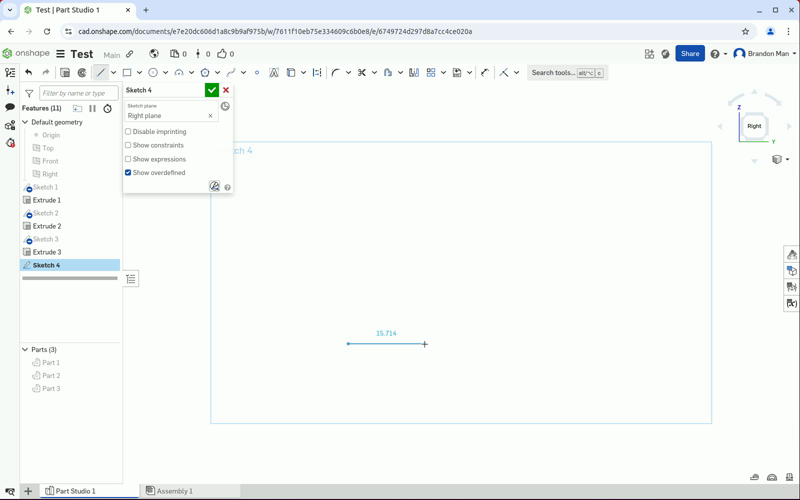
key_up(shift)
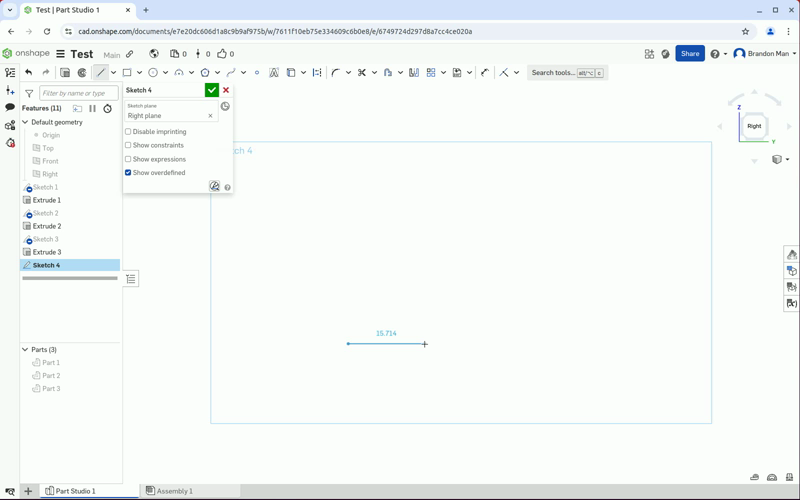
key_down(shift)
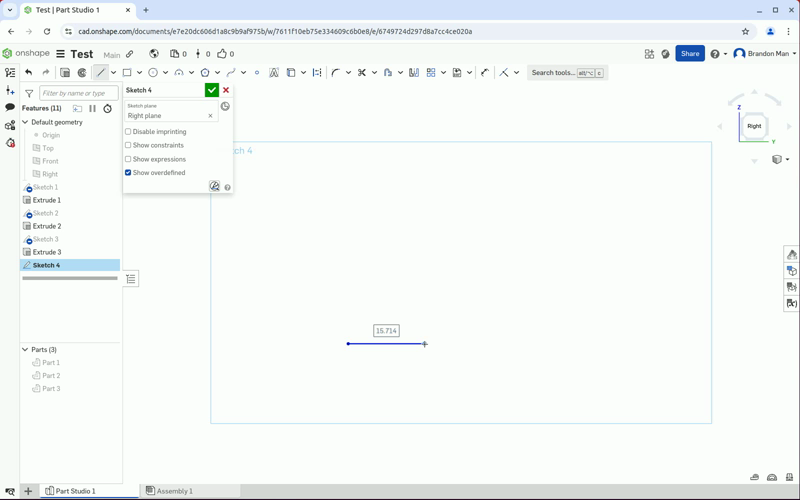
mouse_move(454, 343)
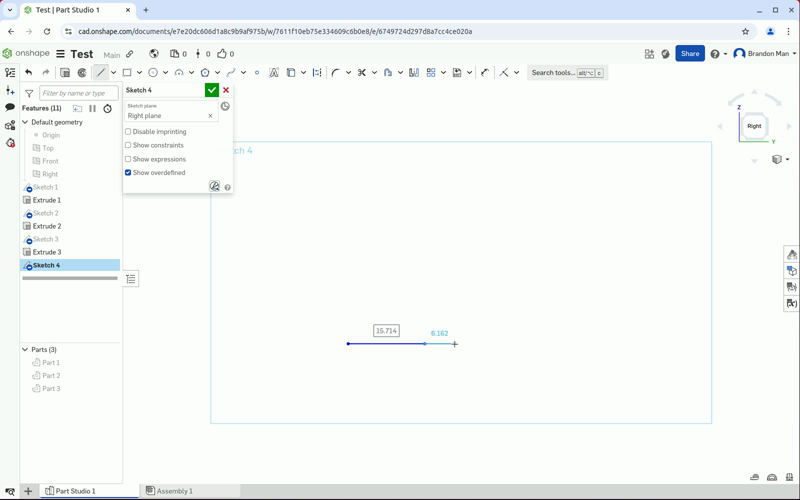
mouse_move(424, 293)
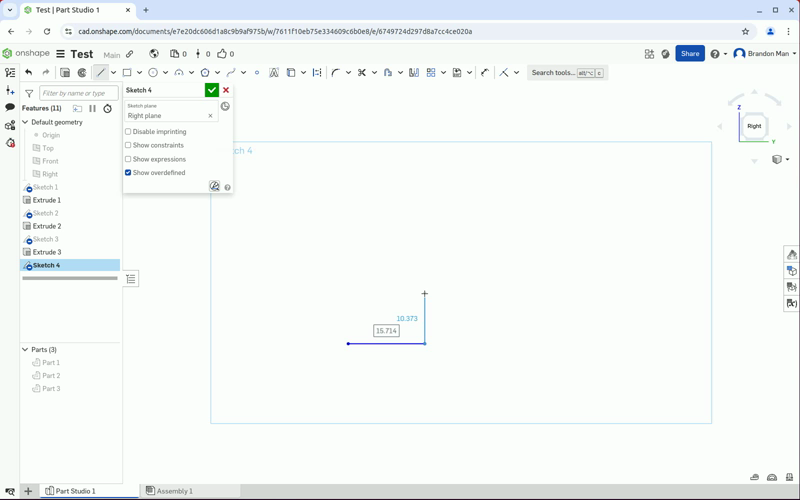
click(424, 293)
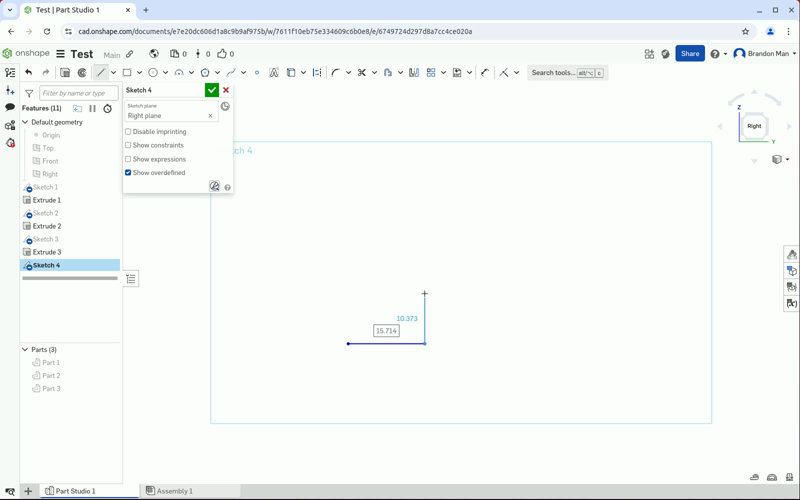
key_up(shift)
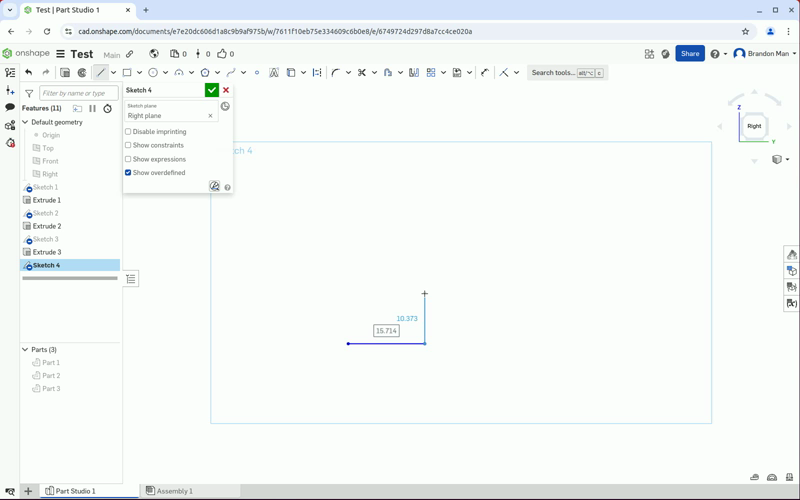
key_down(shift)
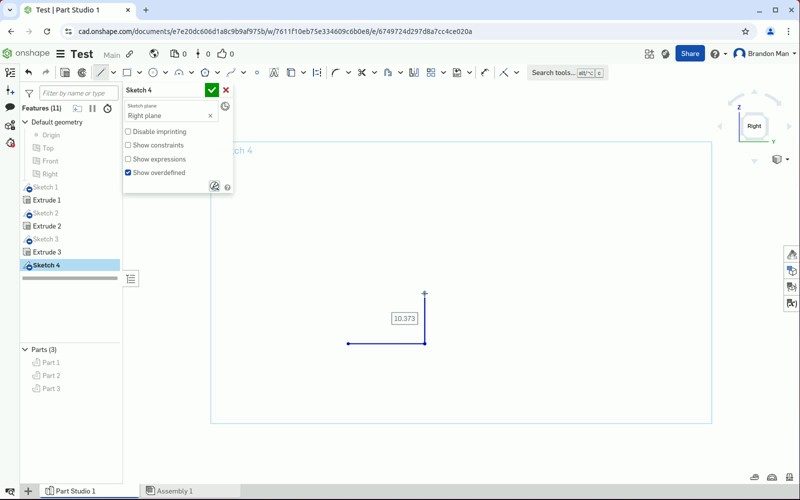
mouse_move(348, 293)
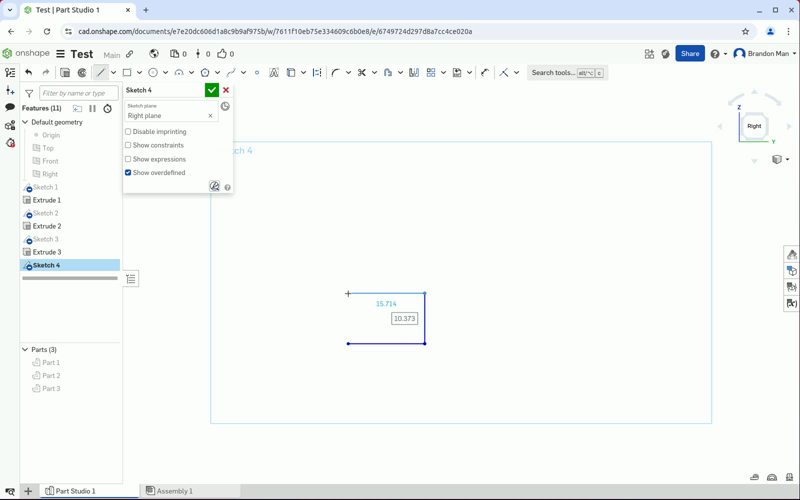
click(348, 293)
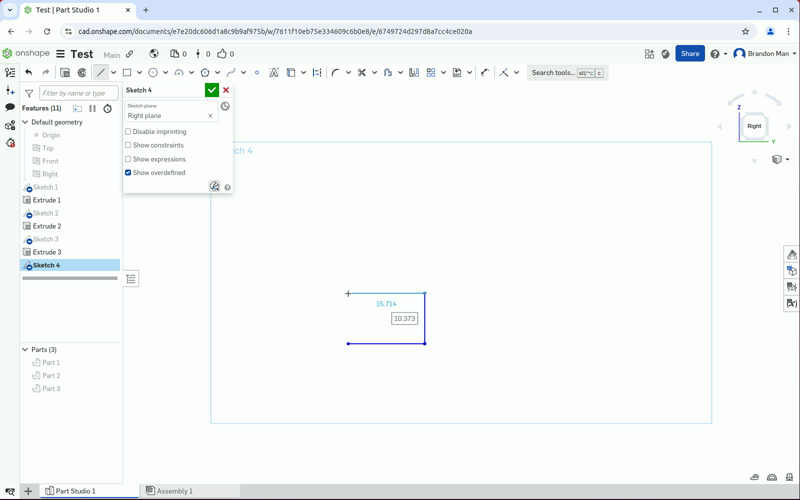
key_up(shift)
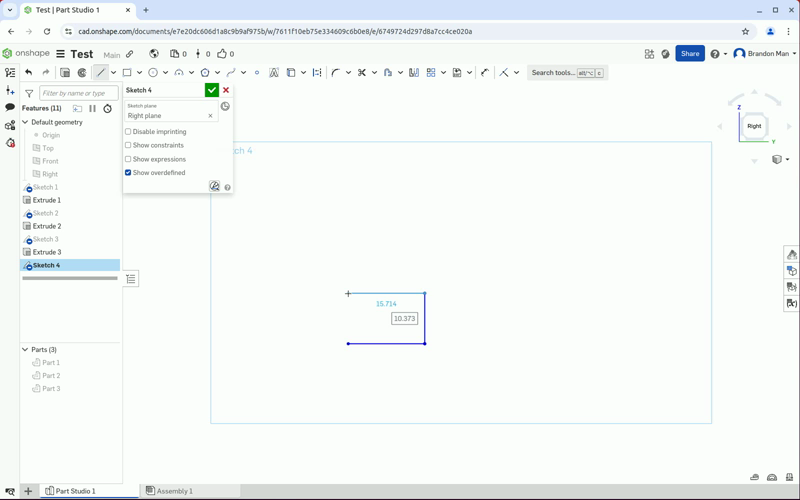
mouse_move(378, 293)
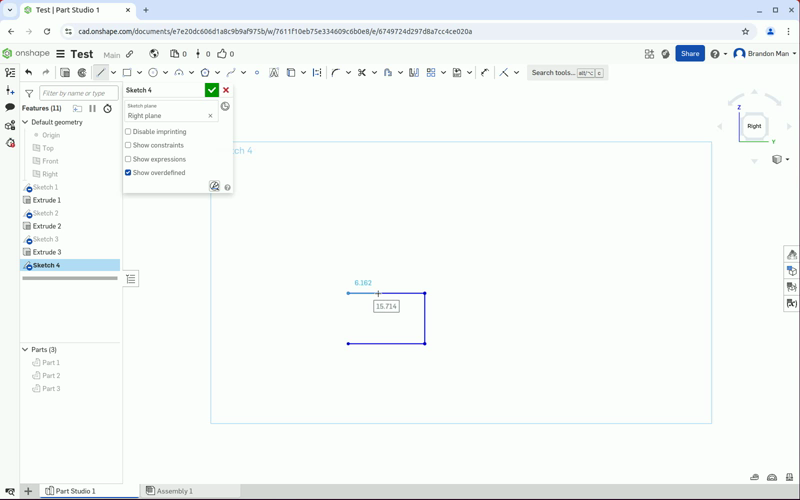
key_down(shift)
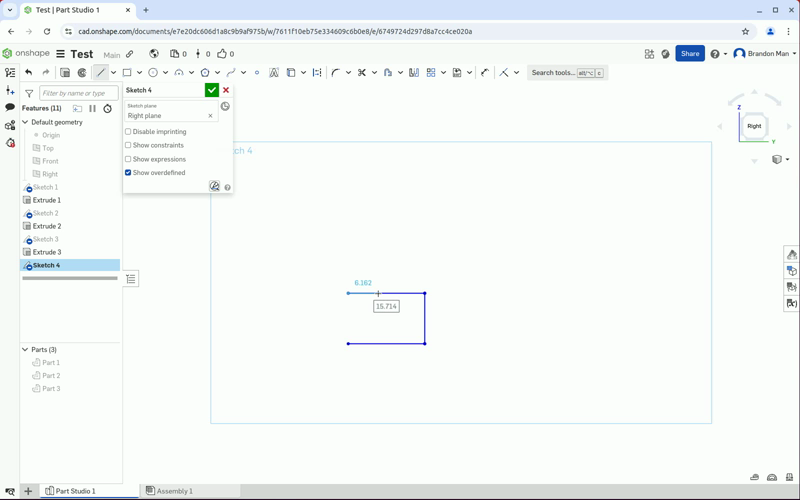
mouse_move(348, 343)
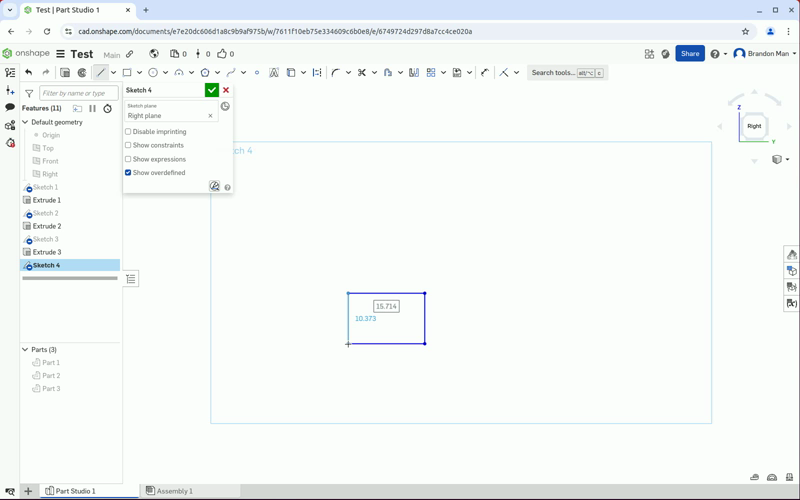
key_up(shift)
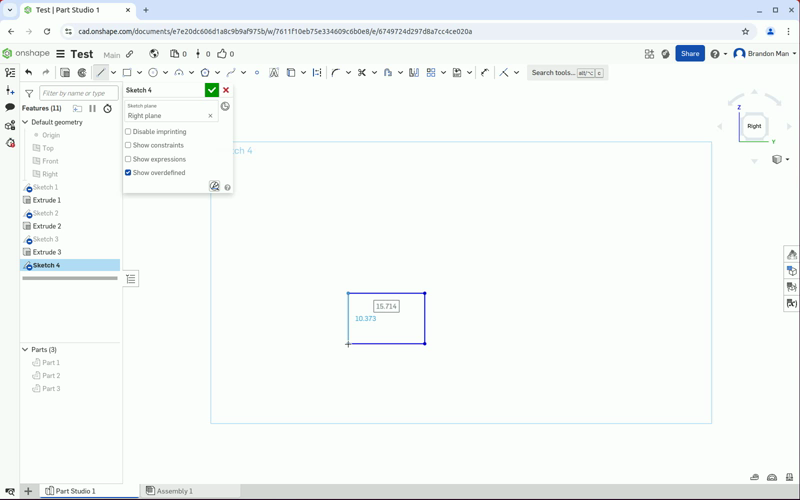
click(348, 343)
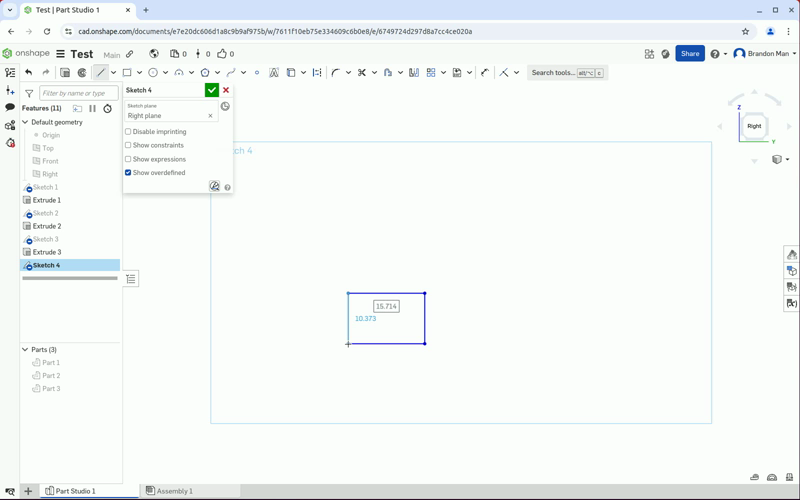
key(esc)
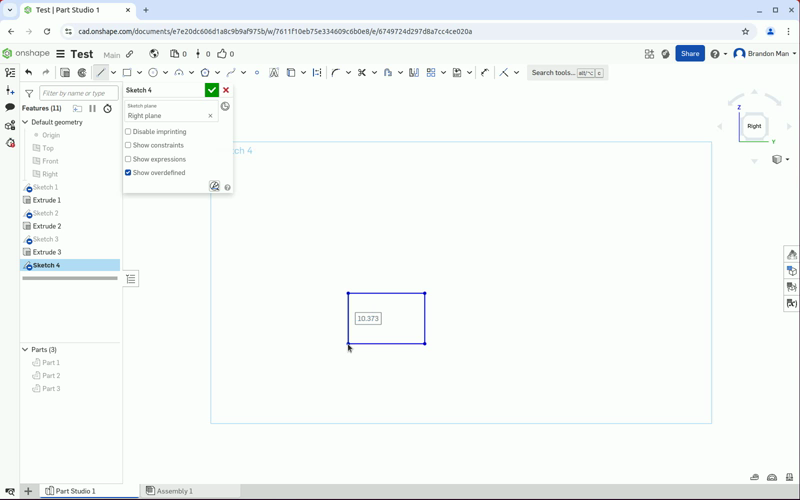
mouse_move(381, 328)
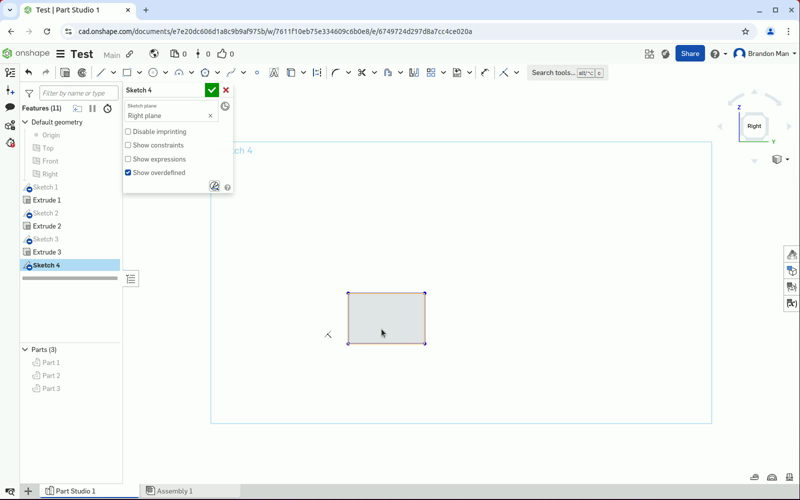
click(381, 328)
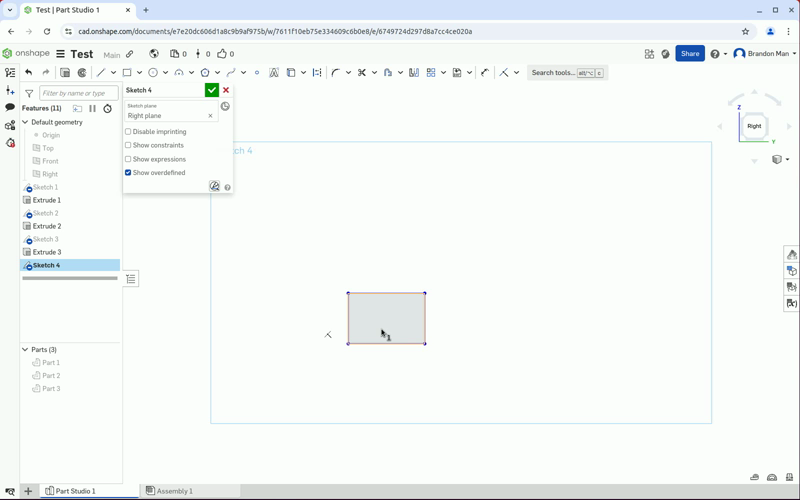
mouse_move(73, 352)
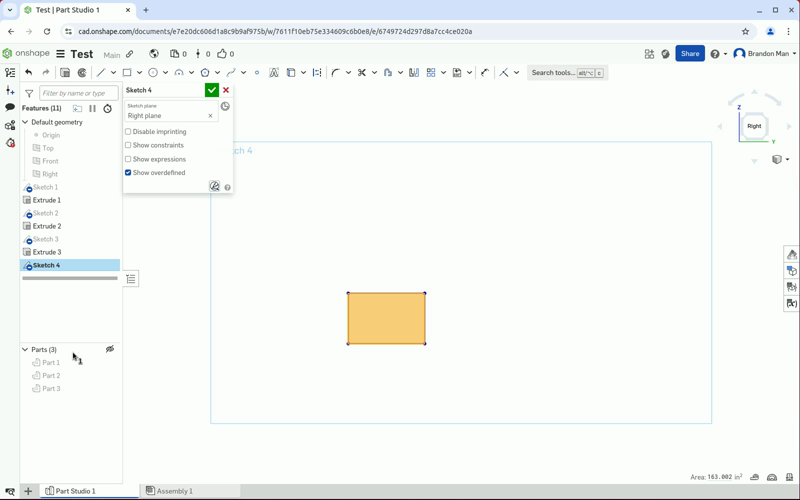
key(shift+y)
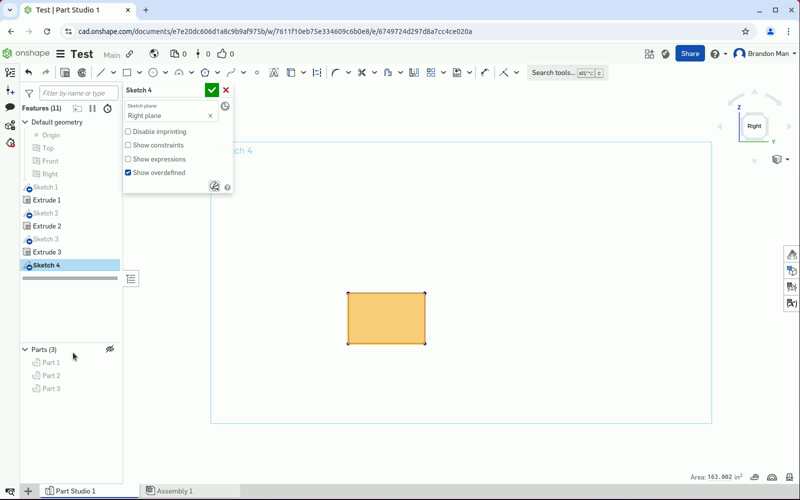
key(shift+e)
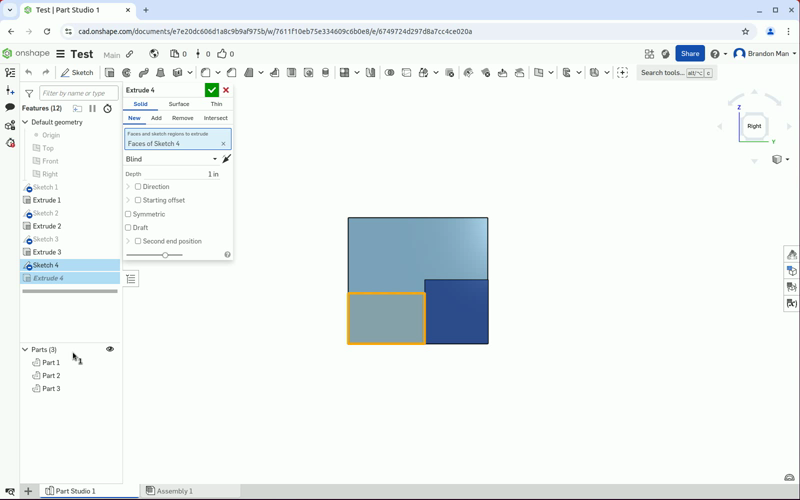
mouse_move(143, 106)
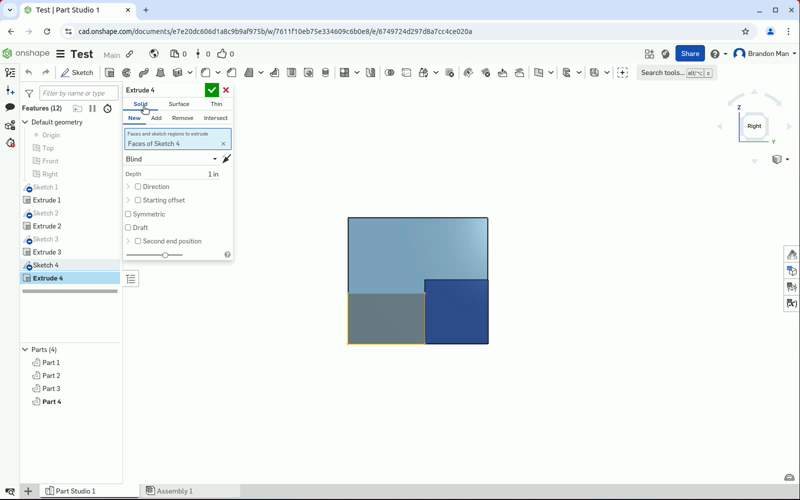
click(143, 106)
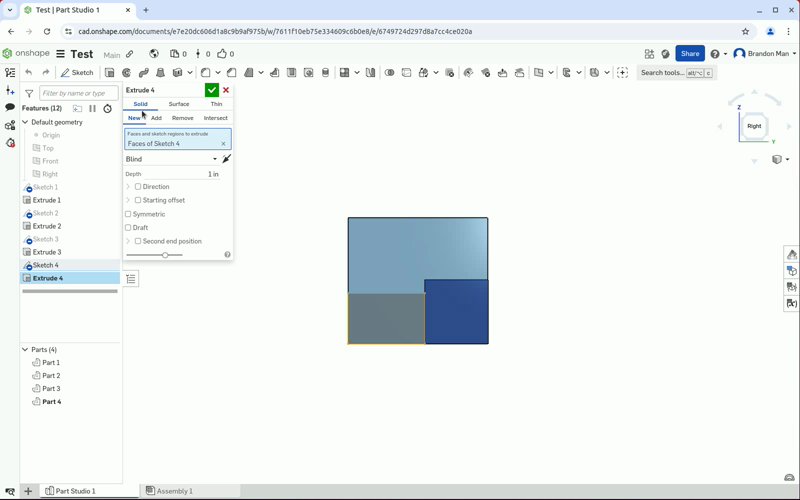
mouse_move(137, 120)
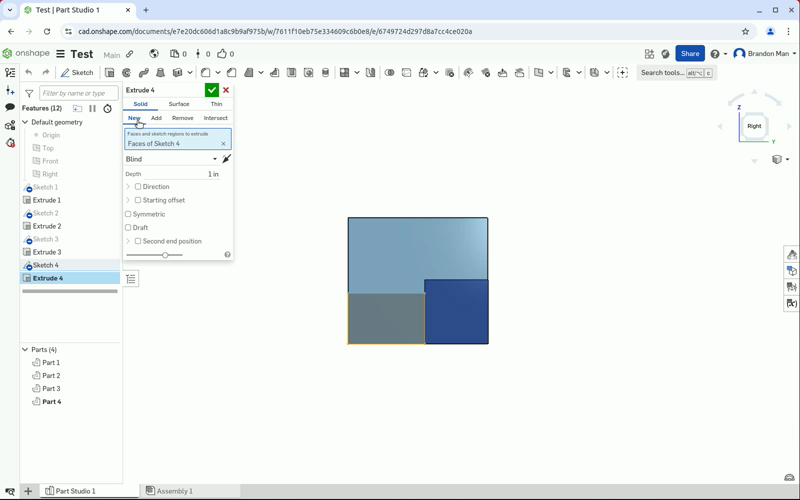
click(137, 120)
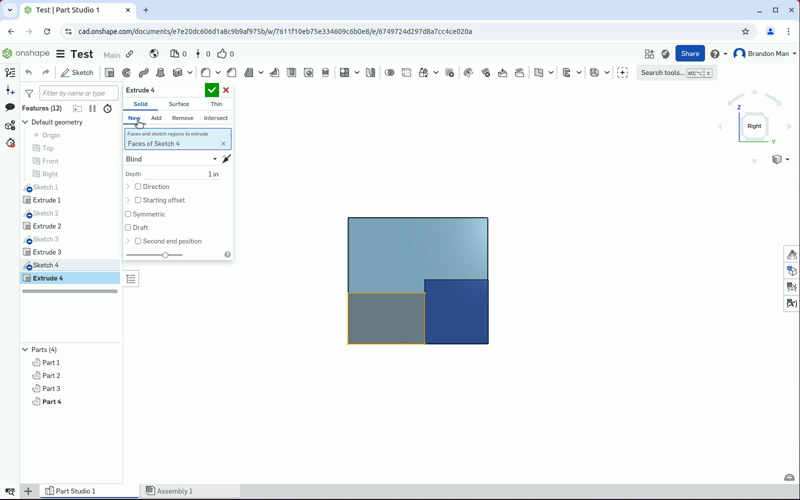
key(tab, 4)
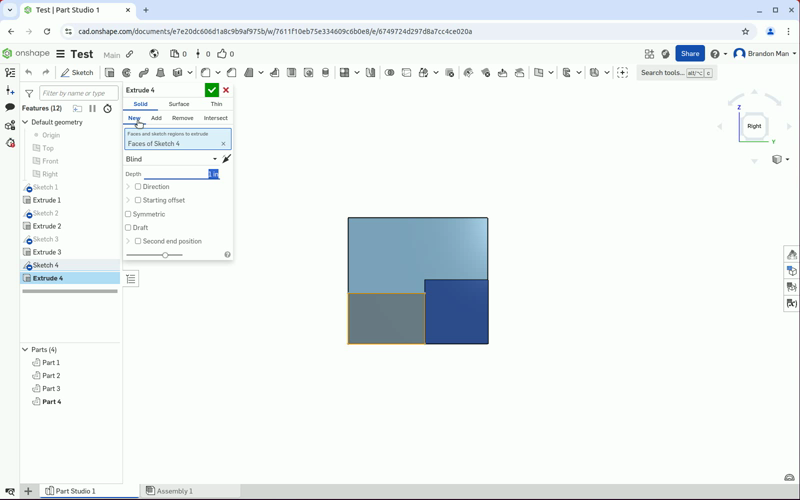
text(2.648)
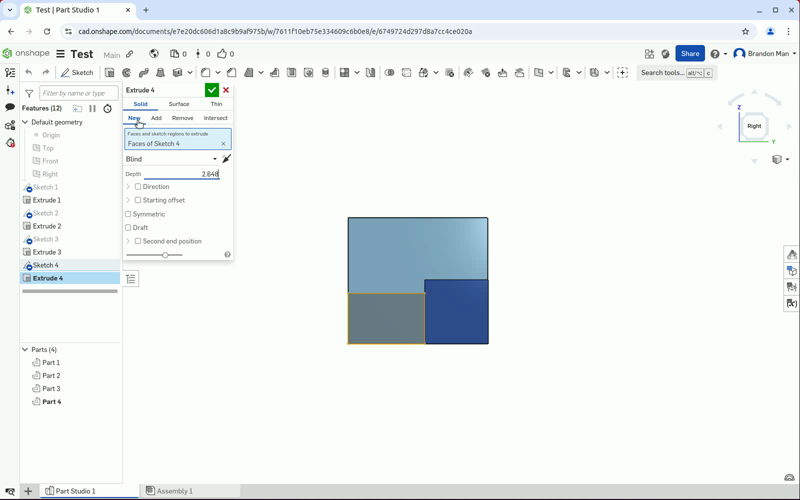
key(enter)
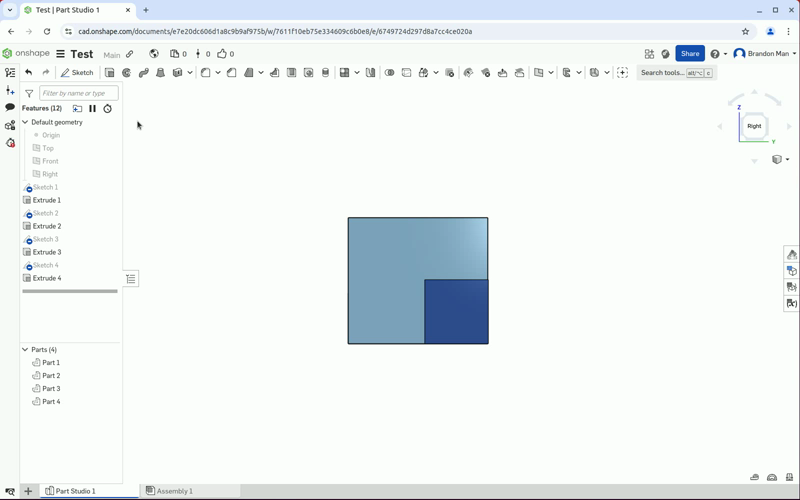
key(shift+h)
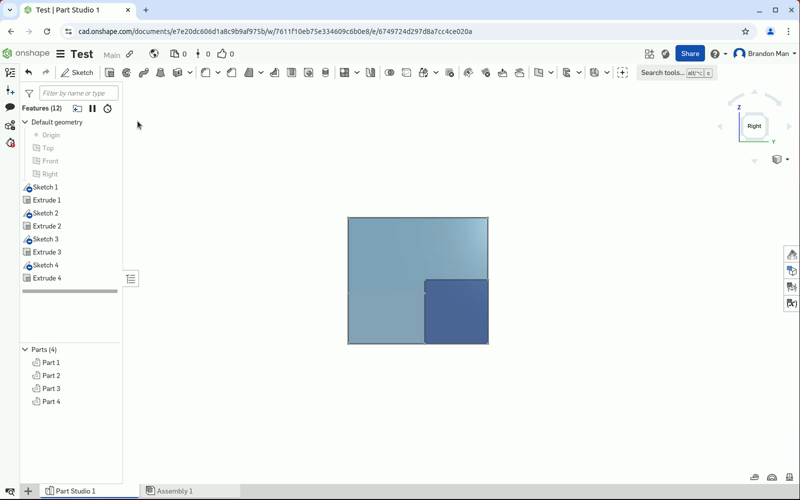
key(shift+h)
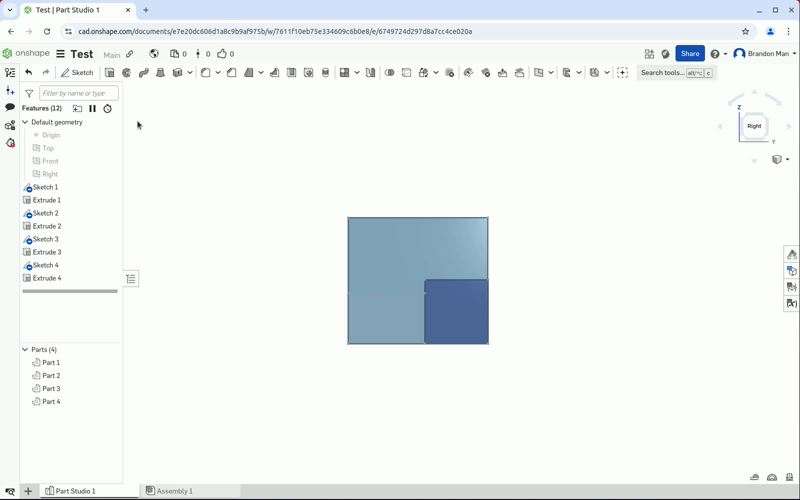
key(shift+7)
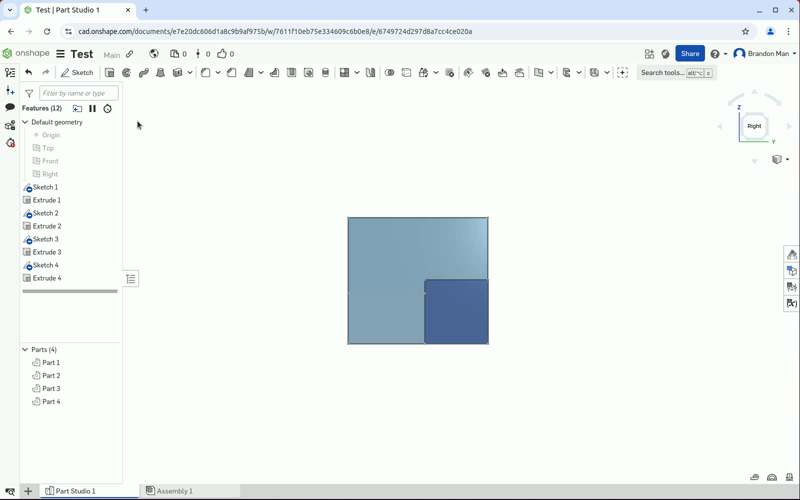
key(right, 2)
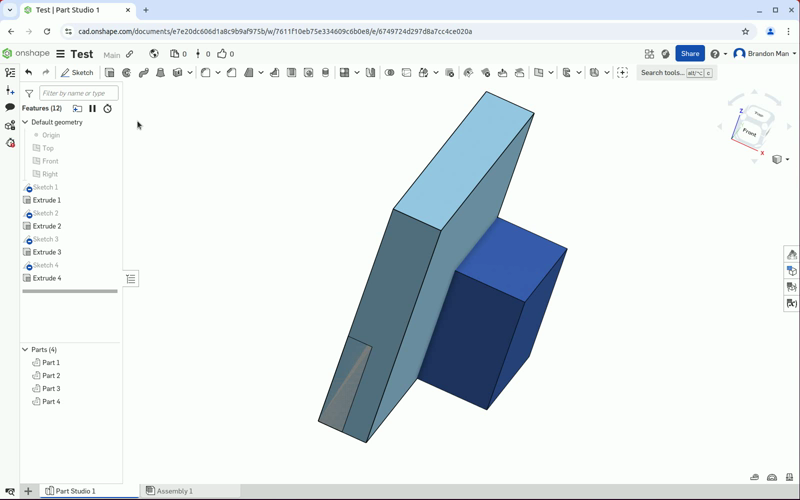
key(down, 2)
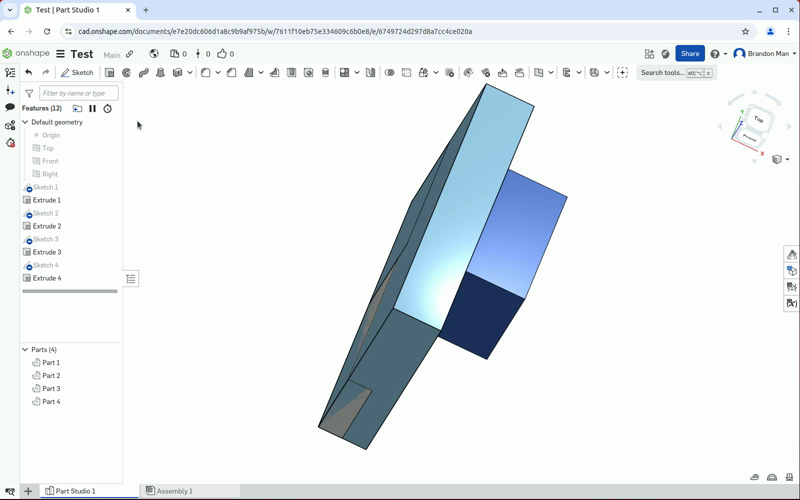
key(up, 2)
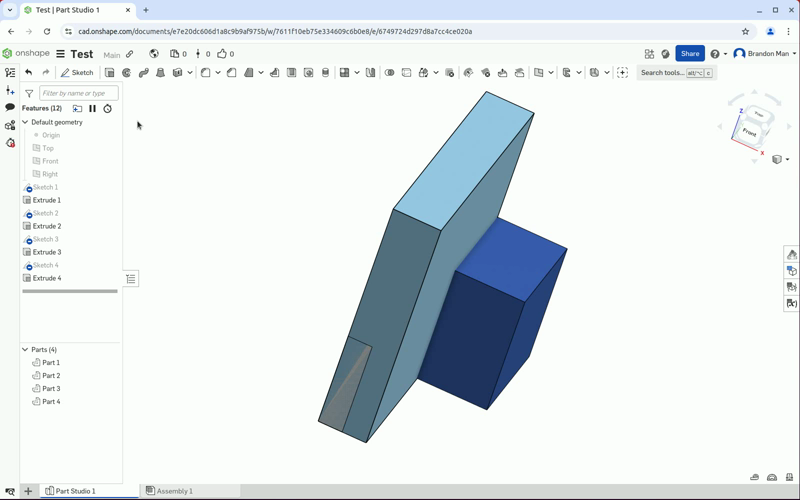
key(left, 2)
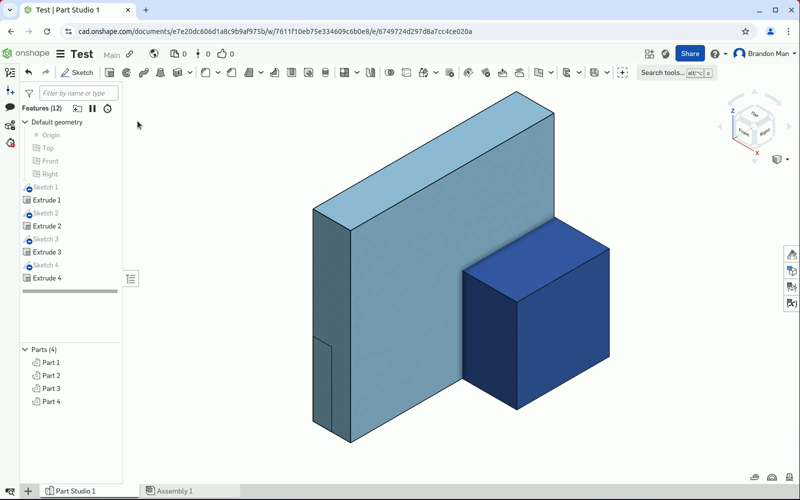
mouse_move(73, 189)
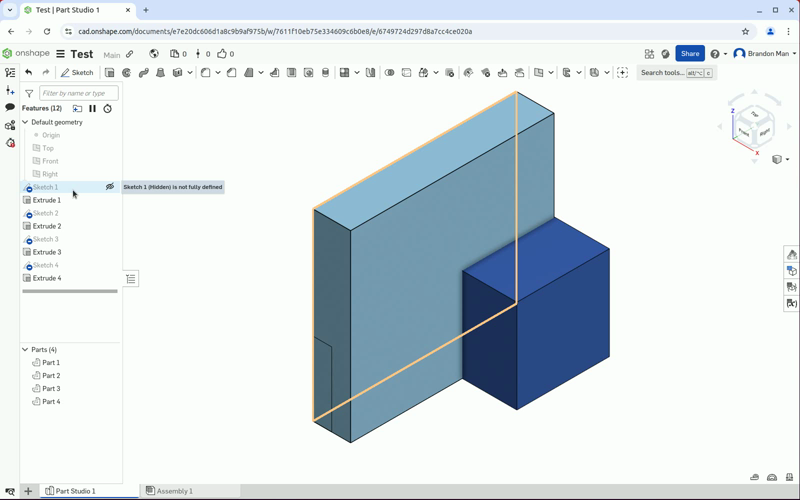
click(73, 189)